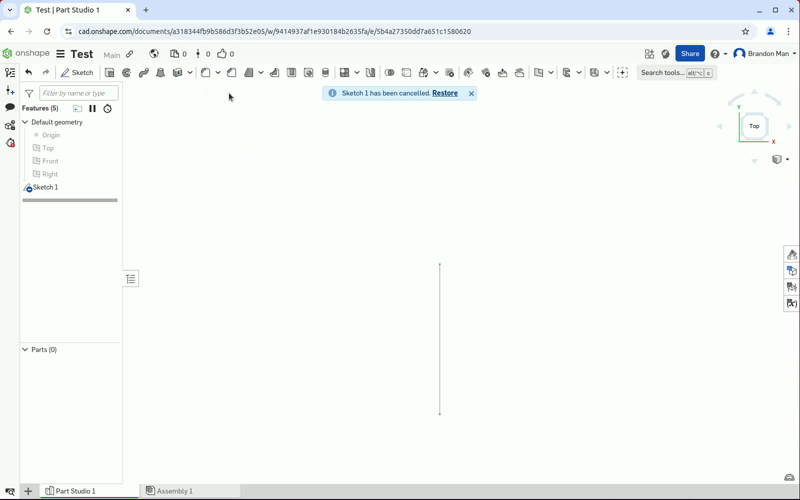
key(shift+h)
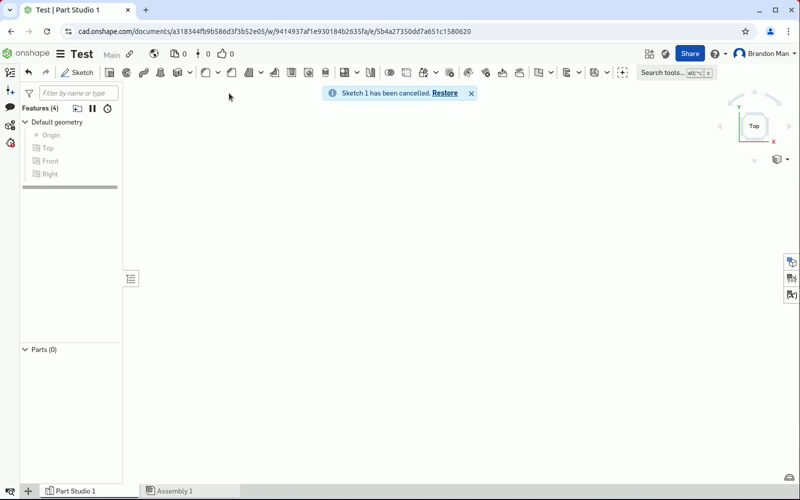
mouse_move(73, 352)
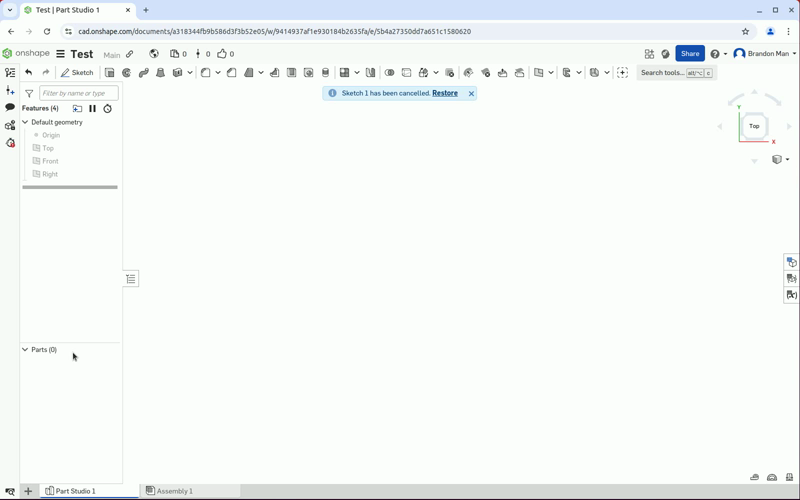
key(y)
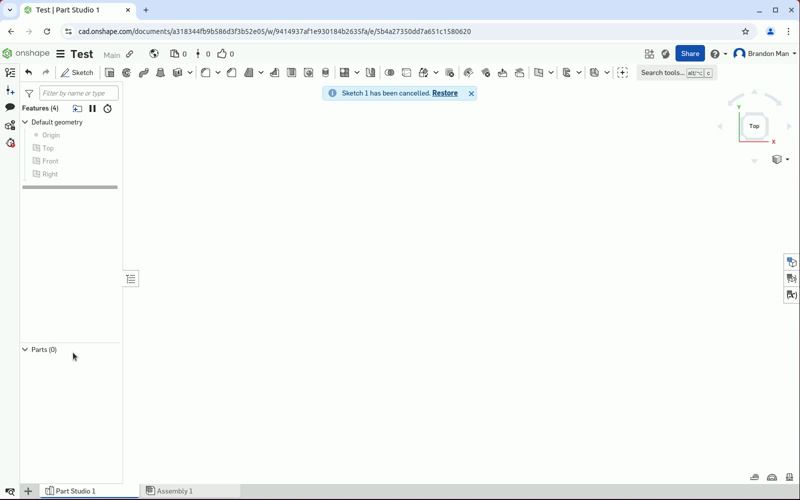
key(shift+p)
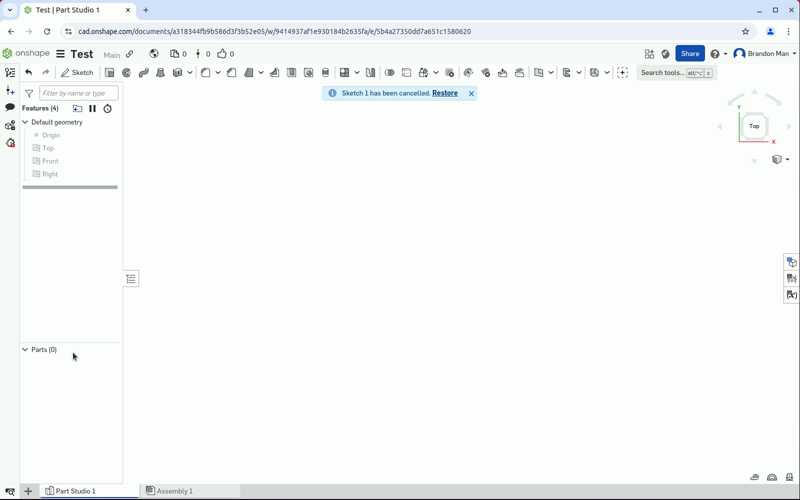
key(space)
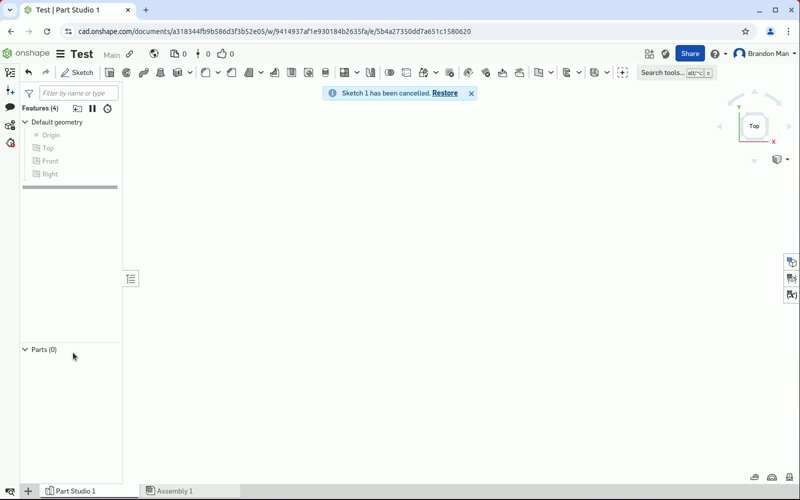
key_down(shift)
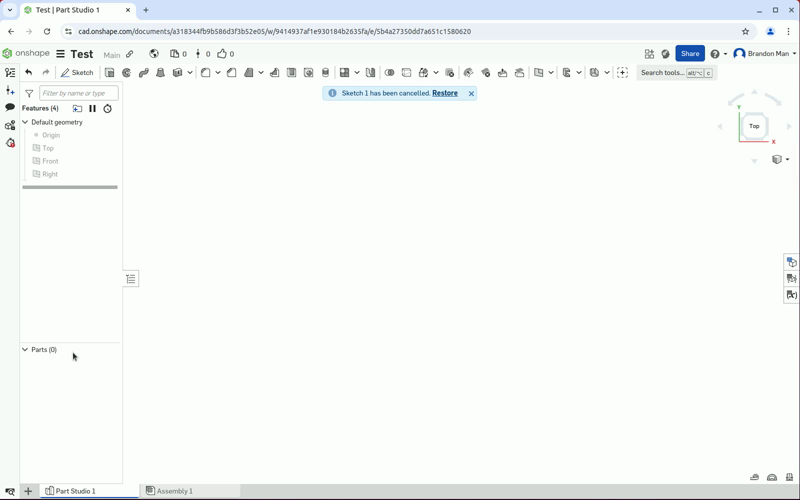
key(up)
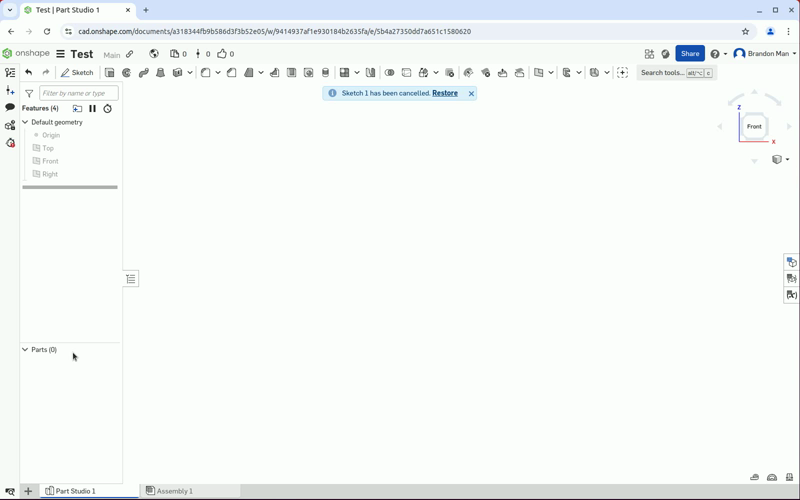
key_up(shift)
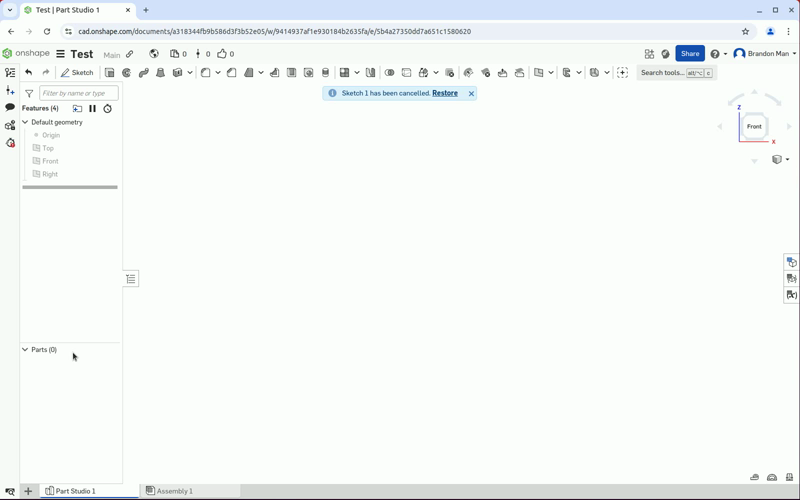
mouse_move(73, 352)
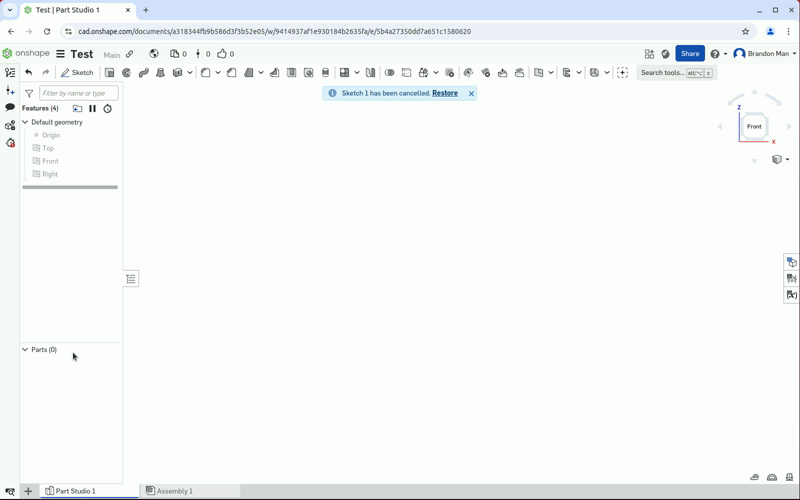
key(shift+y)
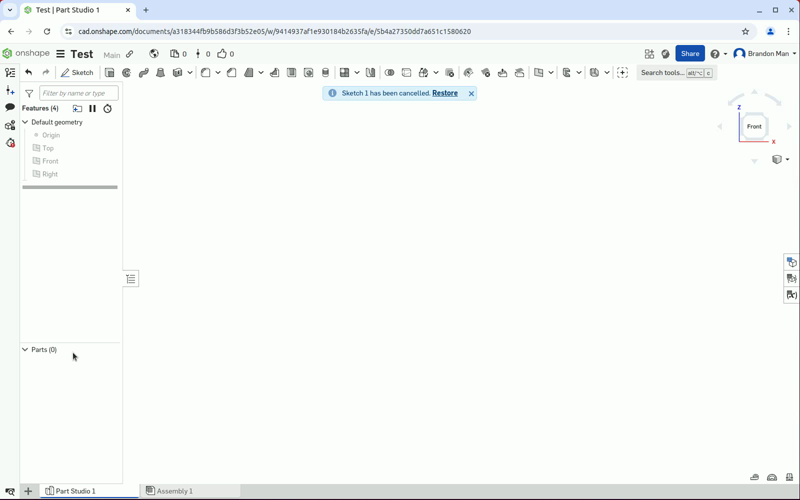
key(shift+s)
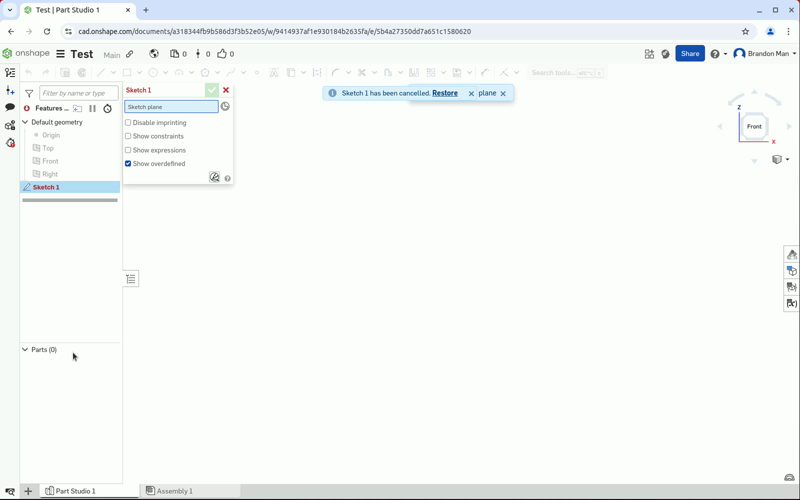
mouse_move(73, 163)
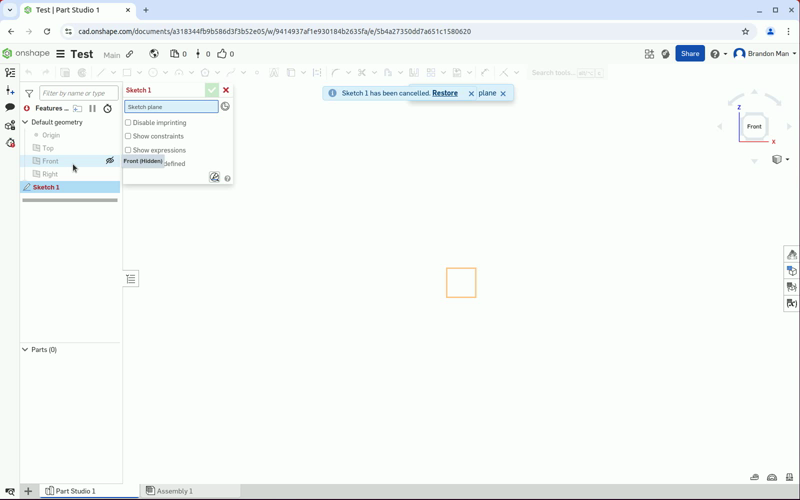
click(73, 163)
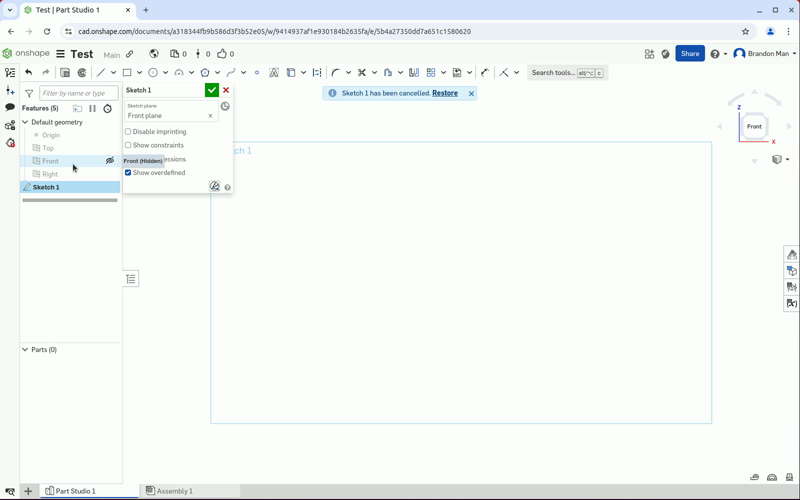
mouse_move(73, 352)
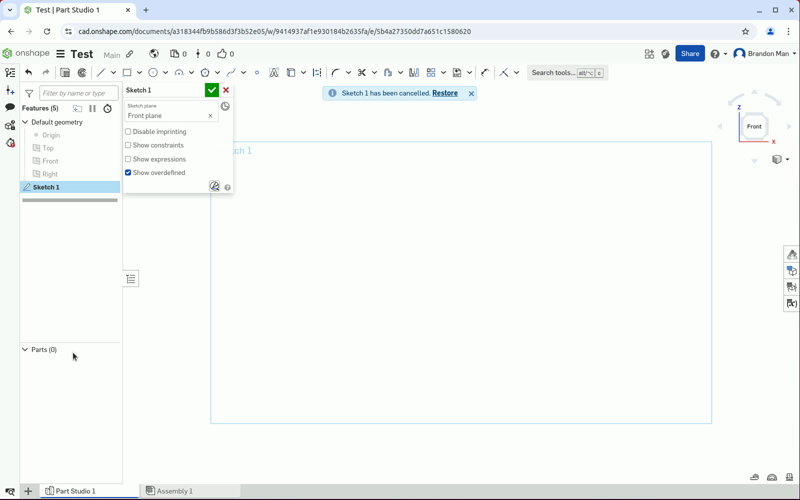
key(y)
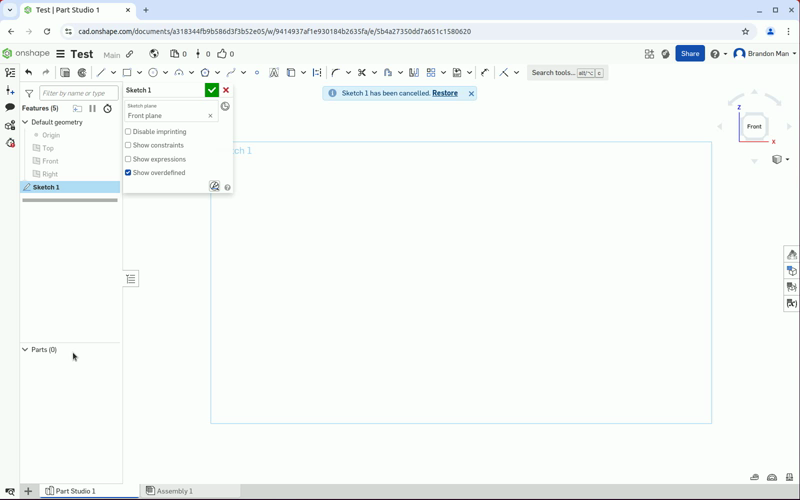
key(a)
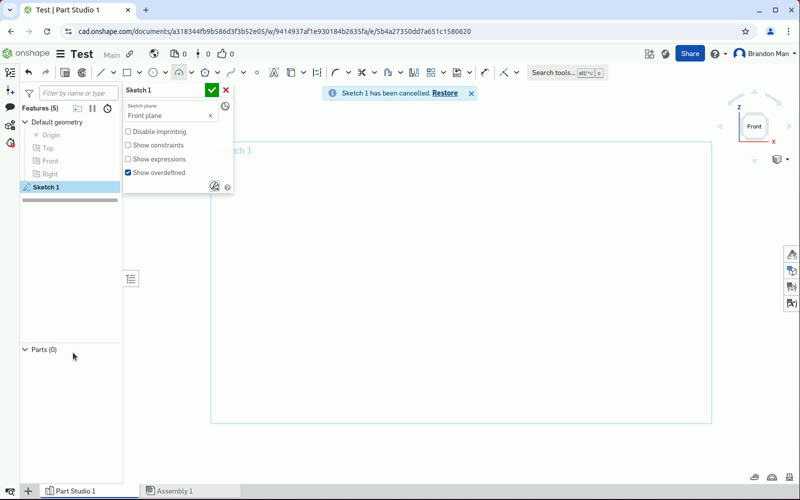
key_down(shift)
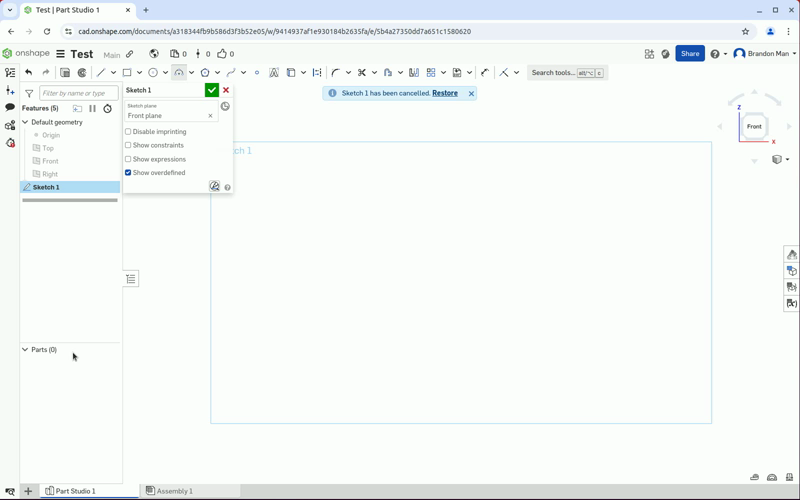
mouse_move(460, 170)
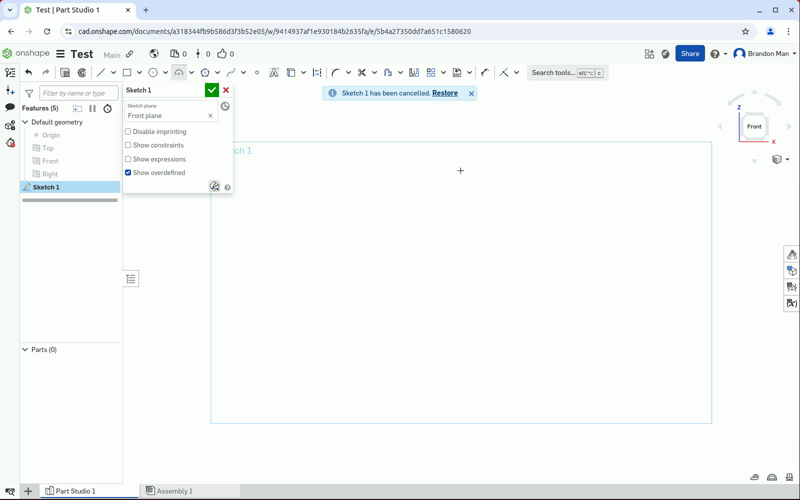
click(460, 170)
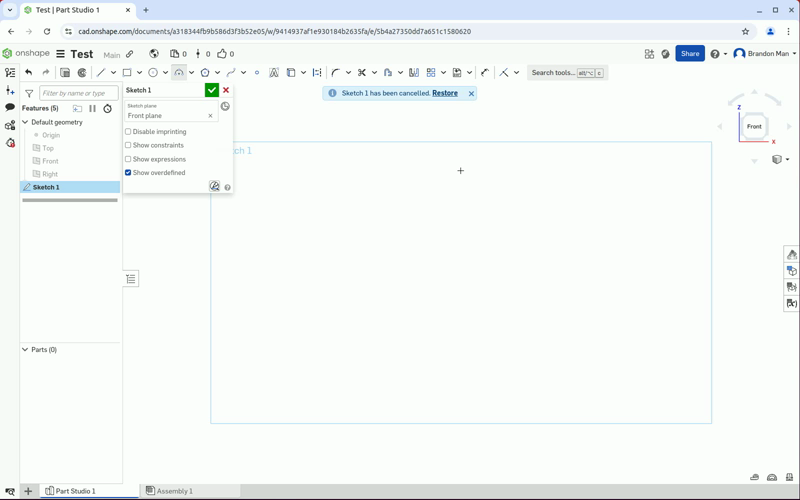
key_up(shift)
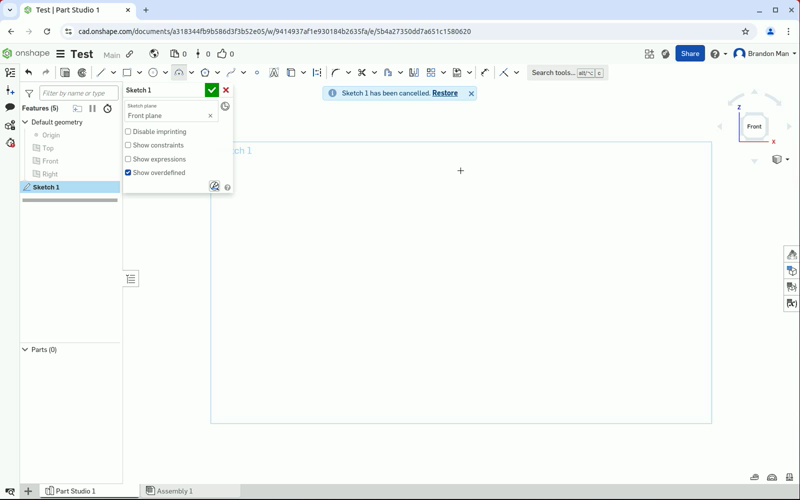
key_down(shift)
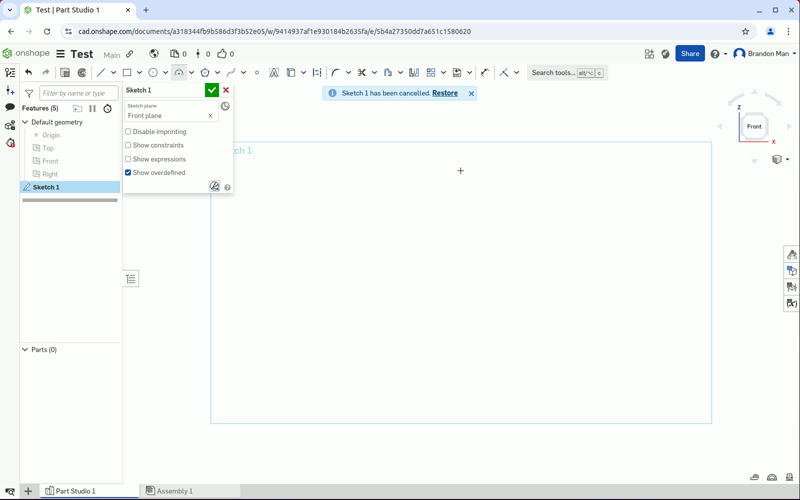
mouse_move(573, 282)
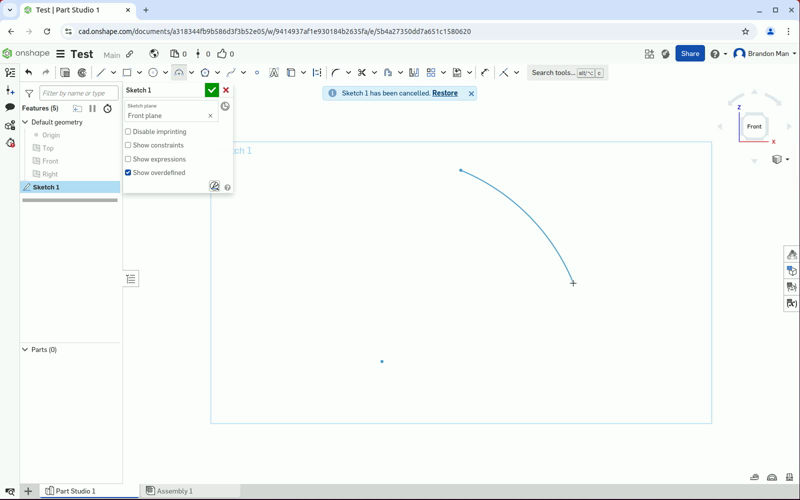
click(573, 282)
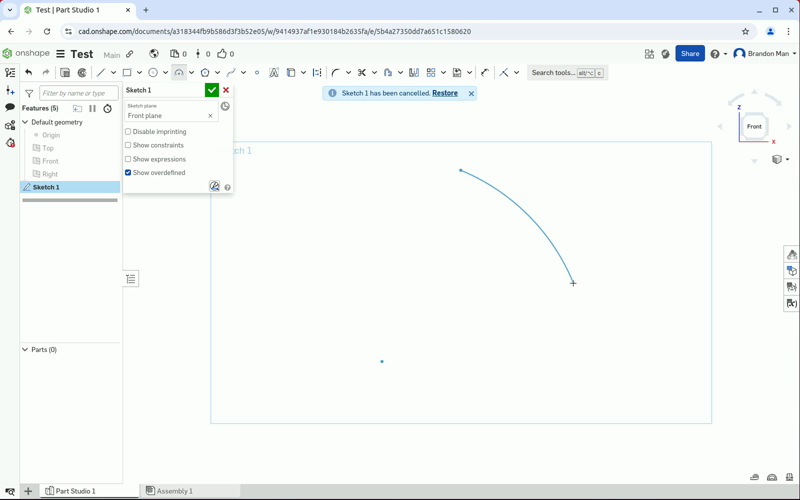
mouse_move(540, 203)
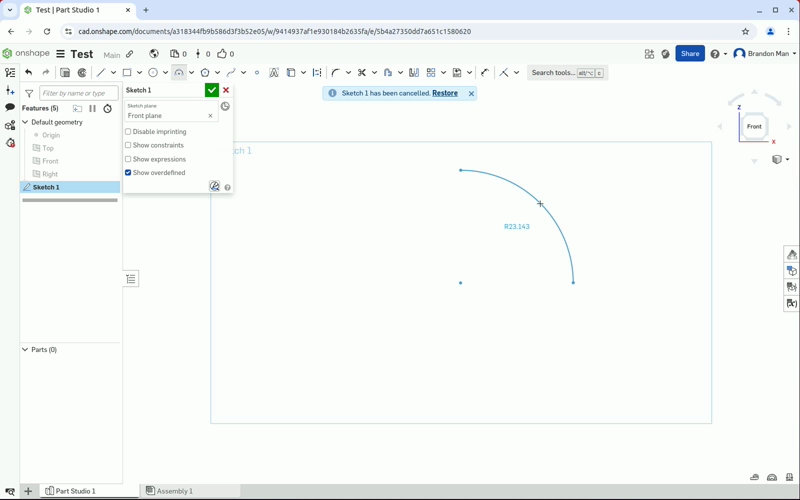
click(540, 203)
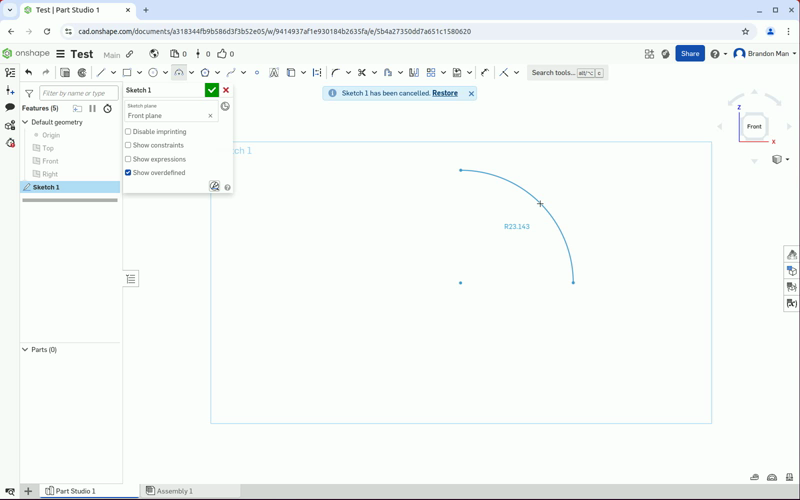
key_up(shift)
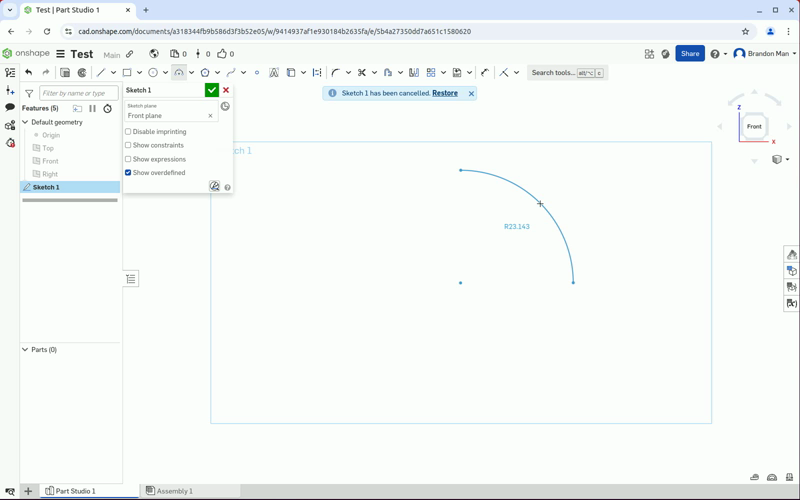
key(esc)
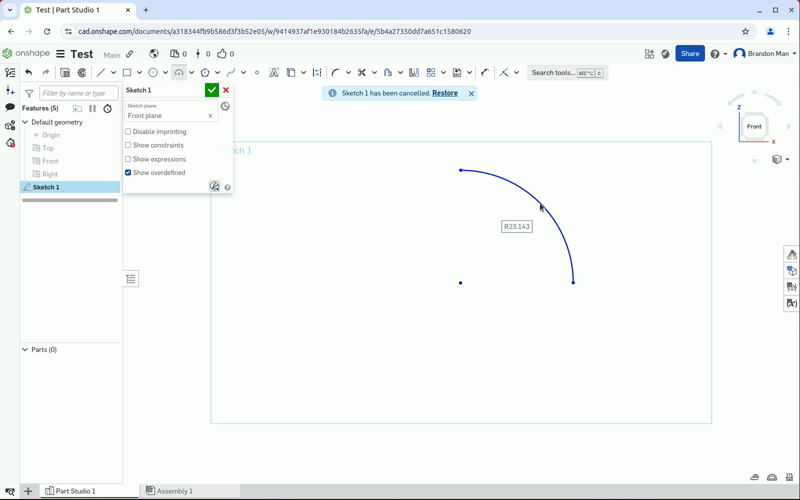
key(l)
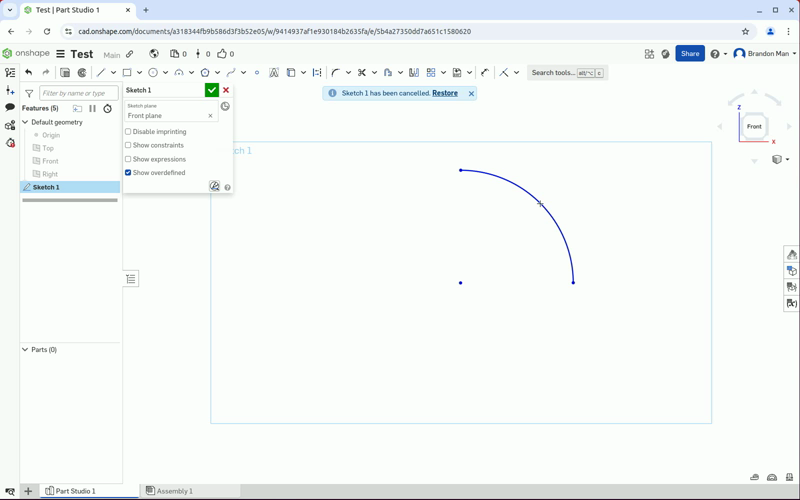
mouse_move(573, 282)
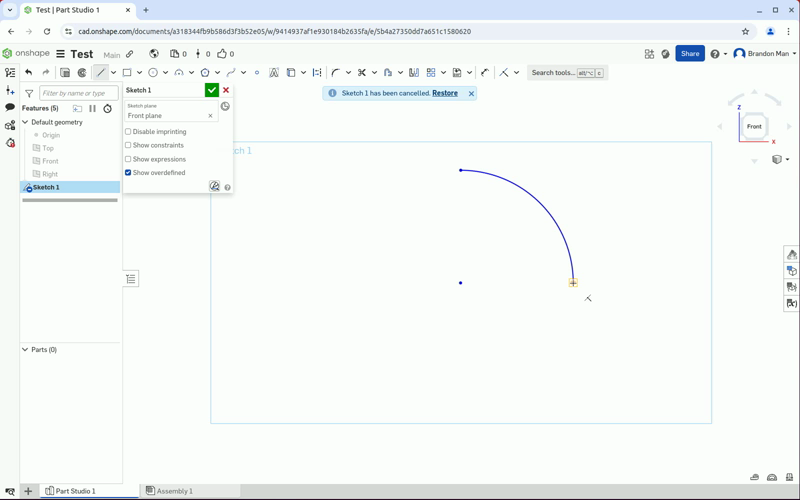
click(573, 282)
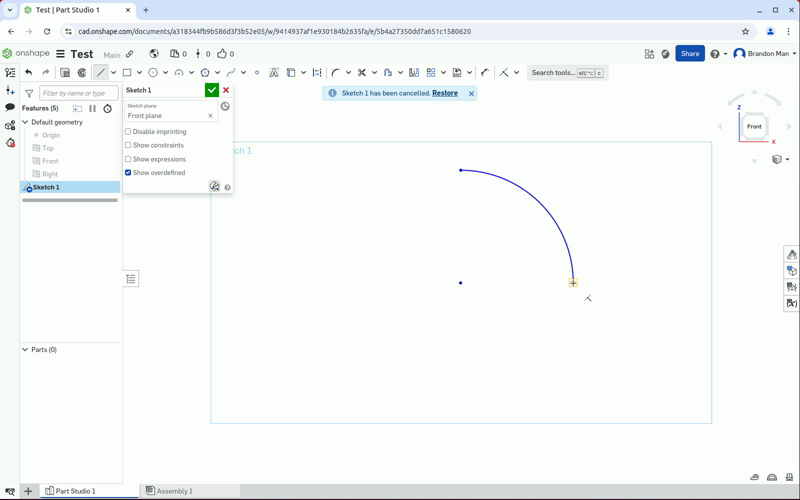
key_down(shift)
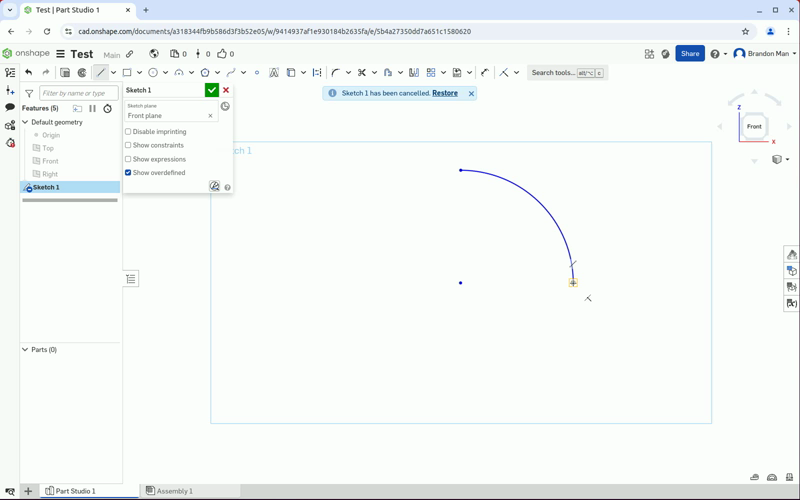
mouse_move(573, 170)
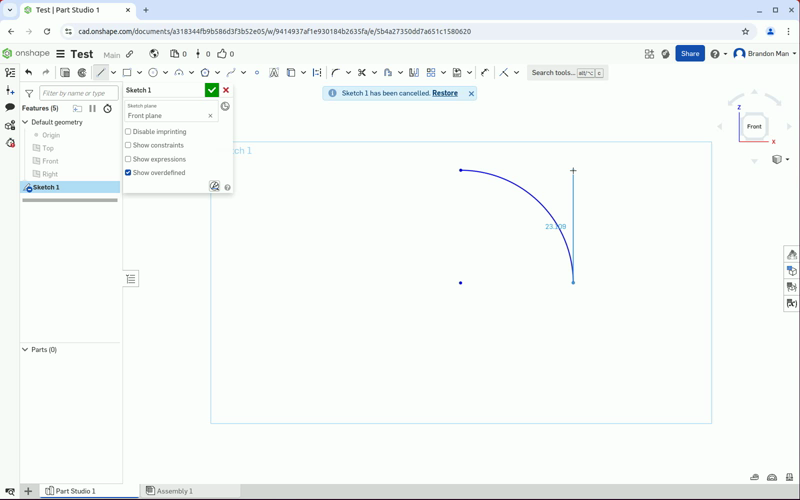
click(573, 170)
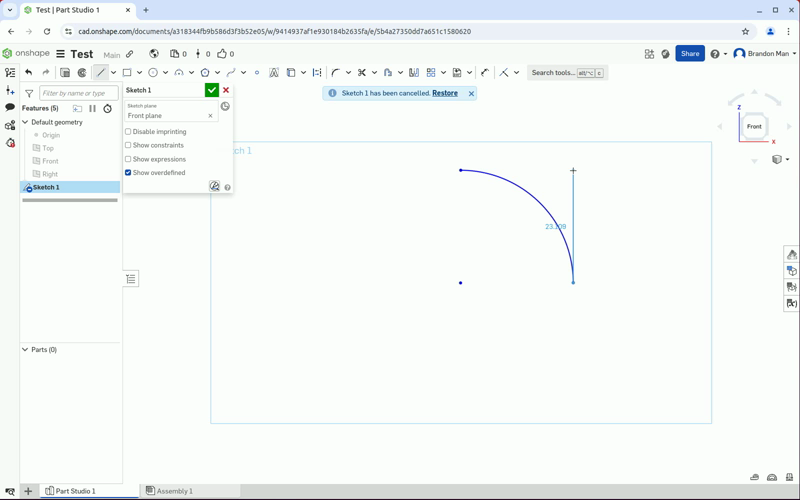
key_up(shift)
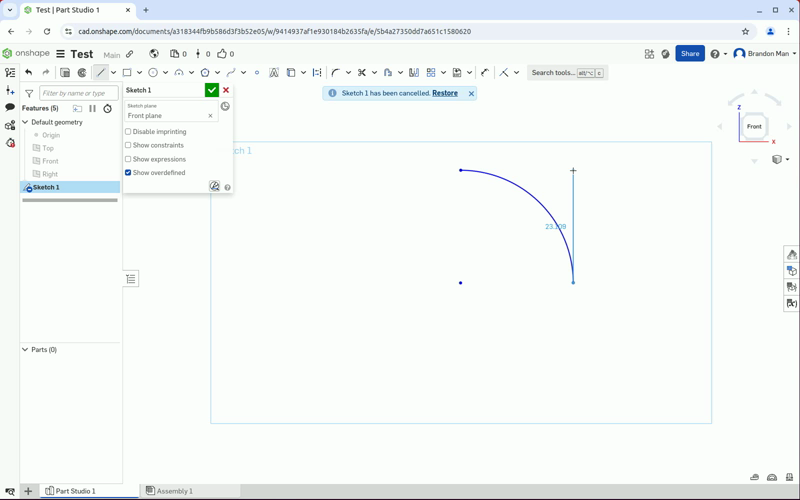
key_down(shift)
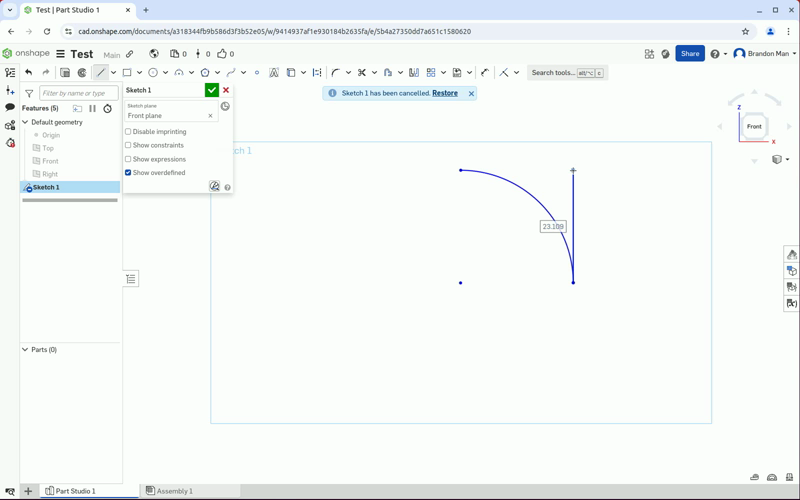
mouse_move(460, 170)
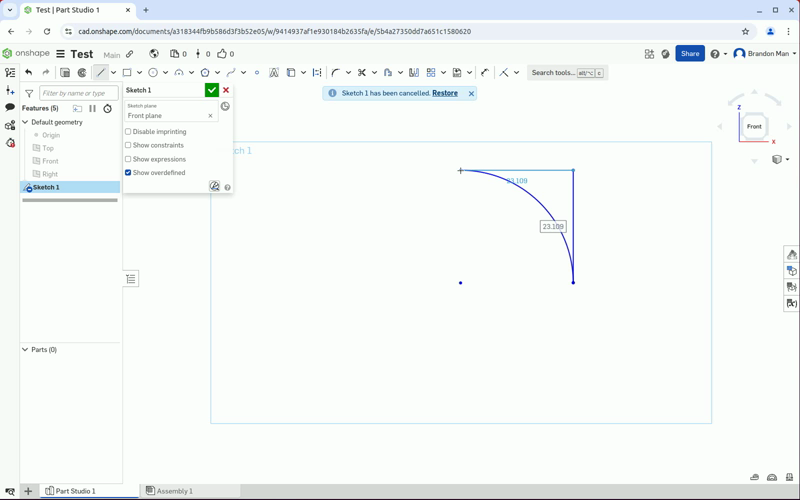
key_up(shift)
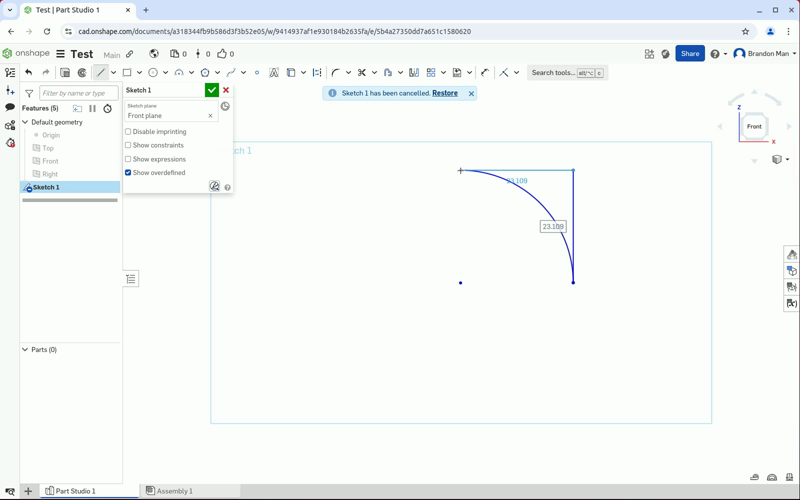
click(460, 170)
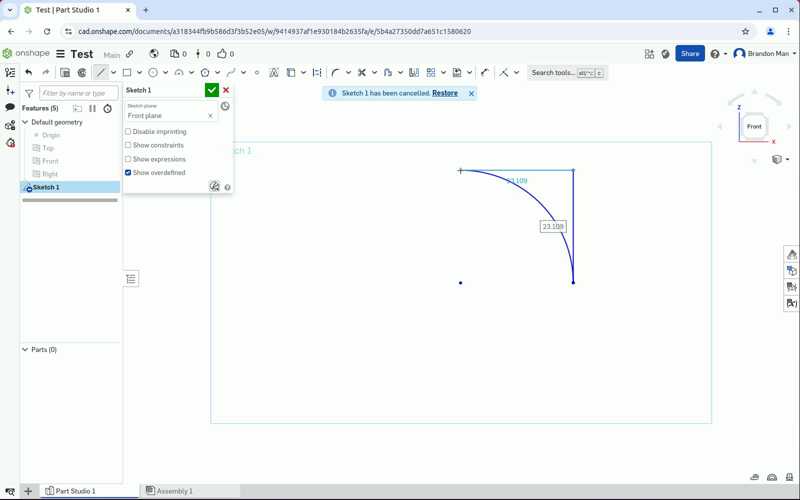
key(esc)
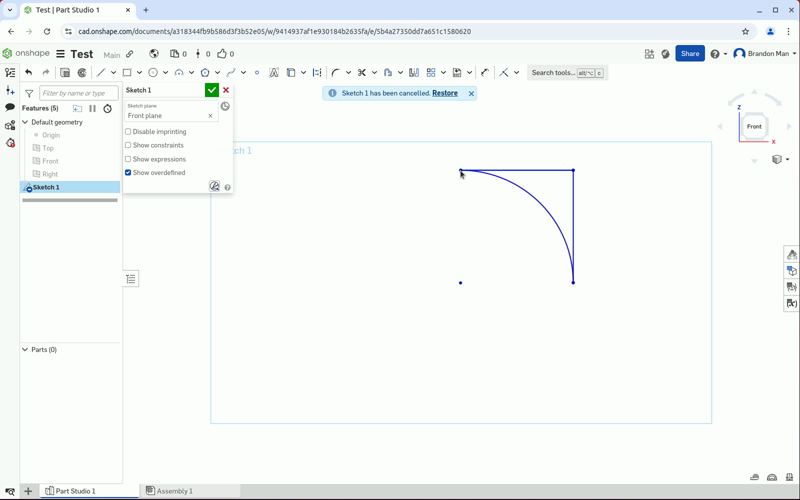
mouse_move(544, 204)
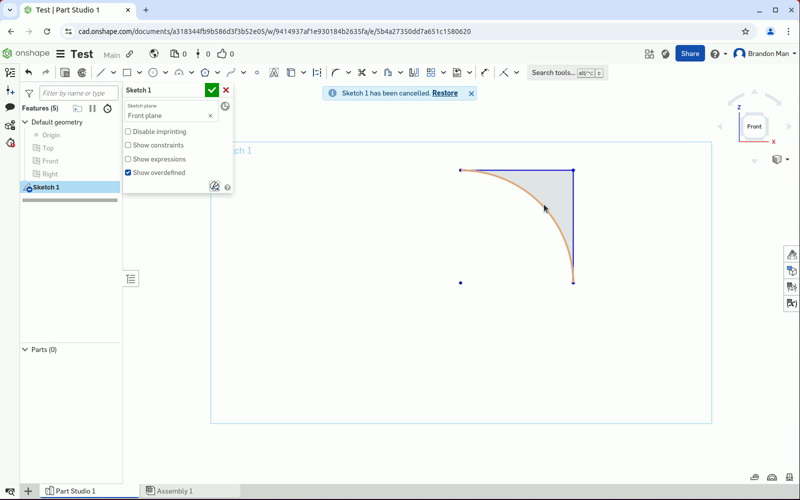
click(544, 204)
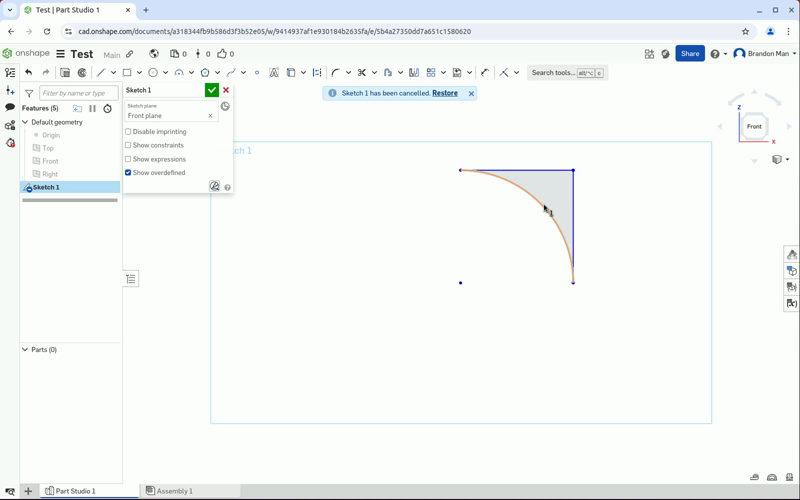
mouse_move(73, 352)
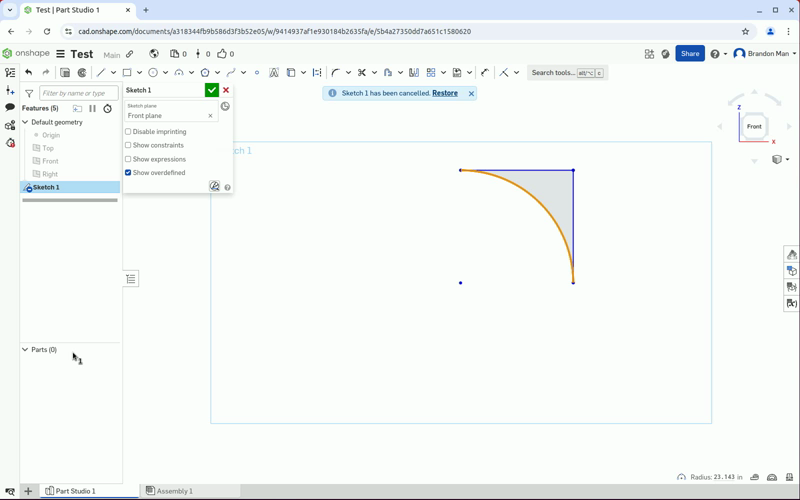
key(shift+y)
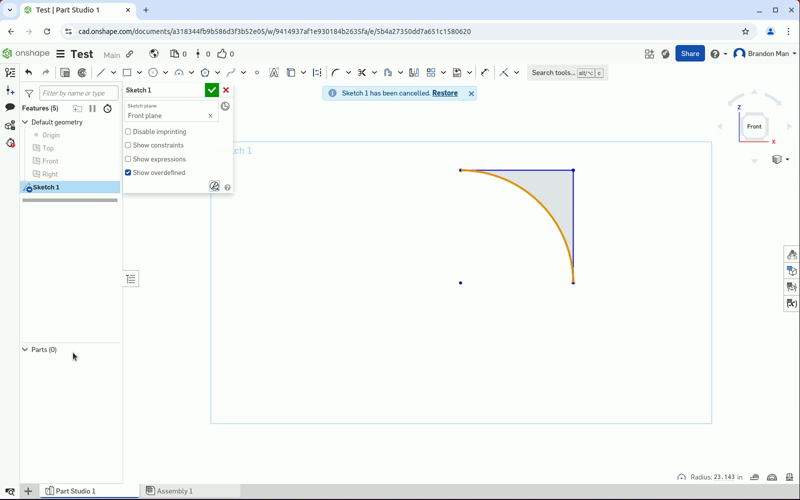
key(shift+e)
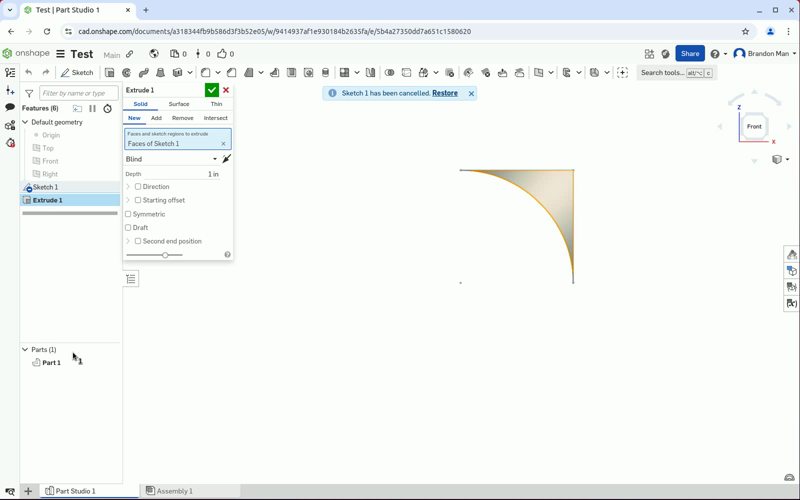
mouse_move(143, 106)
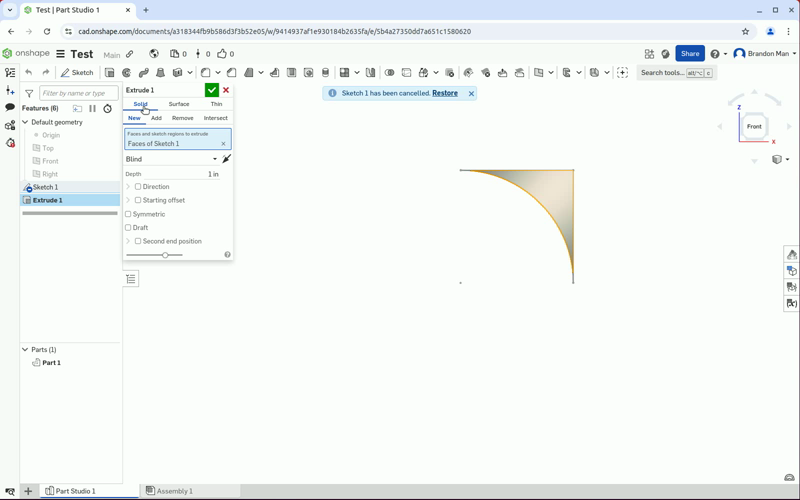
click(143, 106)
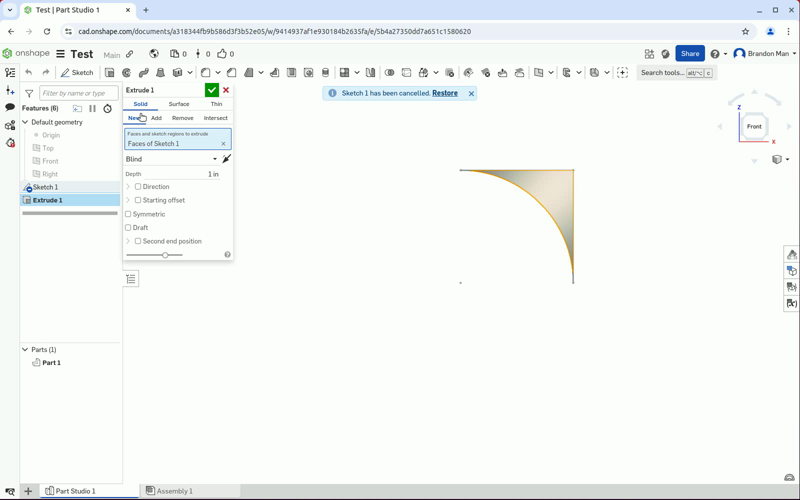
mouse_move(137, 120)
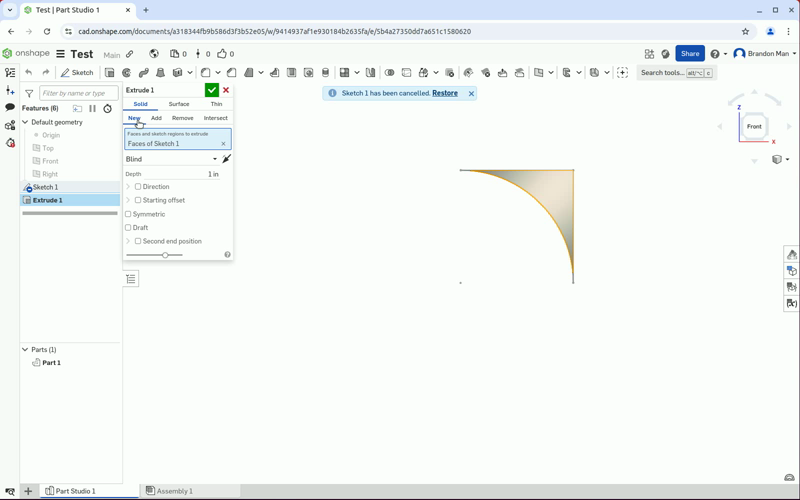
click(137, 120)
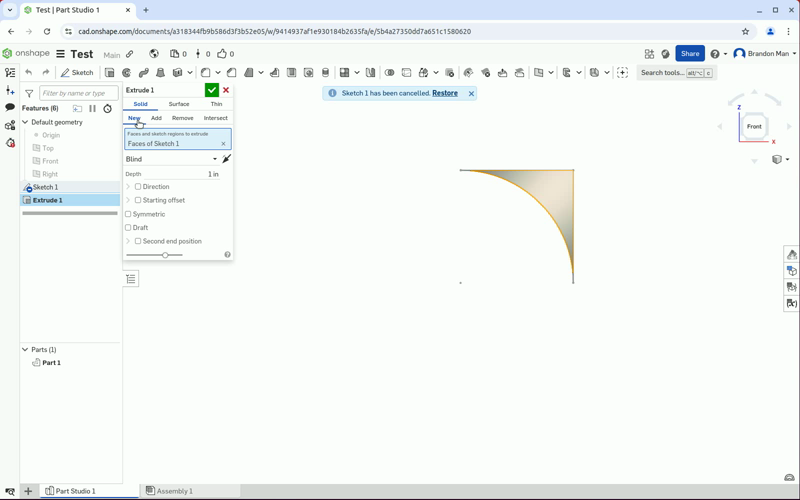
key(tab, 4)
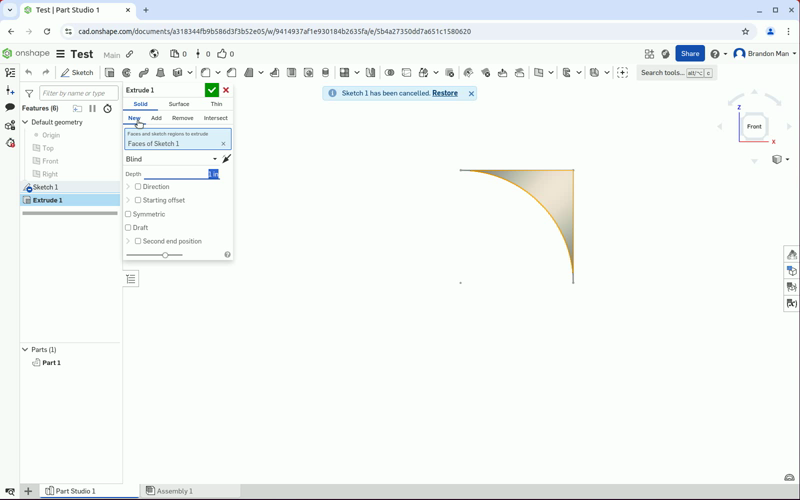
text(14.443)
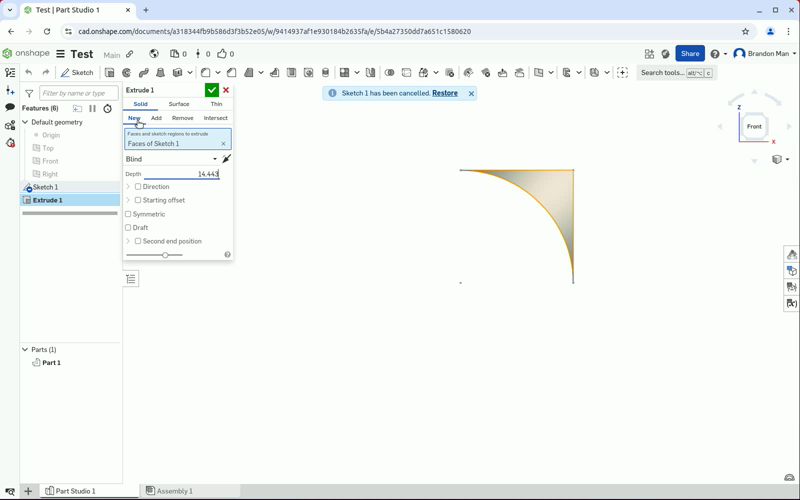
key(enter)
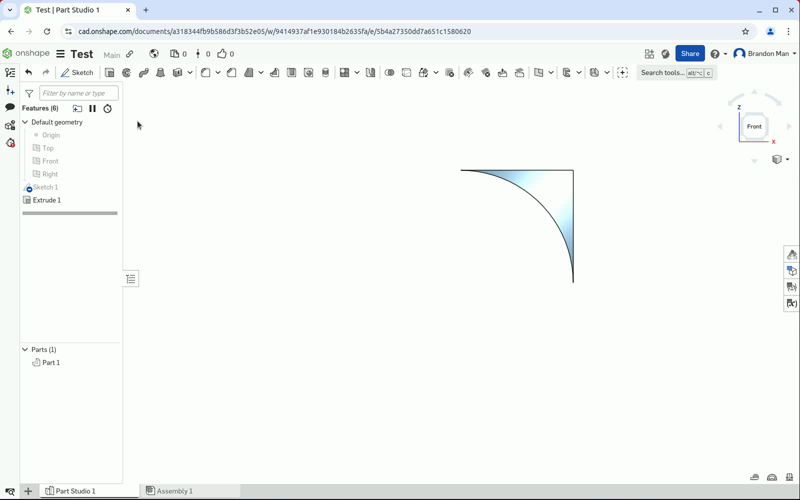
key(shift+h)
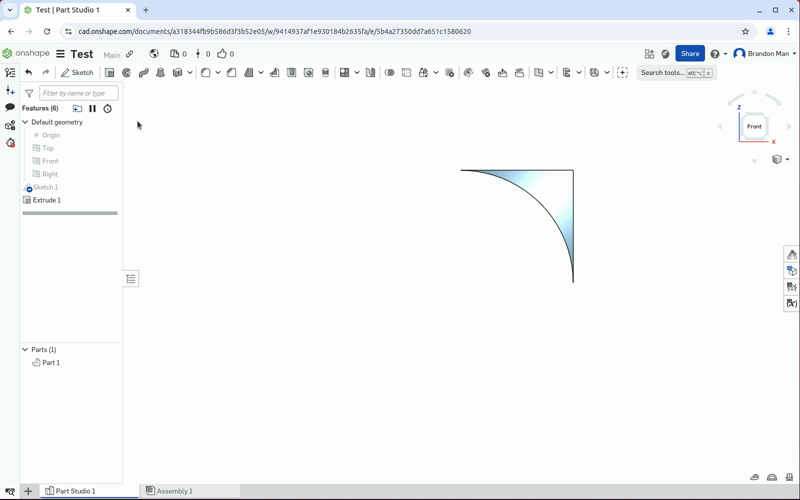
key(shift+h)
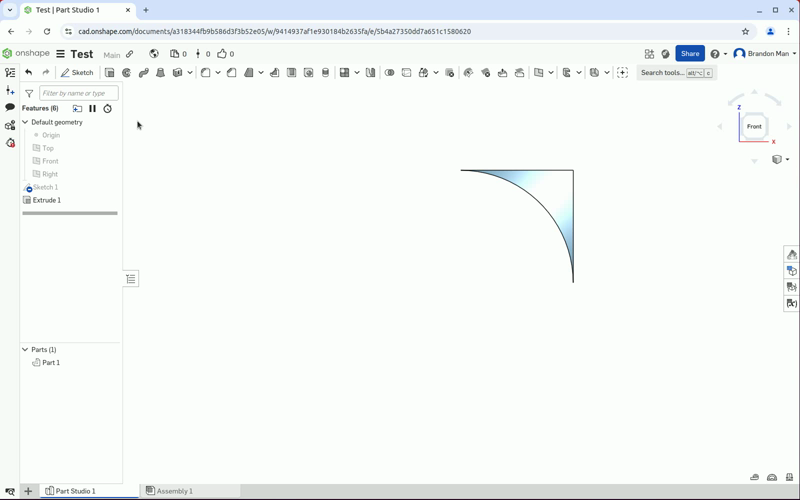
mouse_move(73, 189)
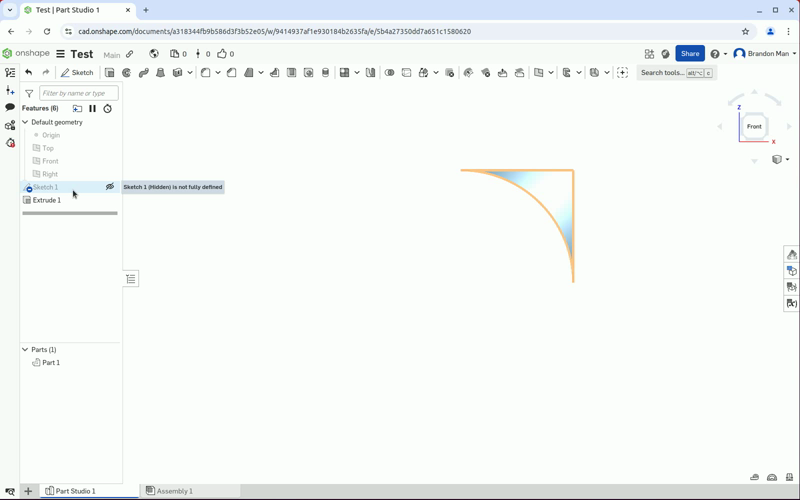
click(73, 189)
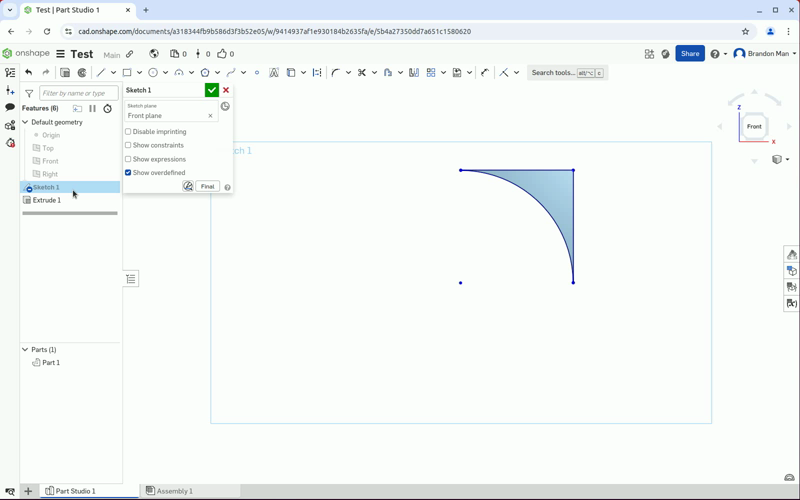
mouse_move(229, 92)
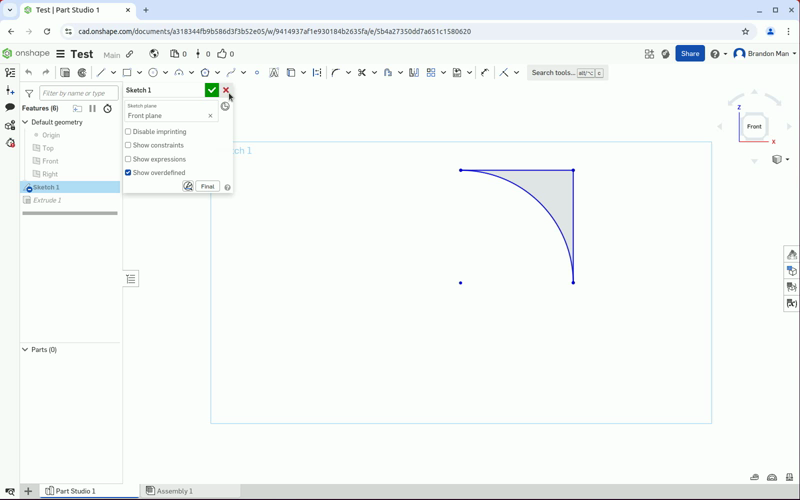
click(229, 92)
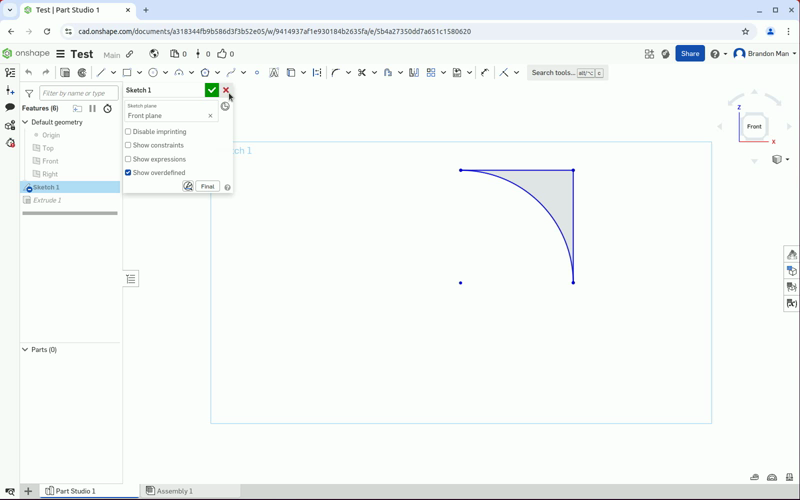
key(shift+s)
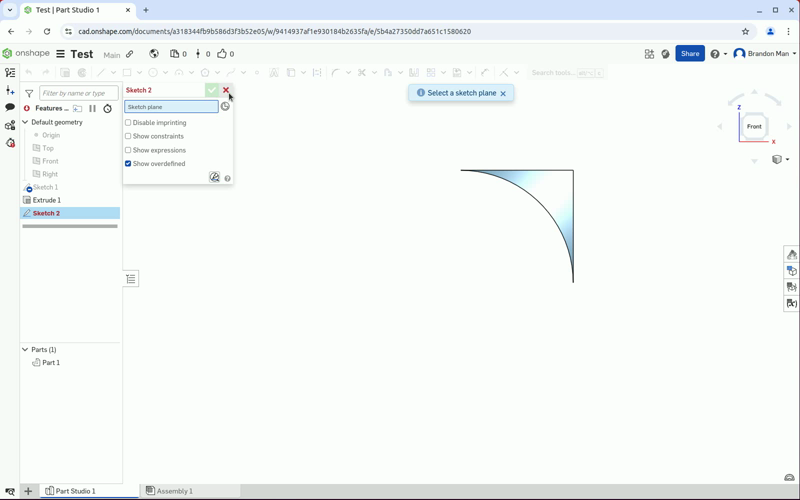
mouse_move(73, 163)
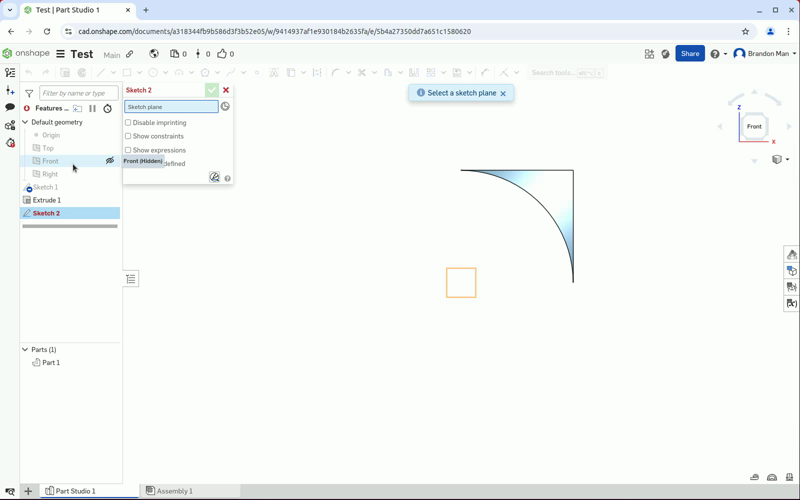
click(73, 163)
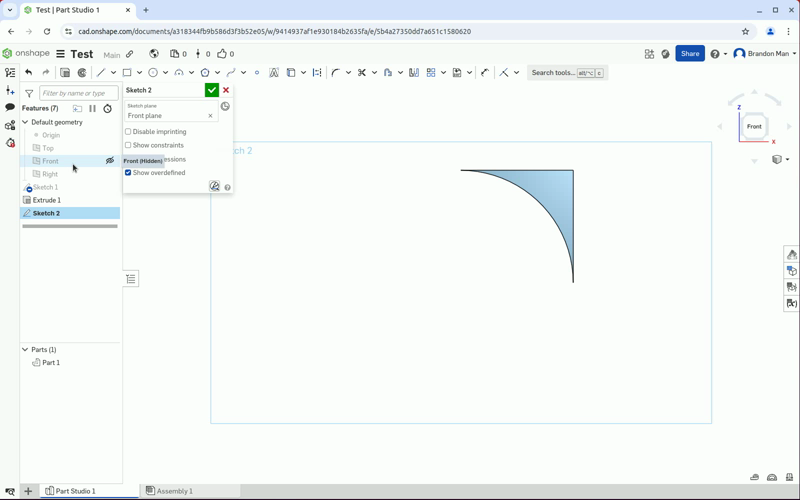
mouse_move(73, 352)
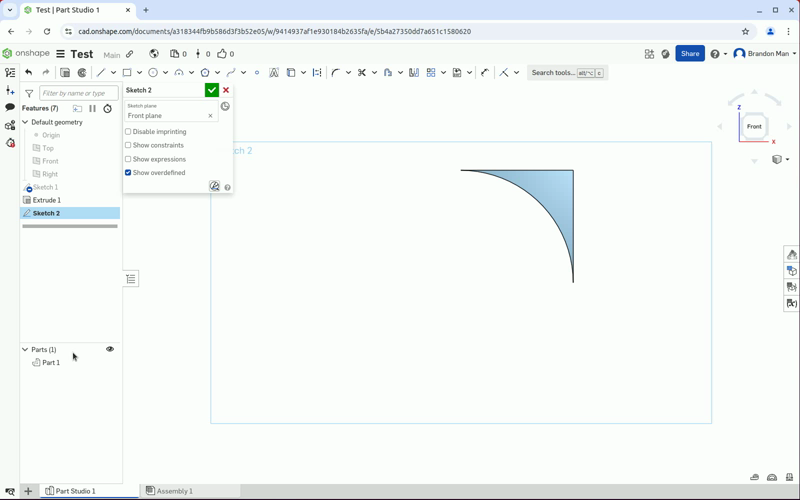
key(y)
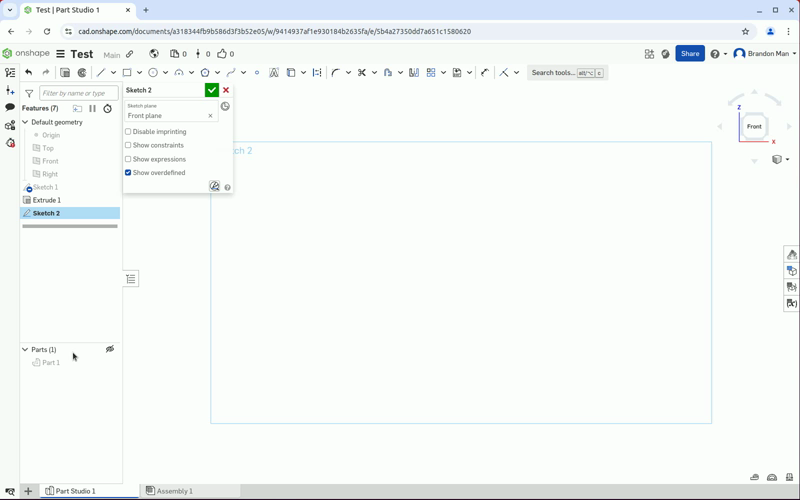
key(a)
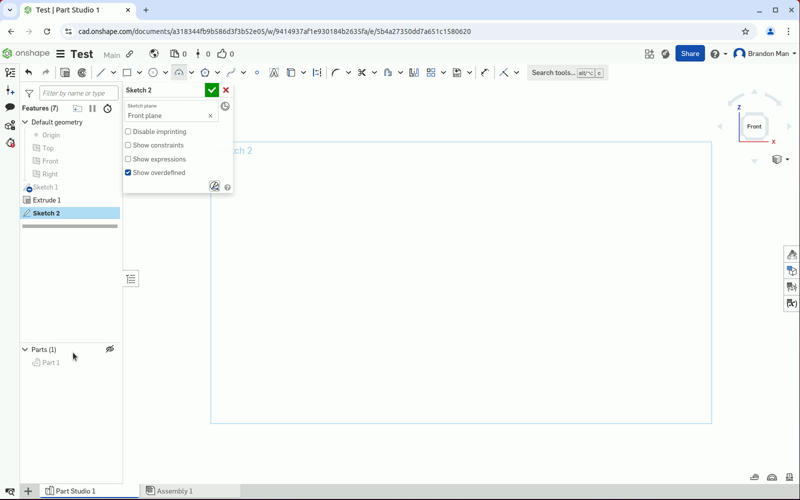
key_down(shift)
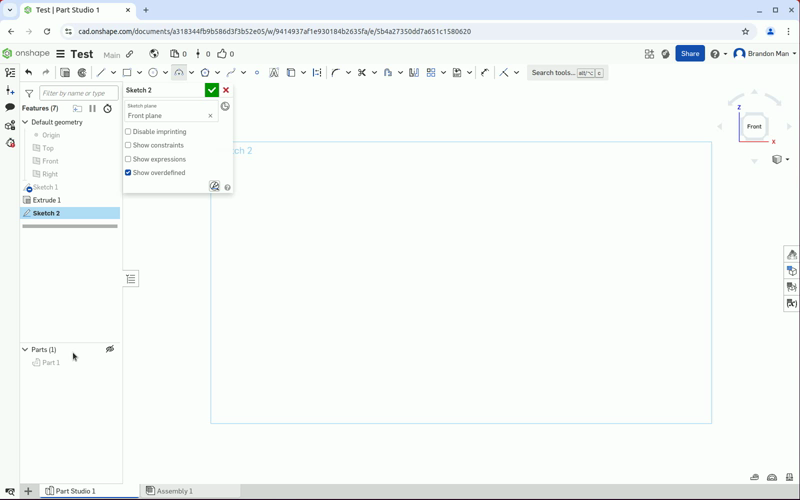
mouse_move(348, 282)
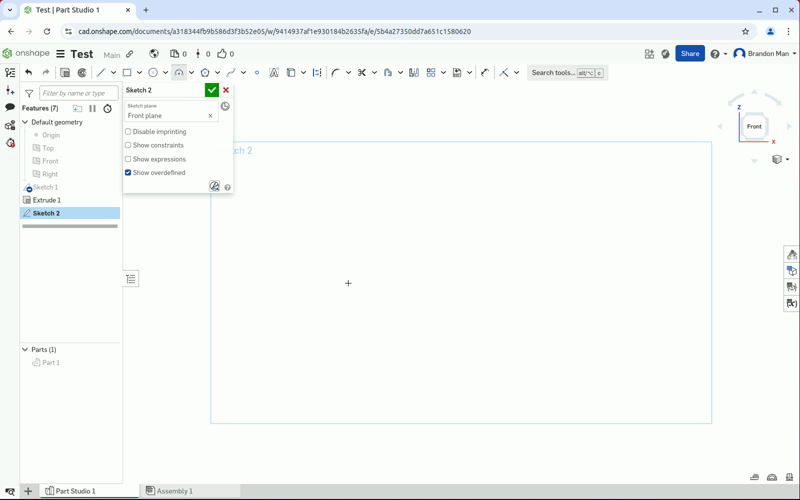
click(348, 282)
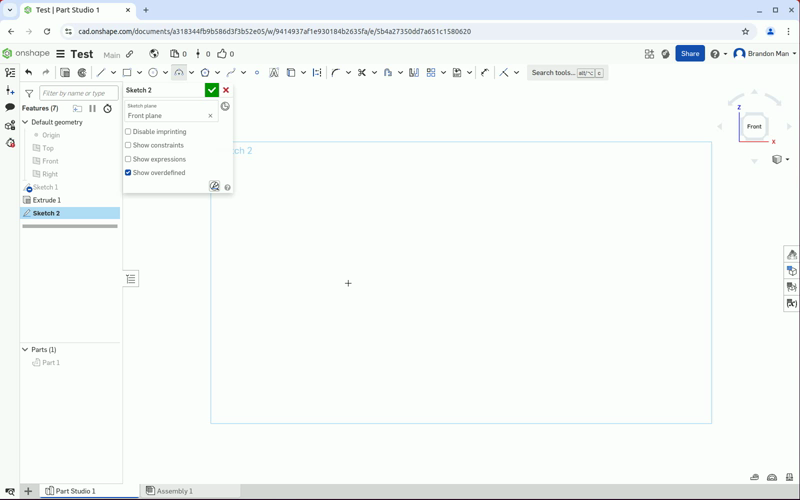
key_up(shift)
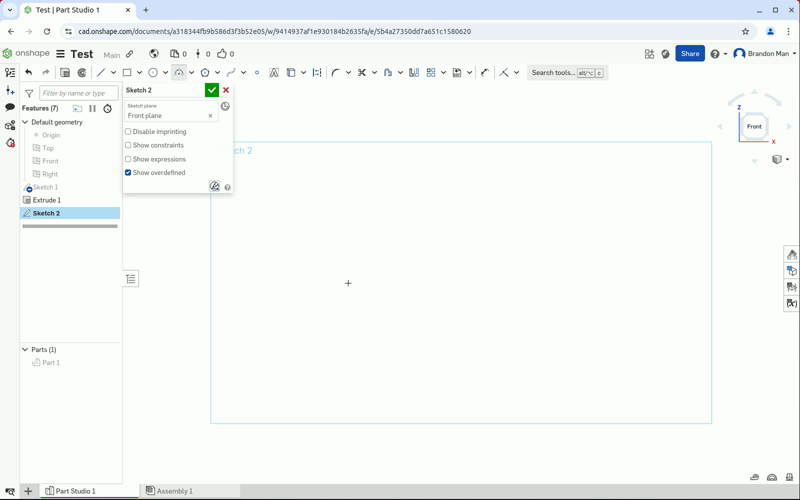
key_down(shift)
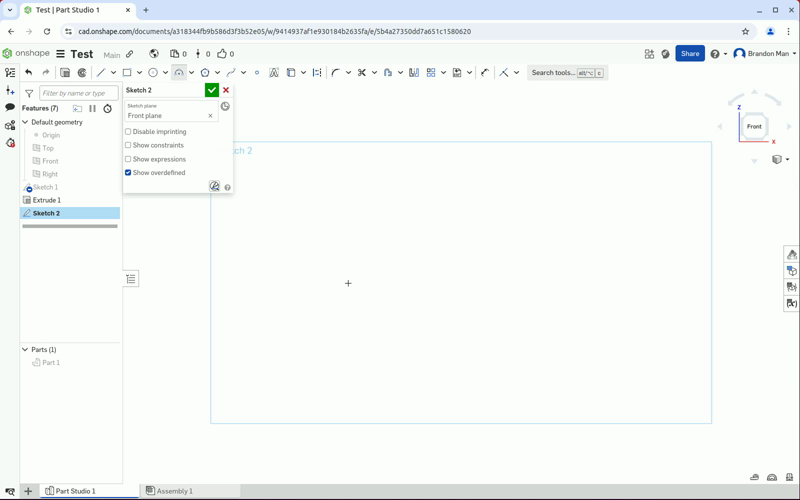
mouse_move(460, 170)
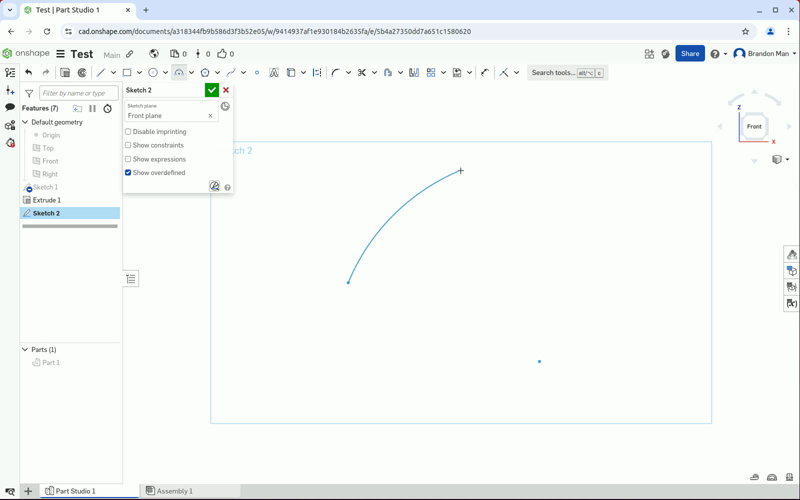
click(460, 170)
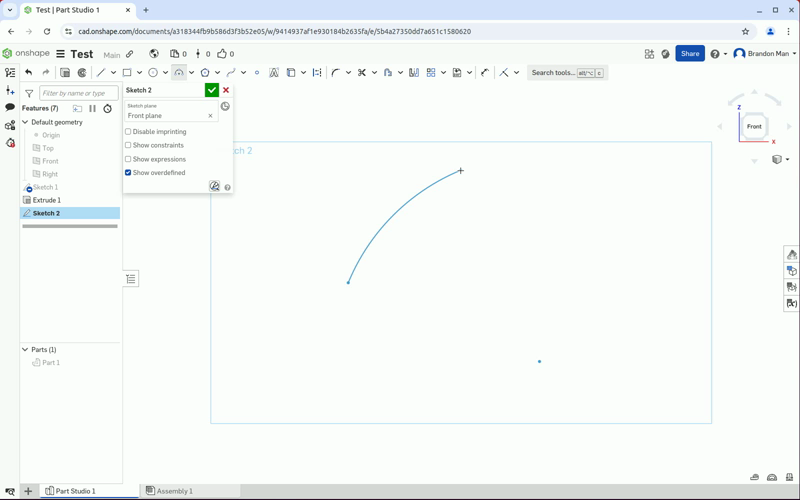
mouse_move(381, 203)
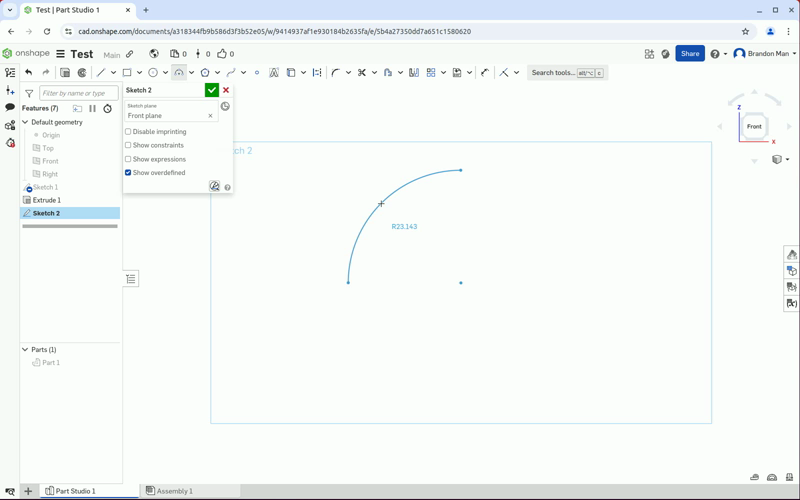
click(381, 203)
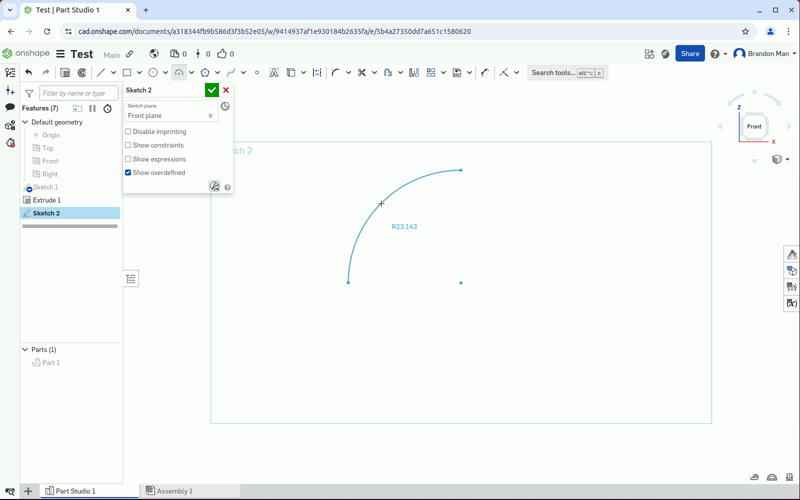
key_up(shift)
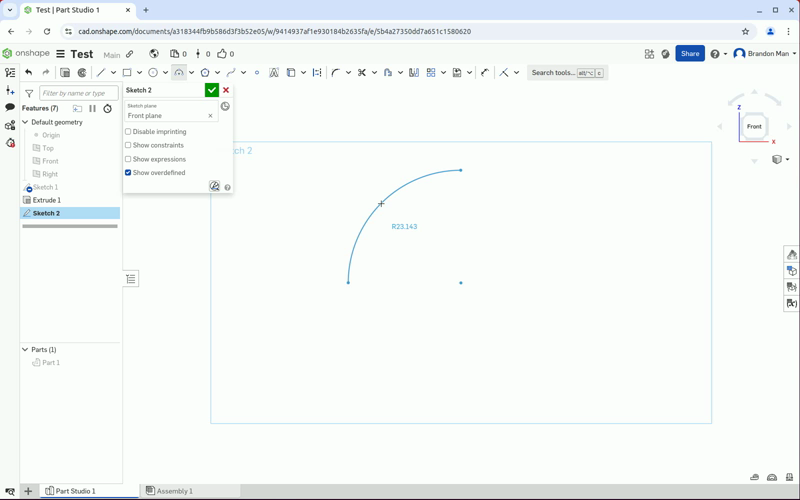
key(esc)
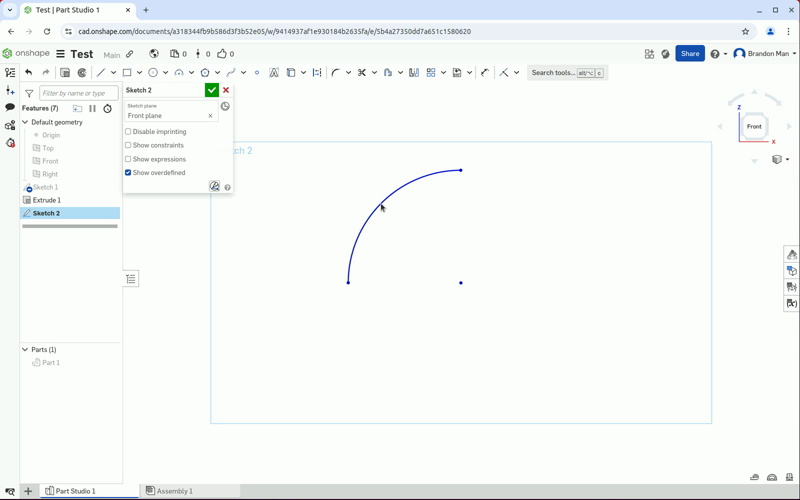
key(l)
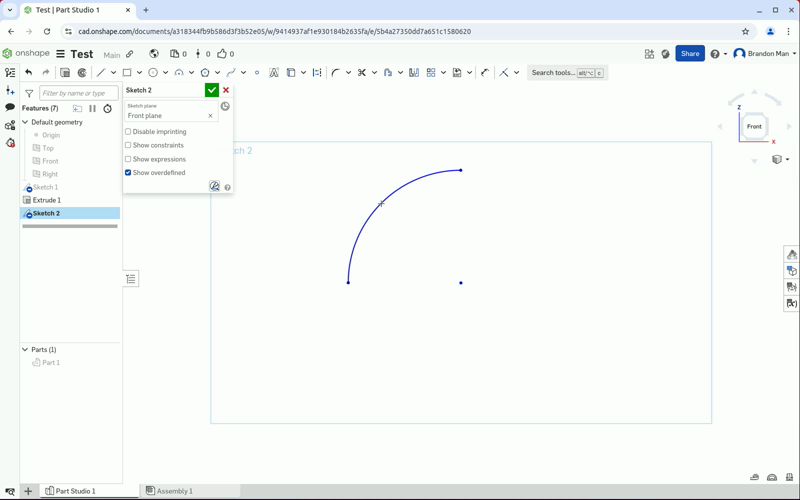
mouse_move(460, 170)
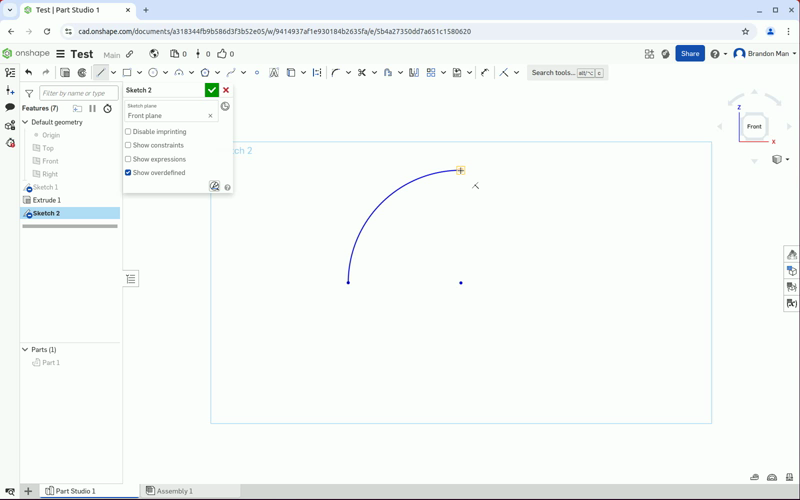
click(460, 170)
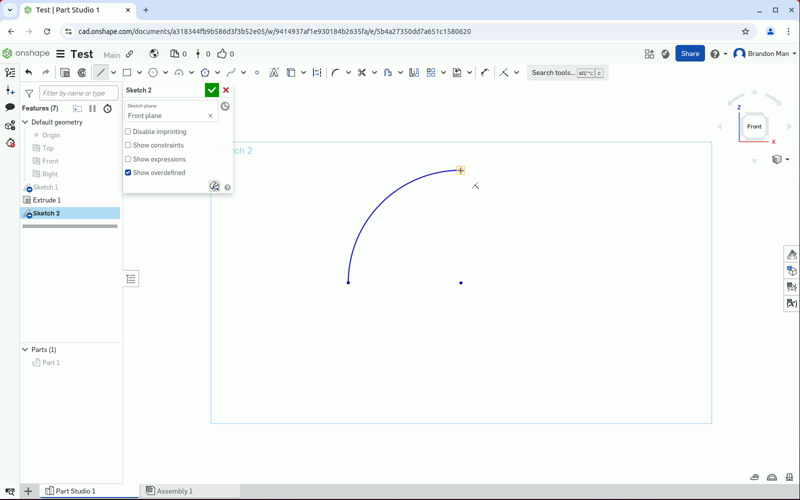
key_down(shift)
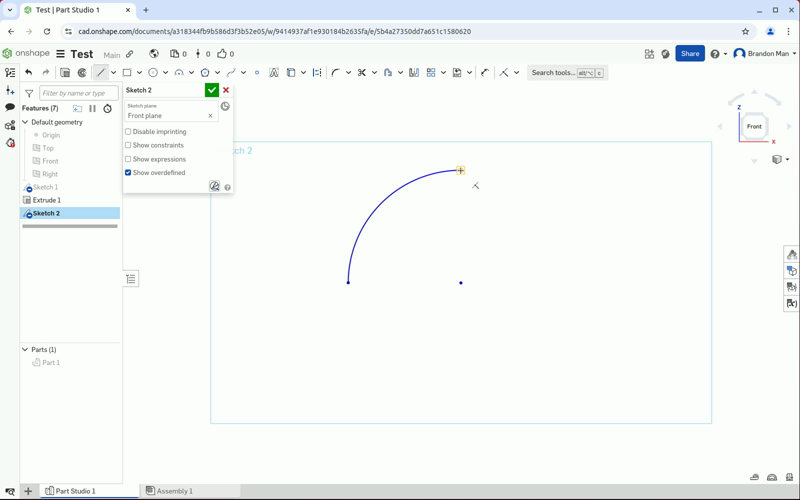
mouse_move(348, 170)
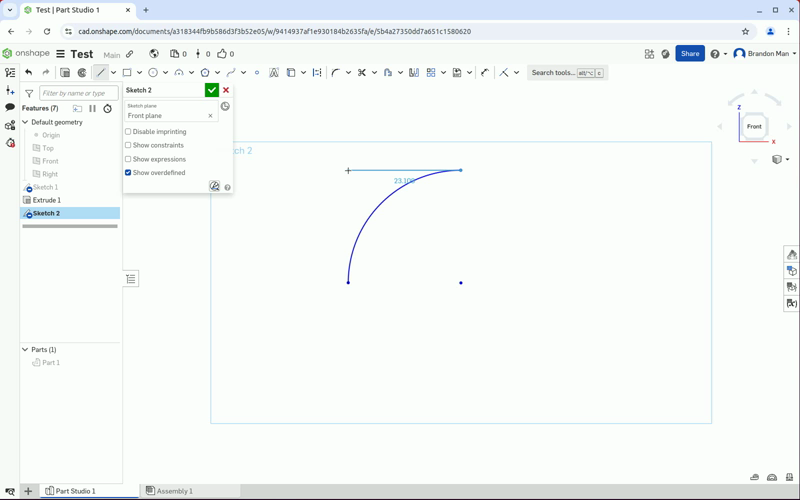
click(348, 170)
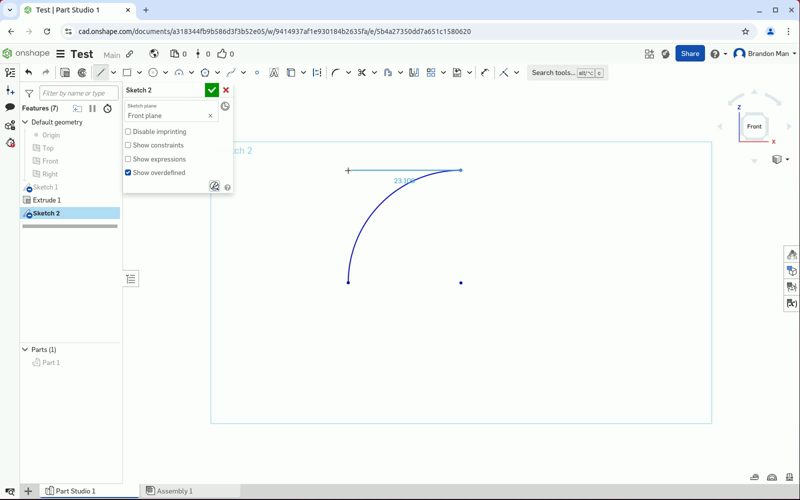
key_up(shift)
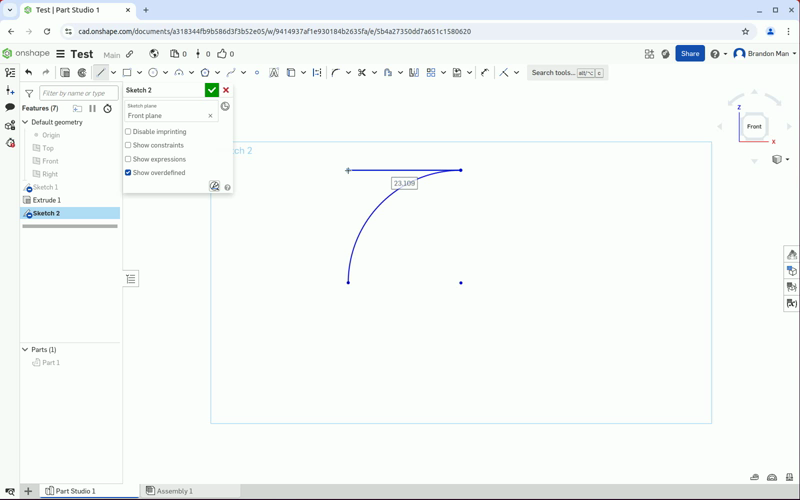
key_down(shift)
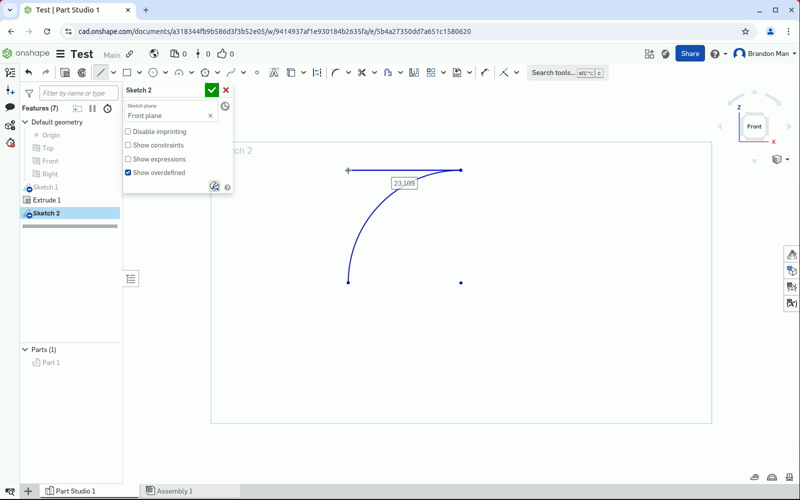
mouse_move(348, 282)
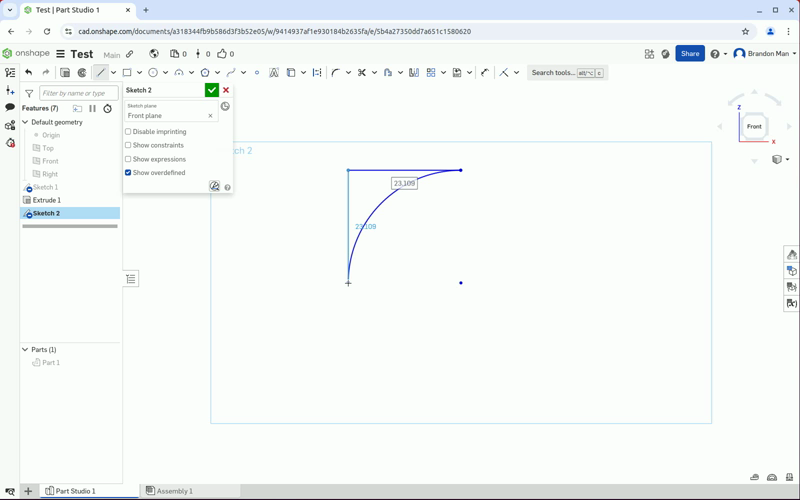
key_up(shift)
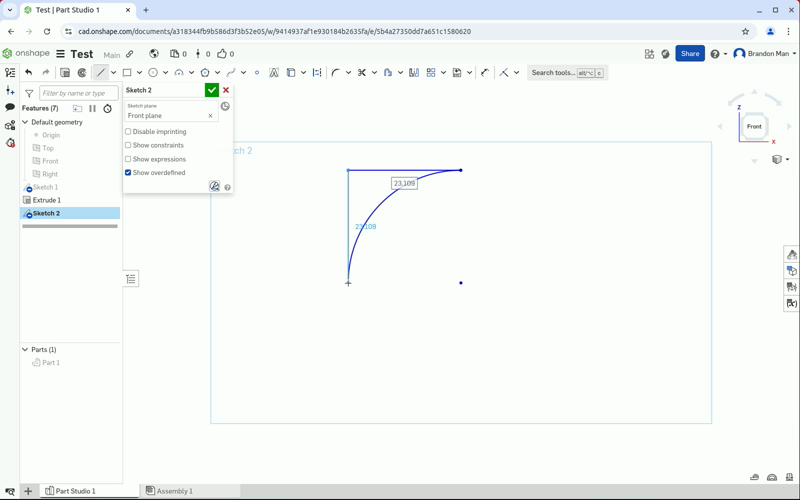
click(348, 282)
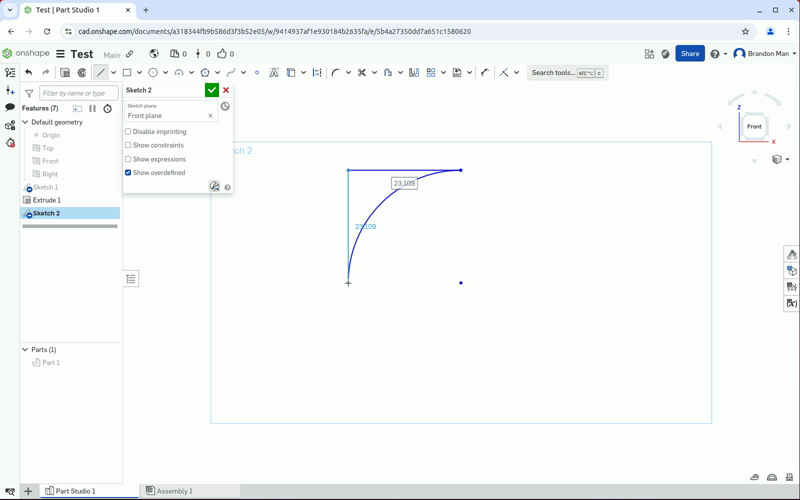
key(esc)
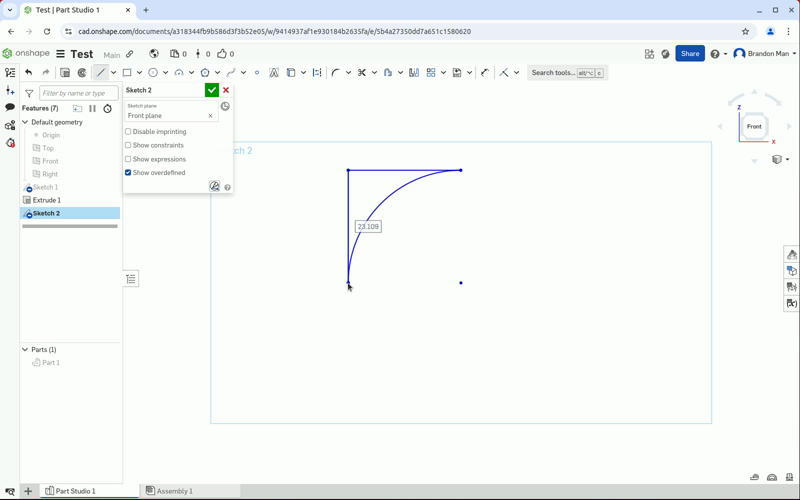
mouse_move(380, 183)
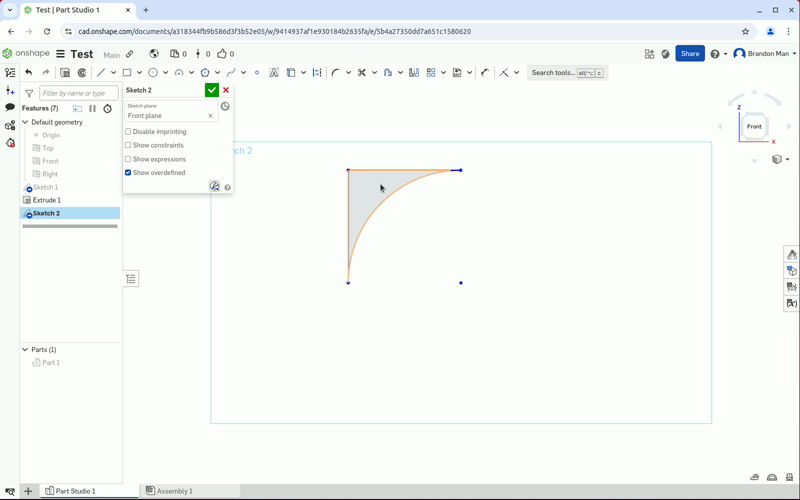
click(380, 183)
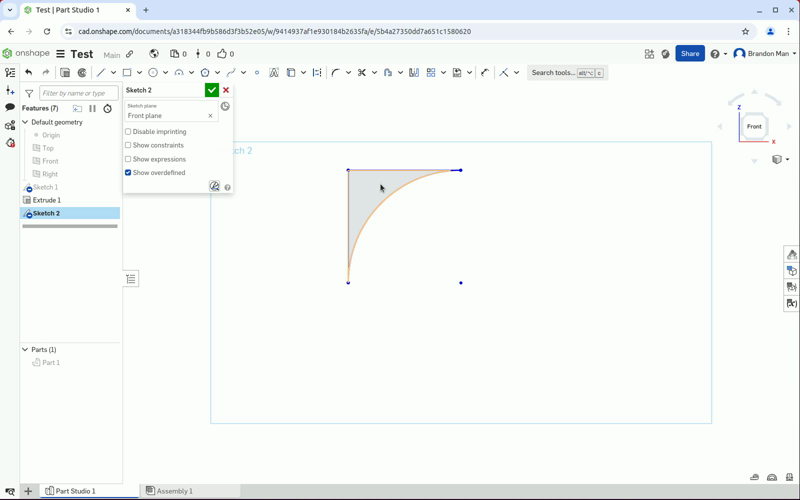
mouse_move(73, 352)
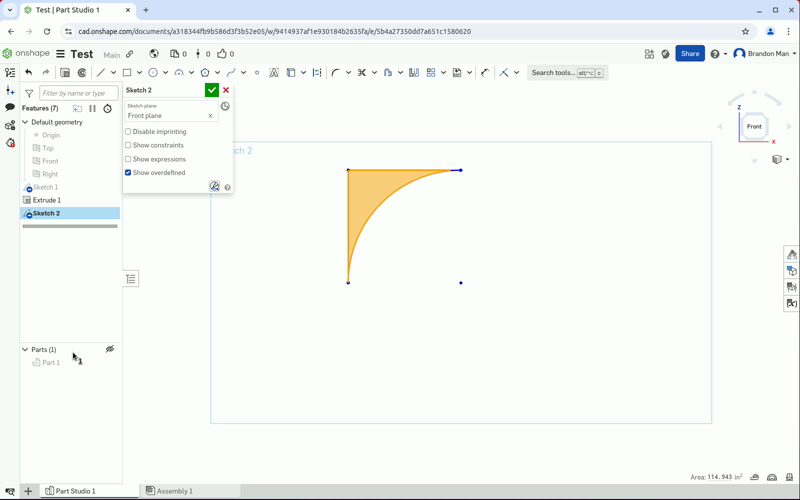
key(shift+y)
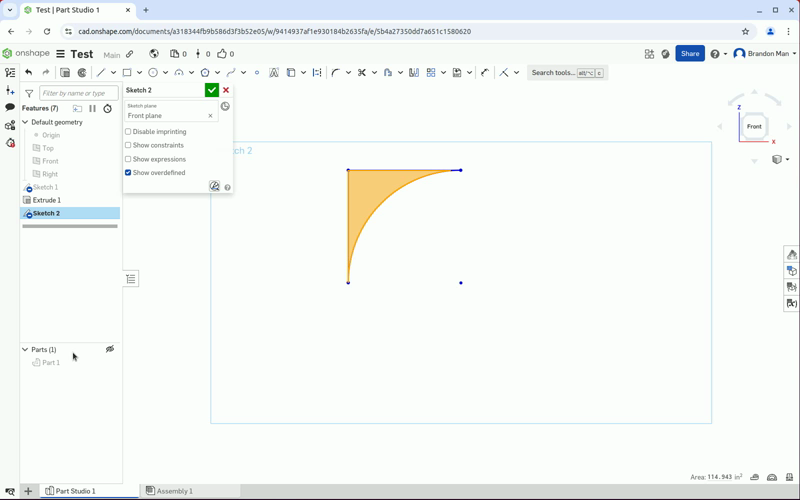
key(shift+e)
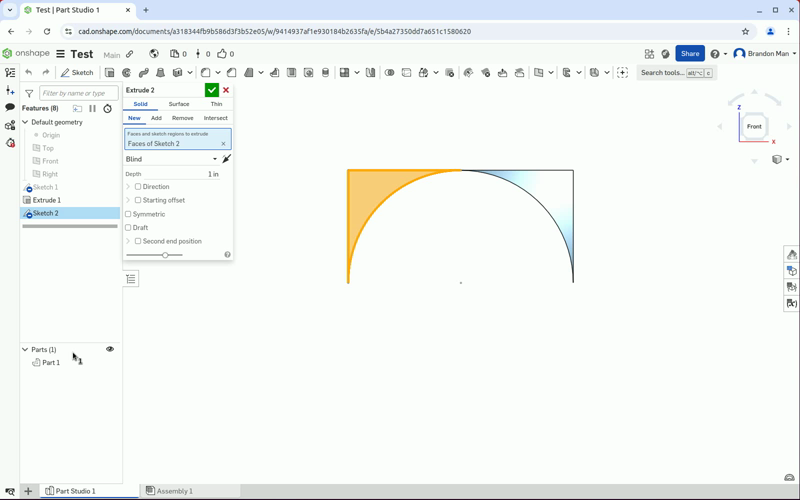
mouse_move(143, 106)
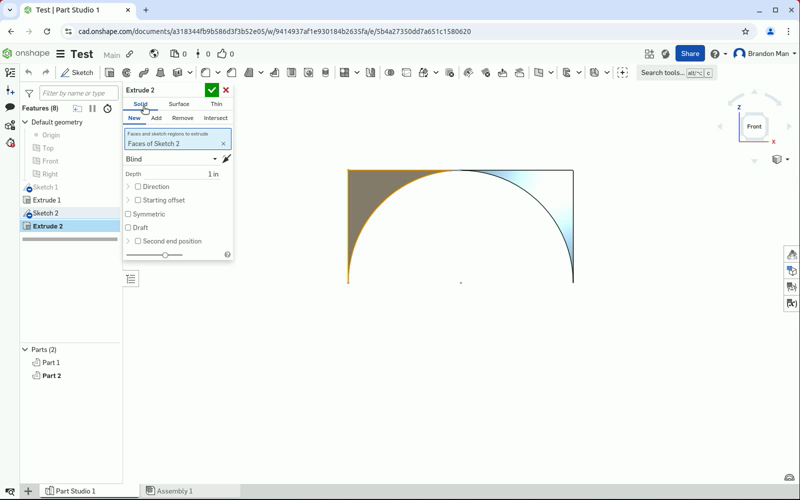
click(143, 106)
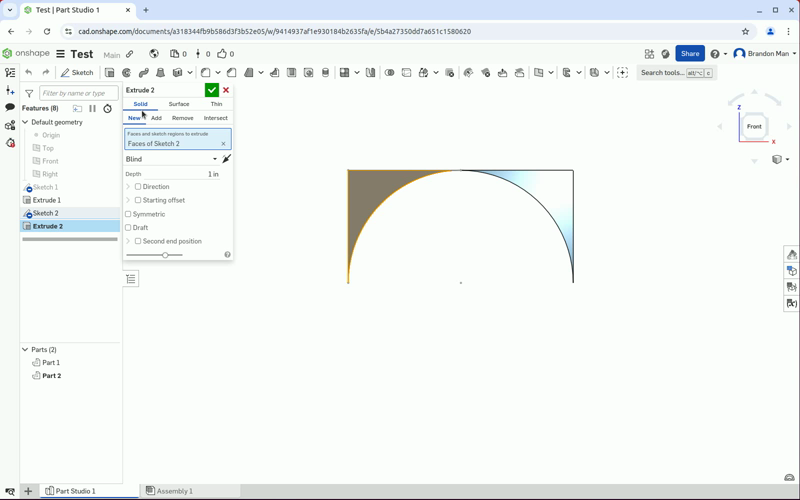
mouse_move(137, 120)
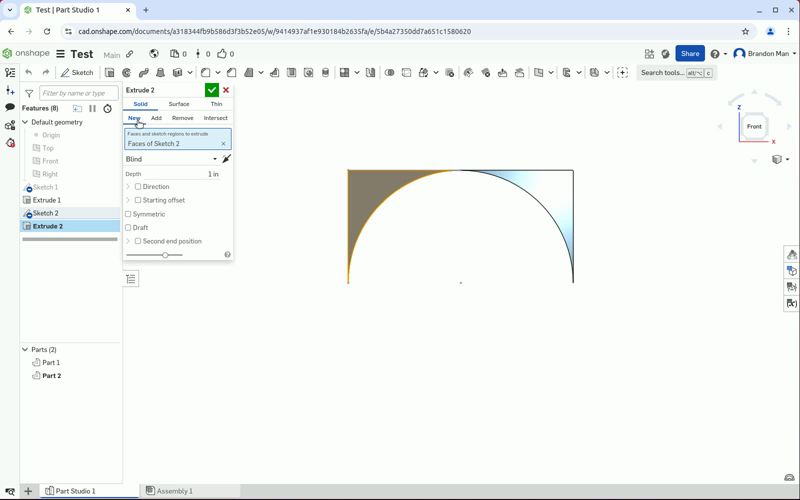
click(137, 120)
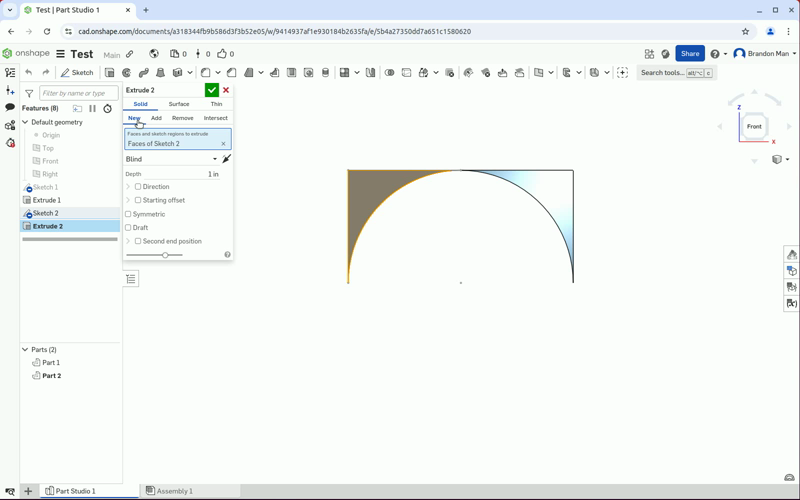
key(tab, 4)
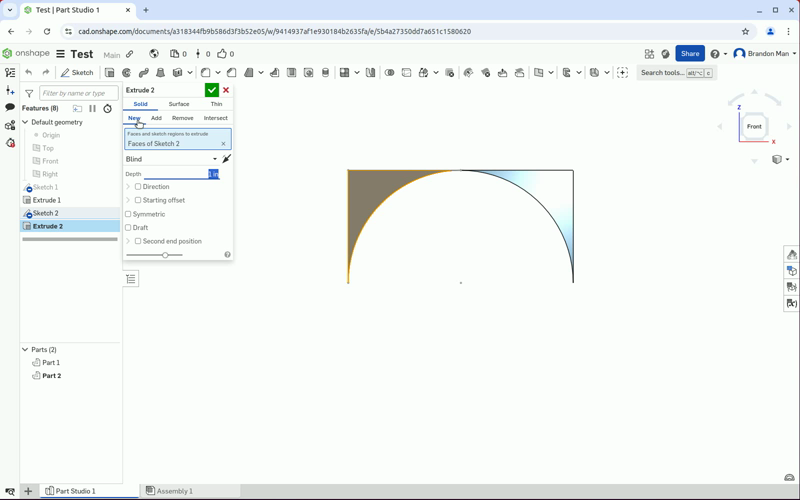
text(14.443)
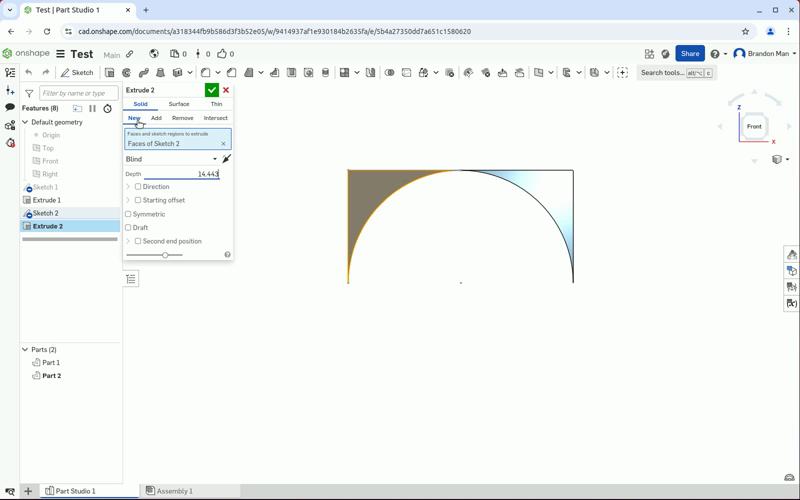
key(enter)
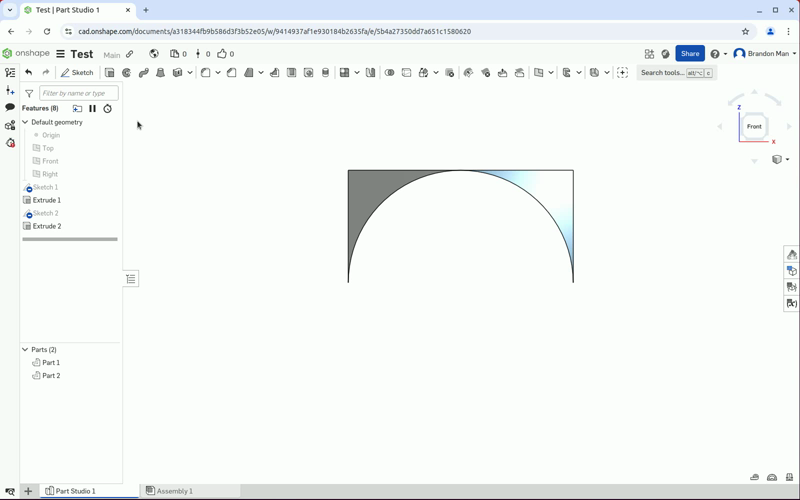
key(shift+h)
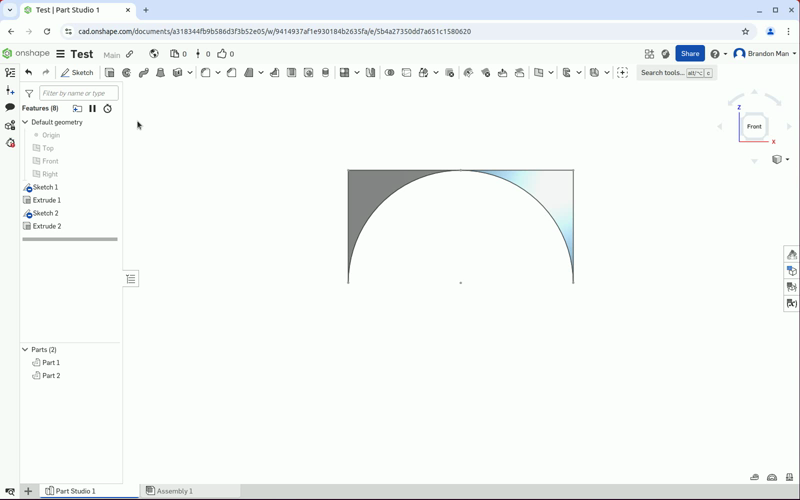
key(shift+h)
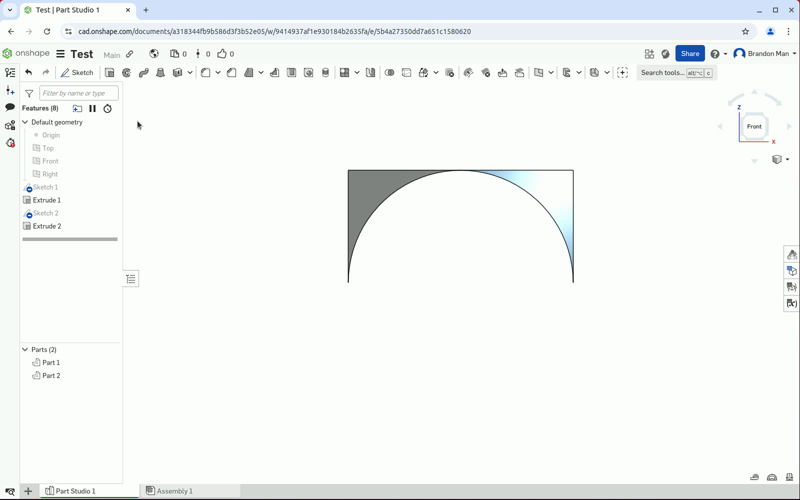
mouse_move(73, 189)
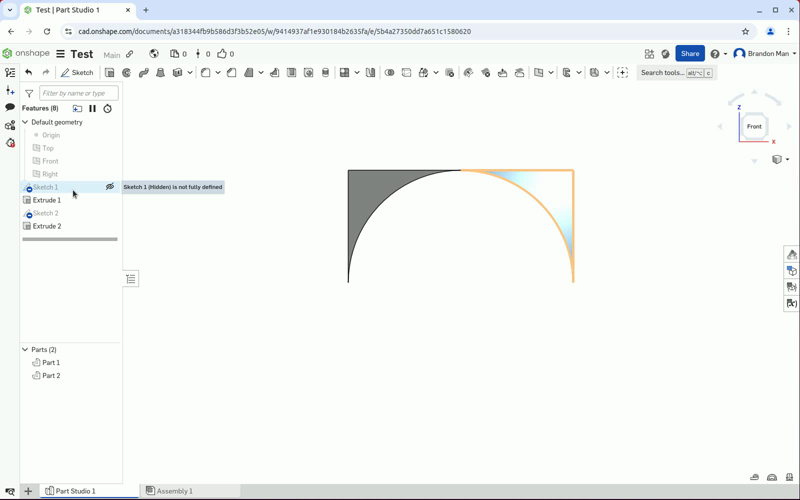
click(73, 189)
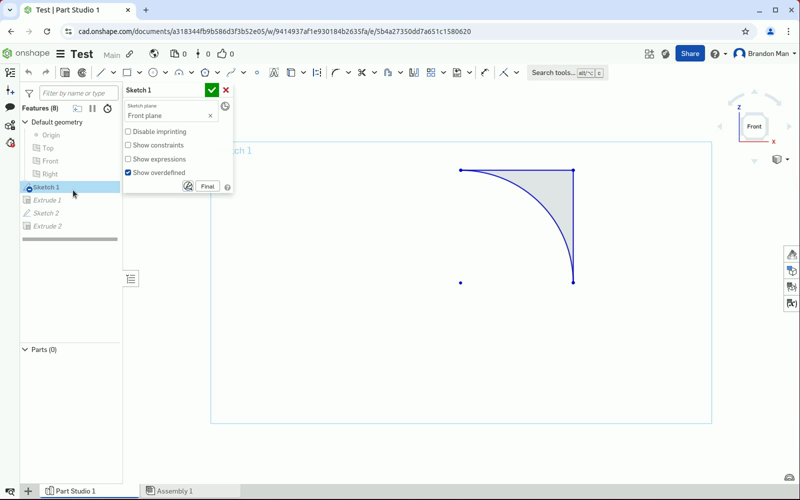
mouse_move(229, 92)
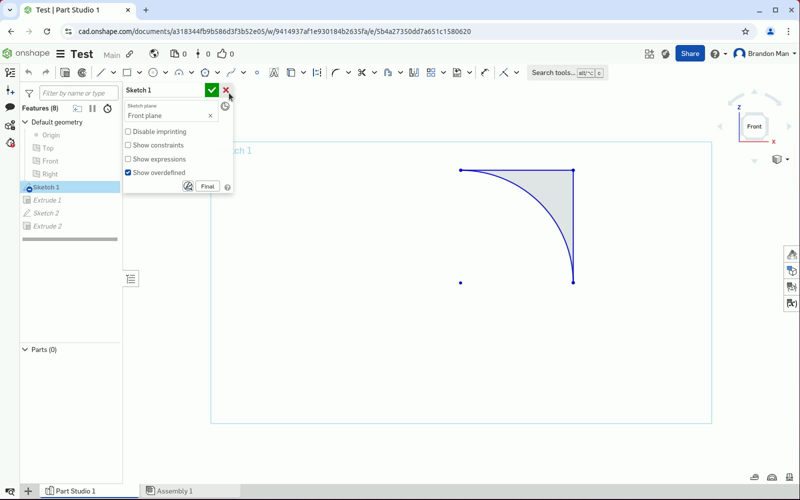
click(229, 92)
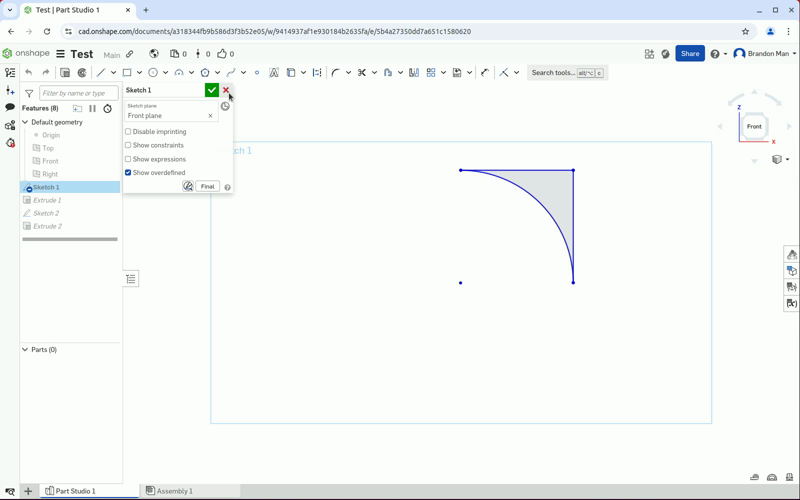
key(shift+s)
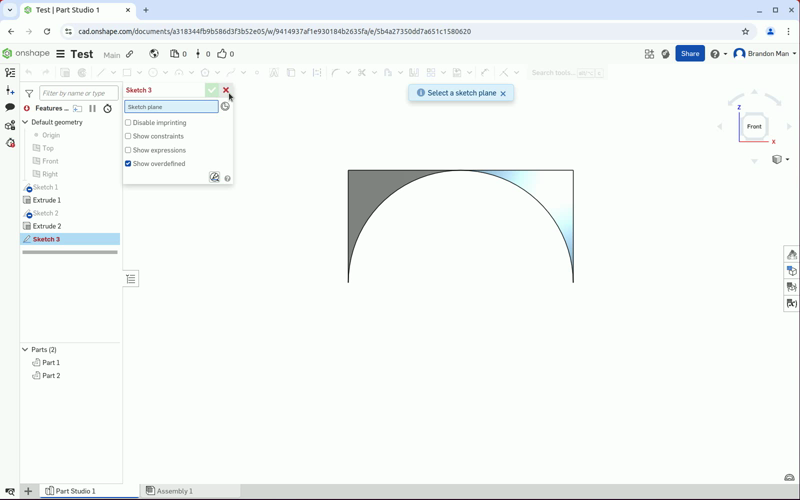
mouse_move(73, 163)
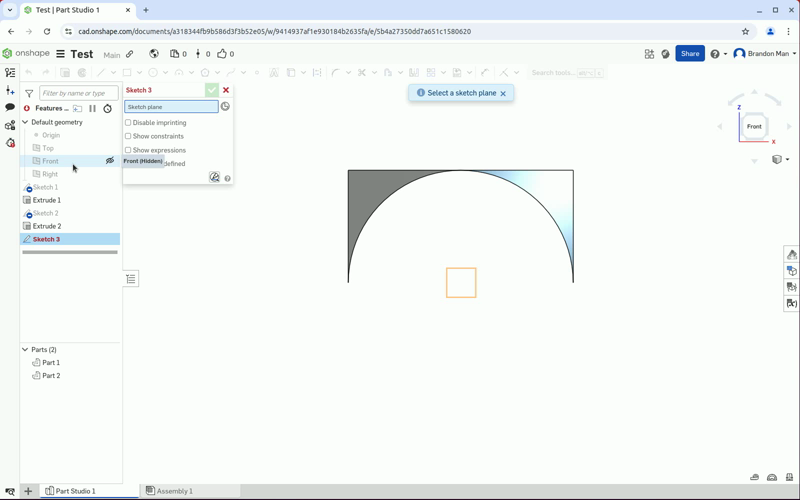
click(73, 163)
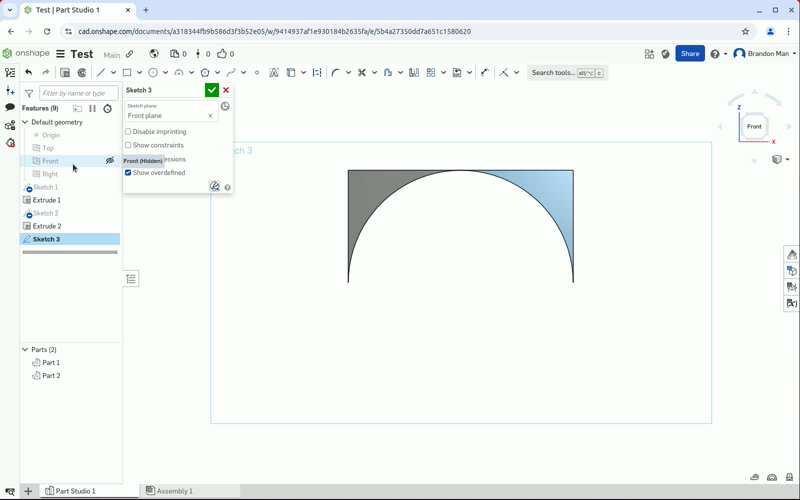
mouse_move(73, 352)
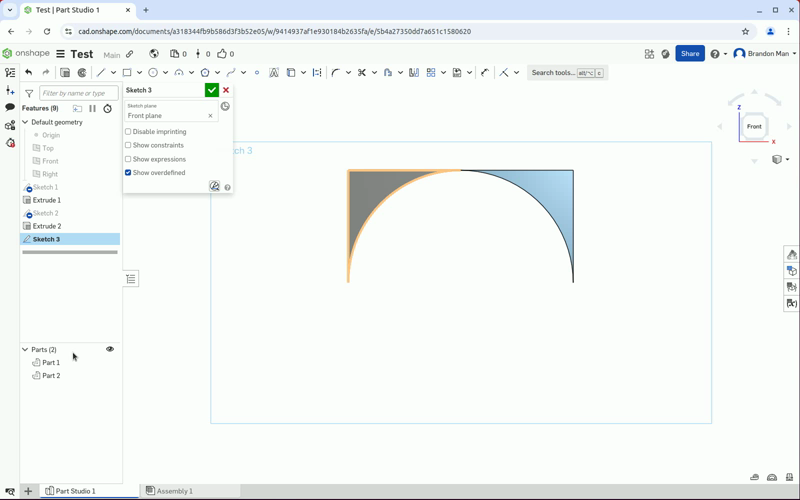
key(y)
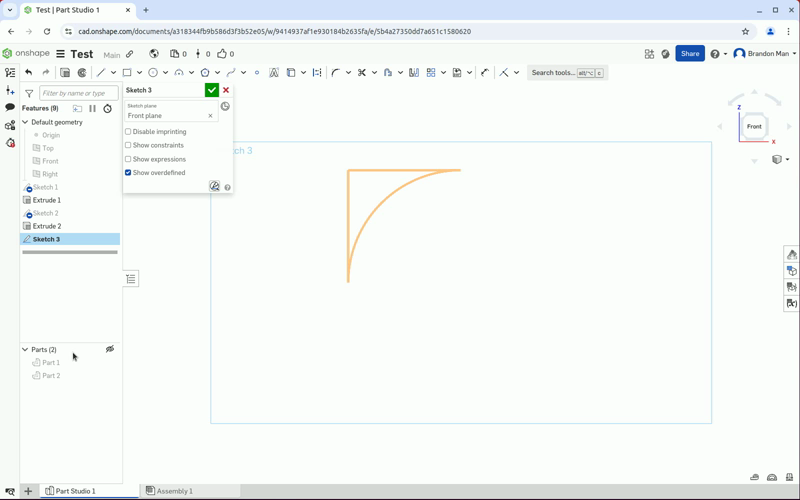
key(a)
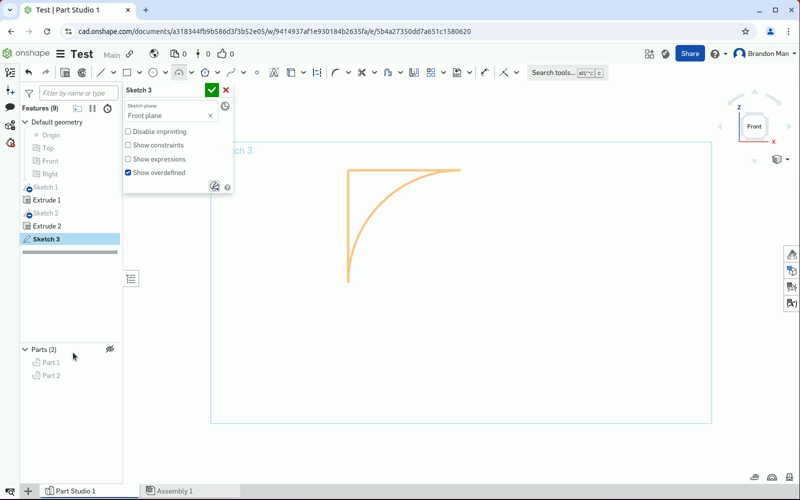
key_down(shift)
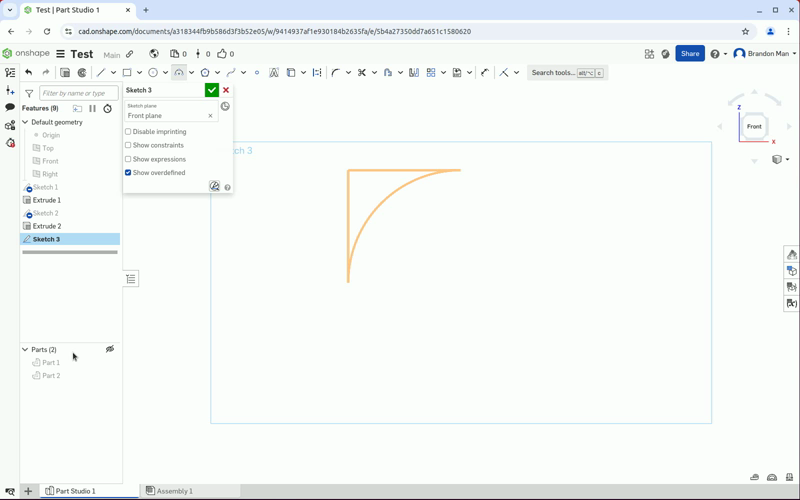
mouse_move(348, 282)
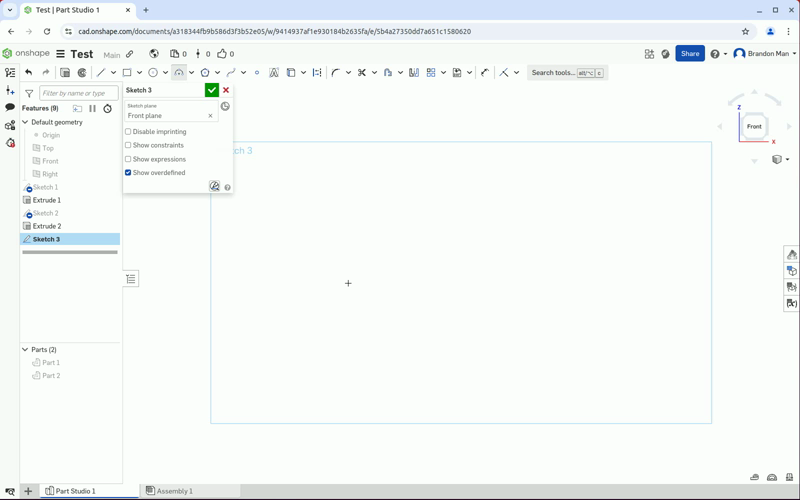
click(348, 282)
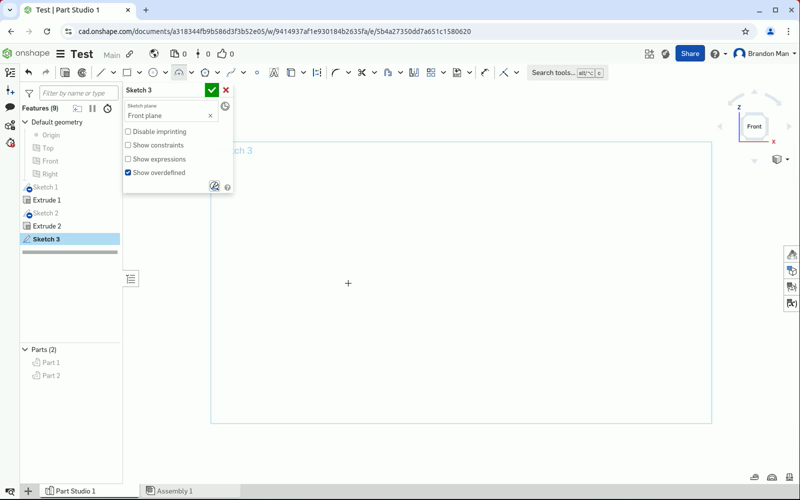
key_up(shift)
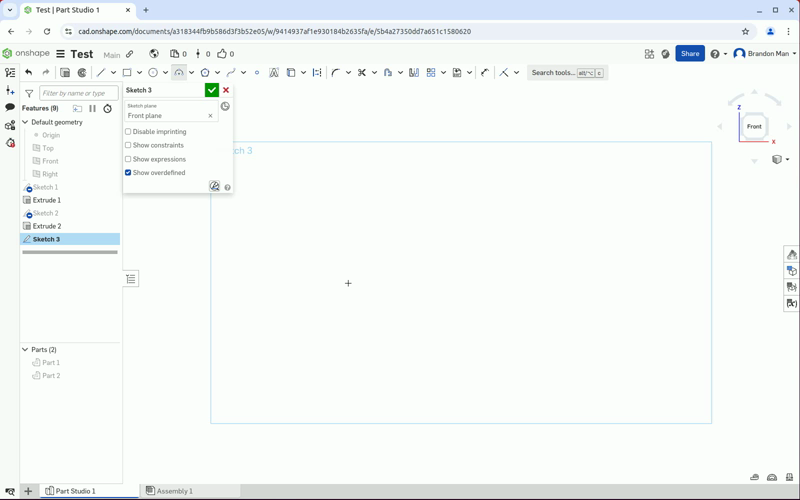
key_down(shift)
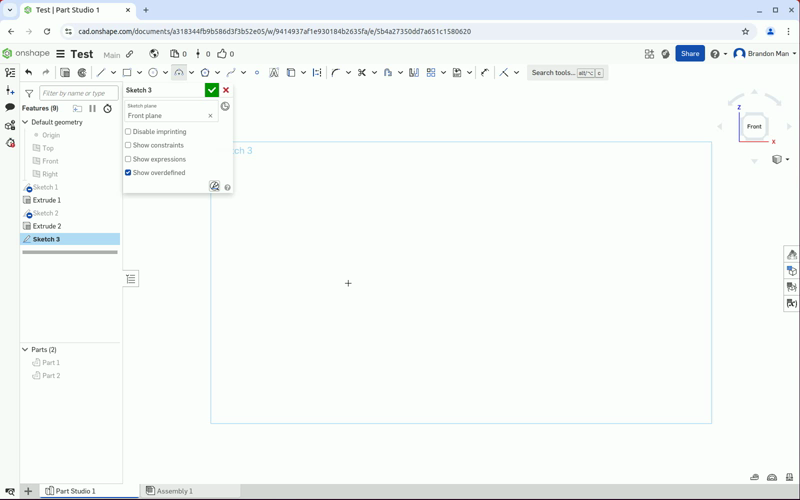
mouse_move(572, 282)
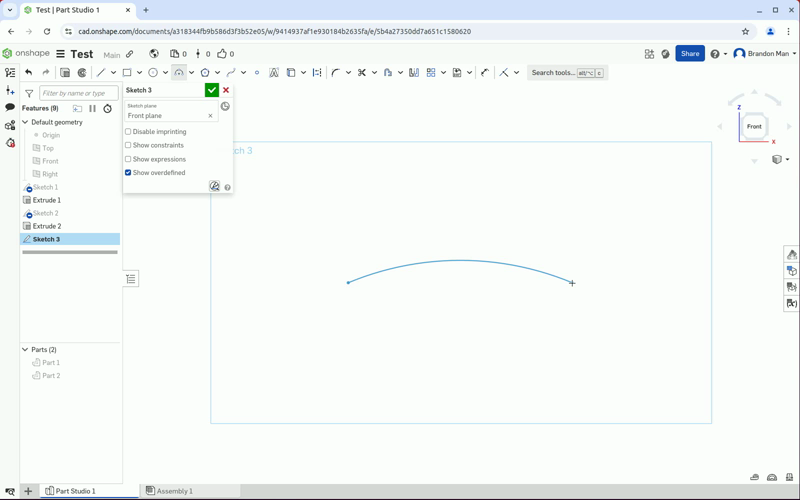
click(572, 282)
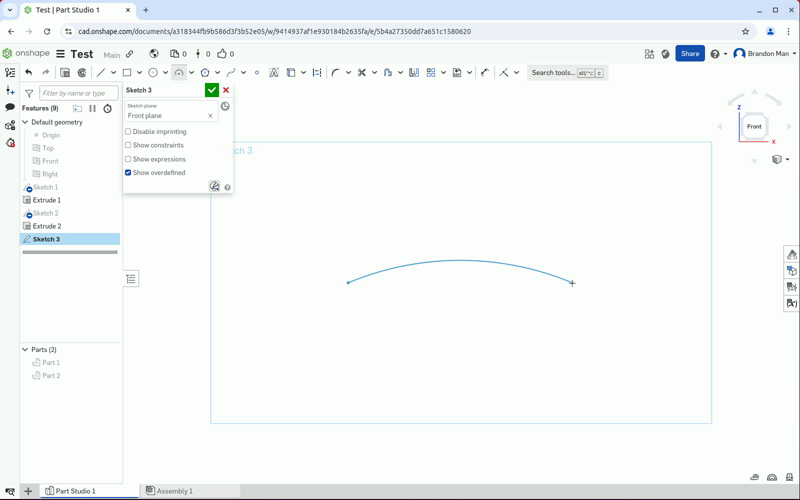
mouse_move(460, 394)
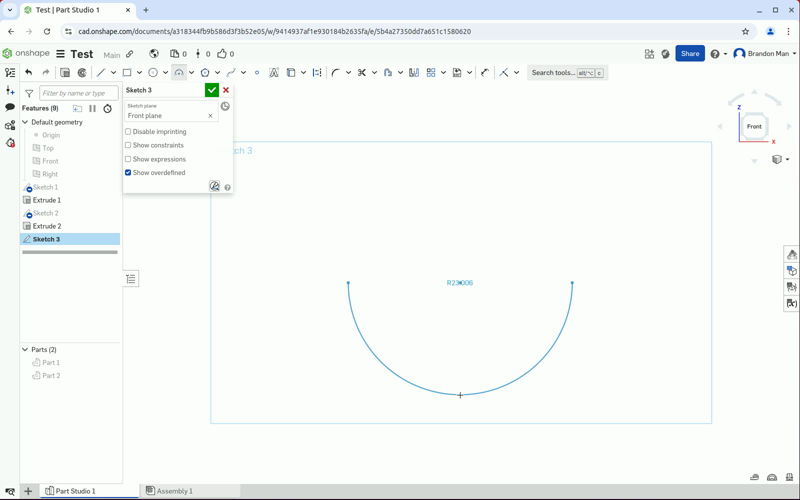
click(460, 394)
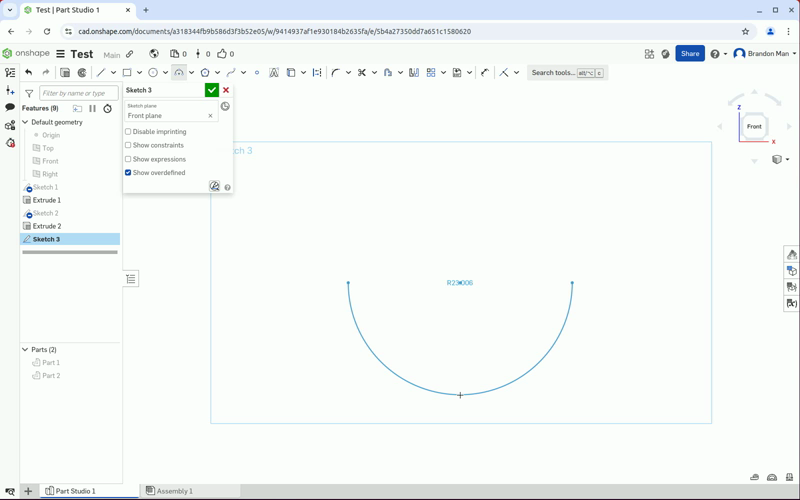
key_up(shift)
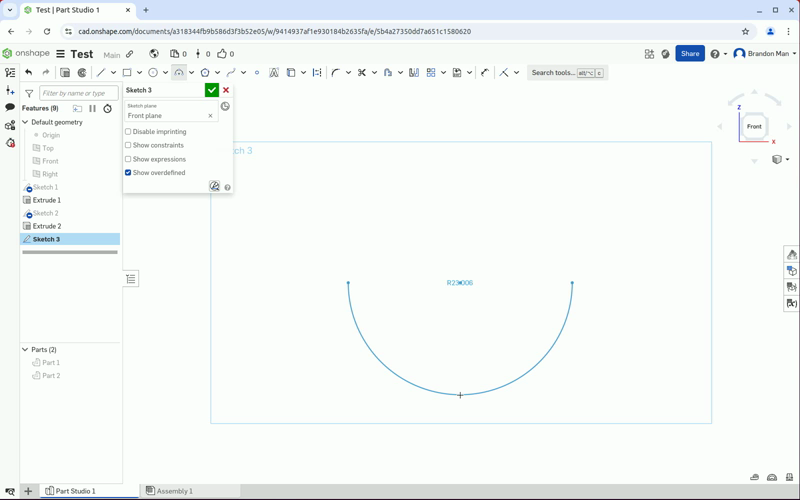
key(esc)
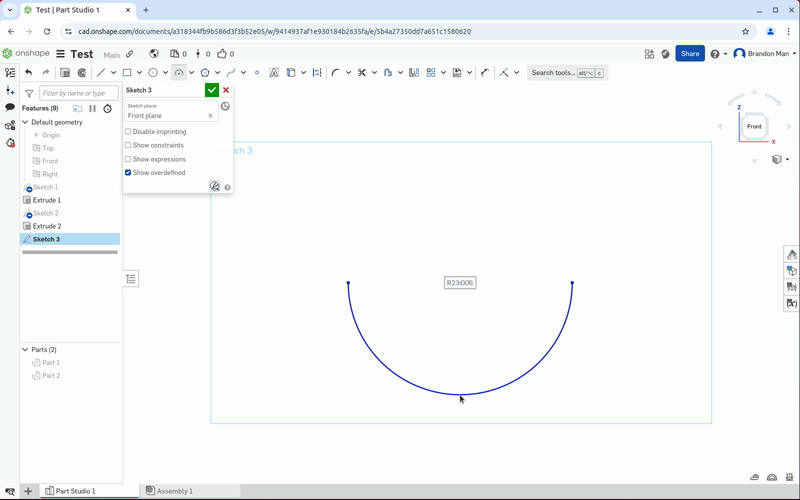
key(l)
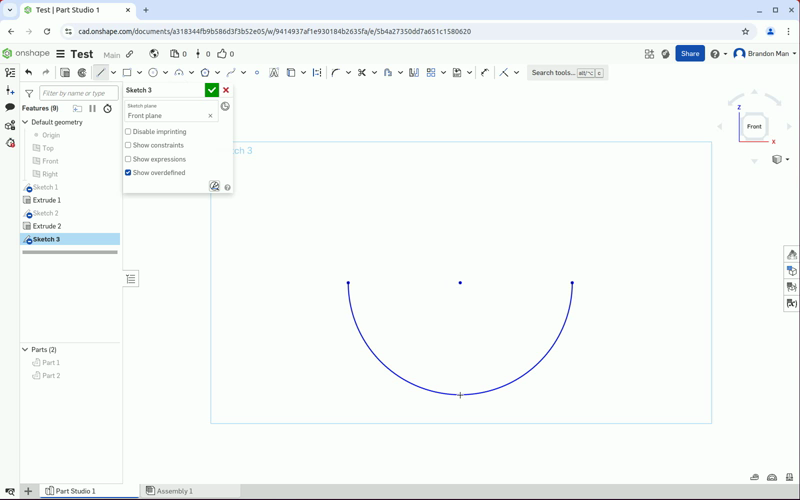
mouse_move(572, 282)
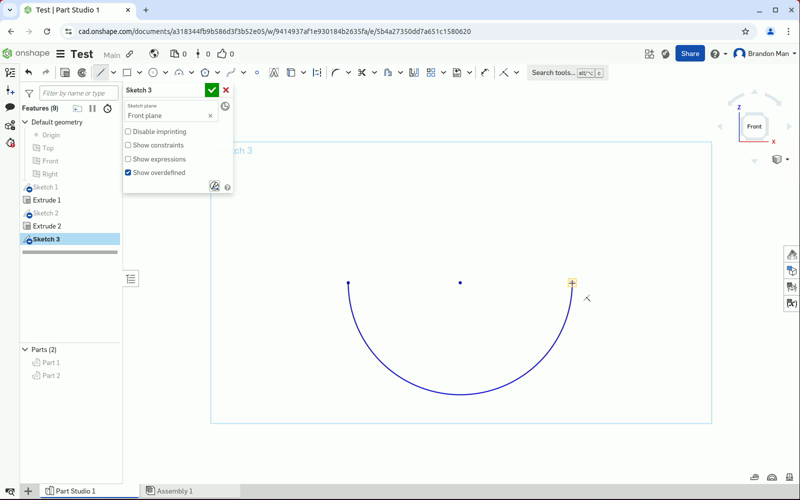
click(572, 282)
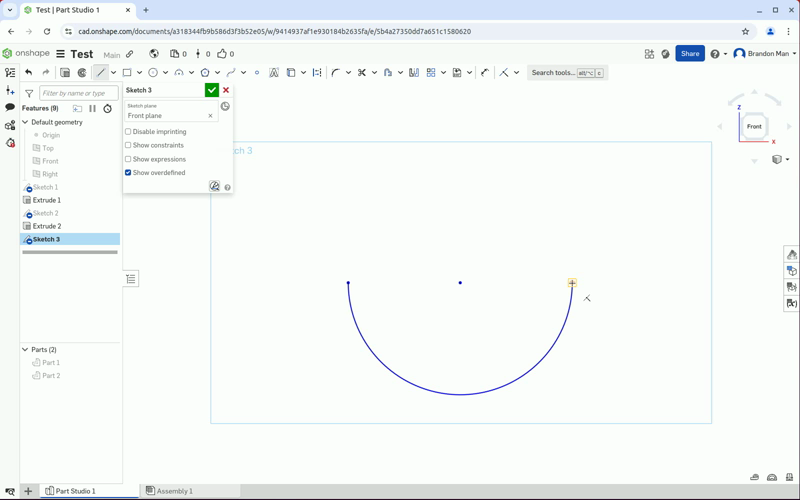
key_down(shift)
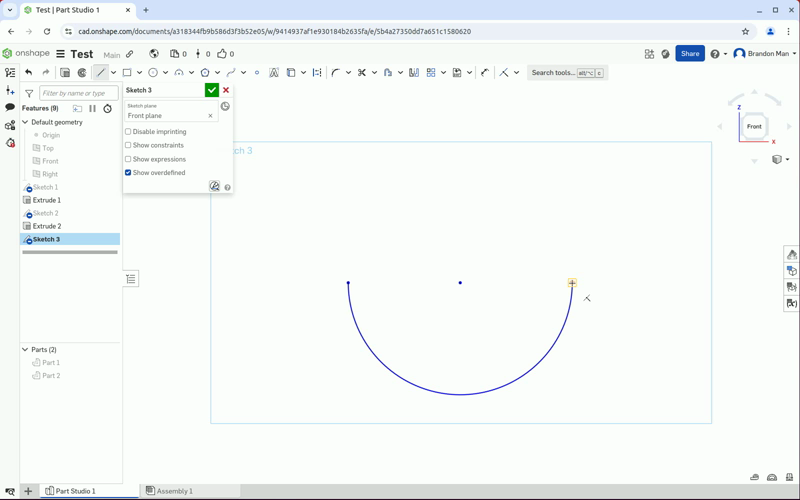
mouse_move(348, 282)
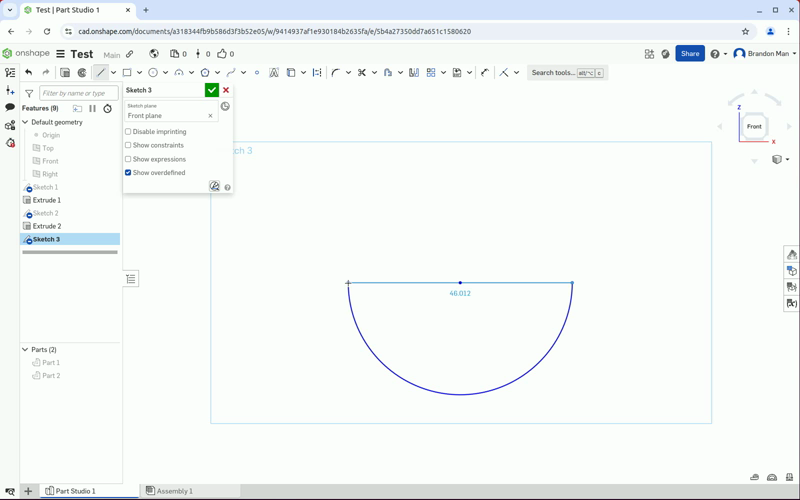
key_up(shift)
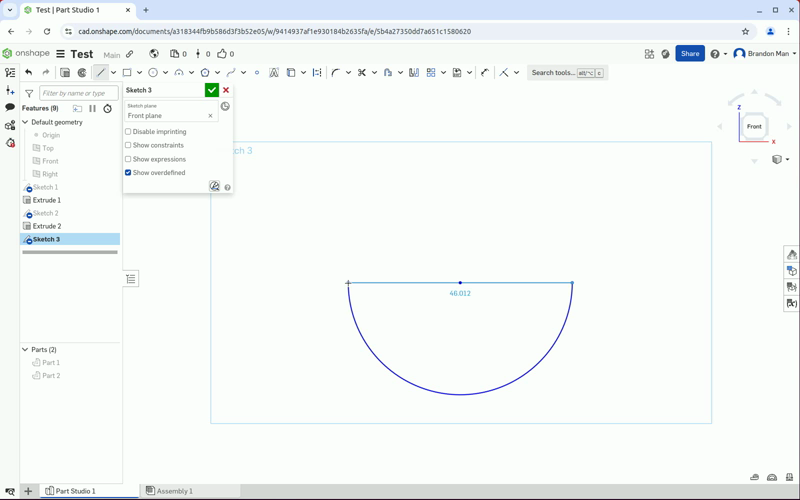
click(348, 282)
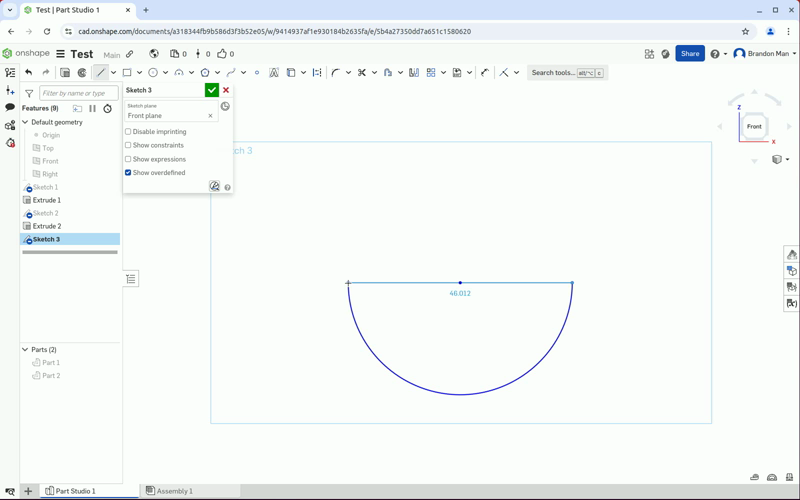
key(esc)
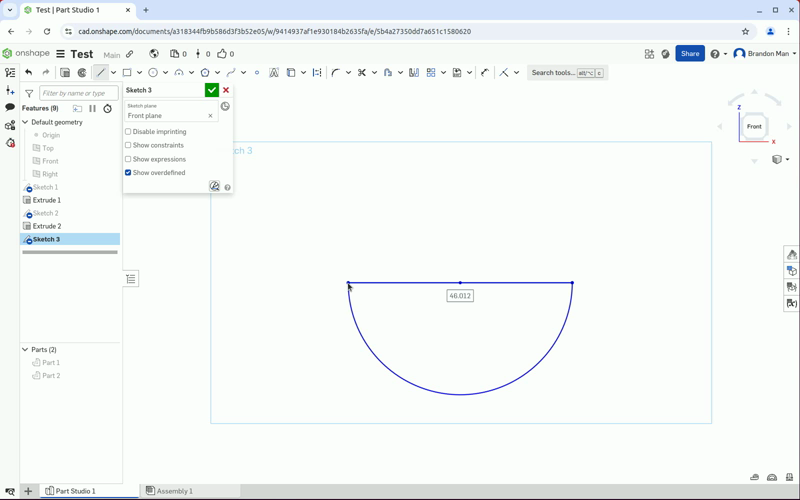
mouse_move(521, 318)
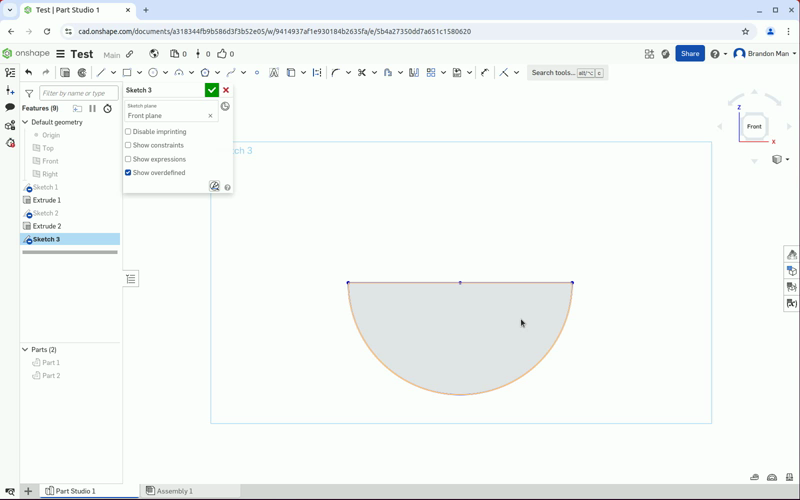
click(521, 318)
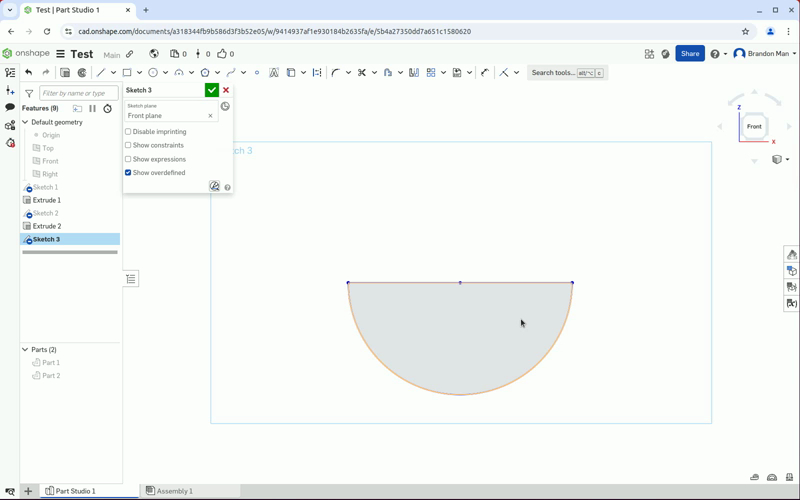
mouse_move(73, 352)
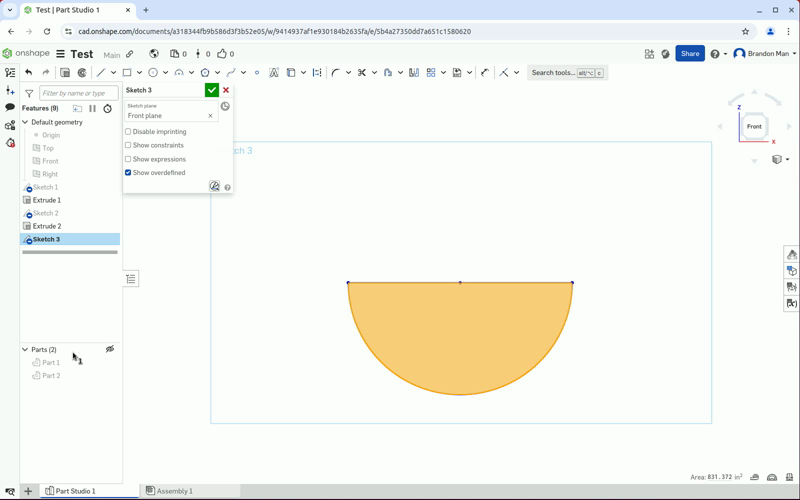
key(shift+y)
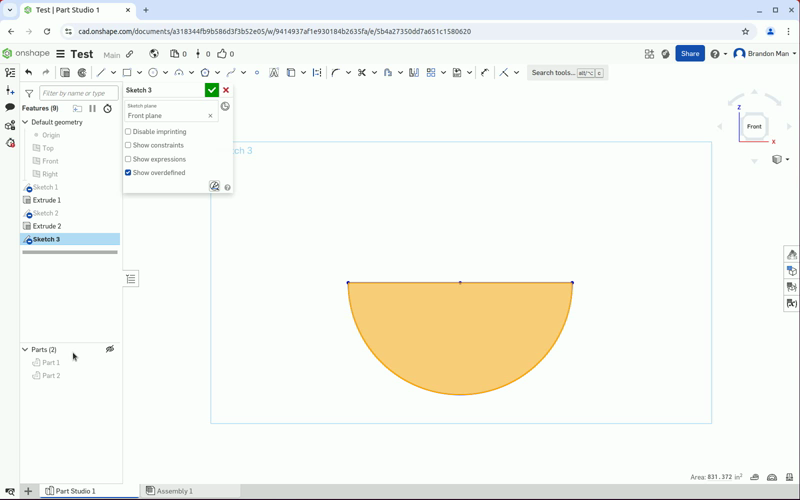
key(shift+e)
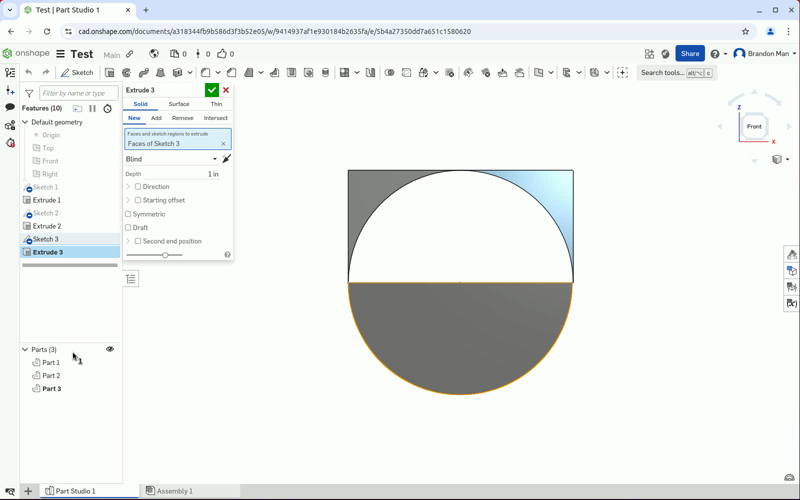
mouse_move(143, 106)
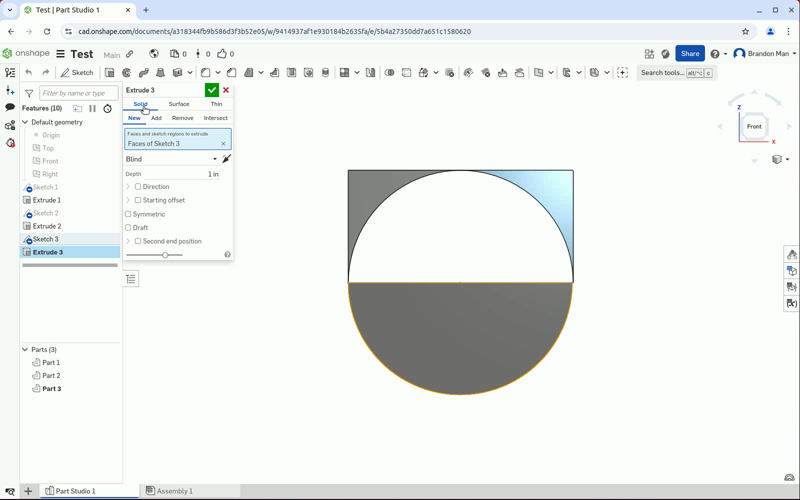
click(143, 106)
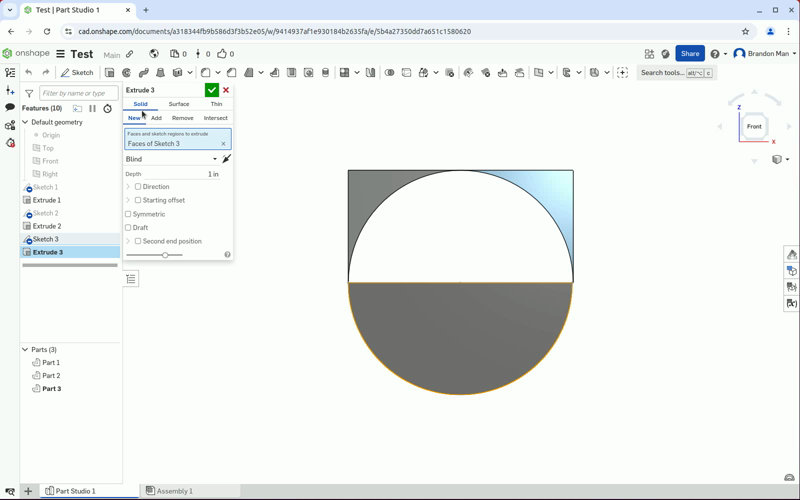
mouse_move(137, 120)
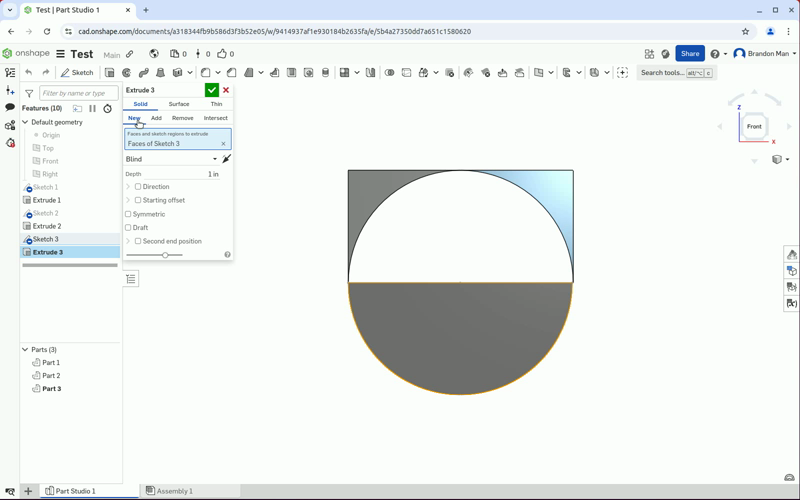
click(137, 120)
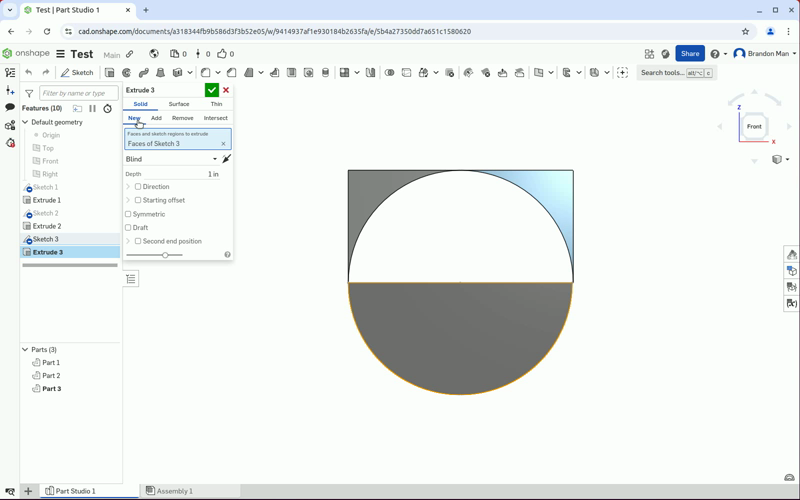
key(tab, 4)
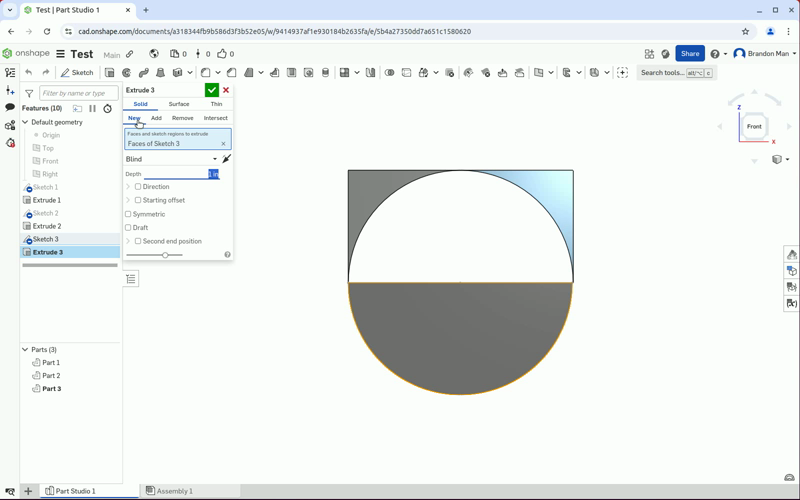
text(14.443)
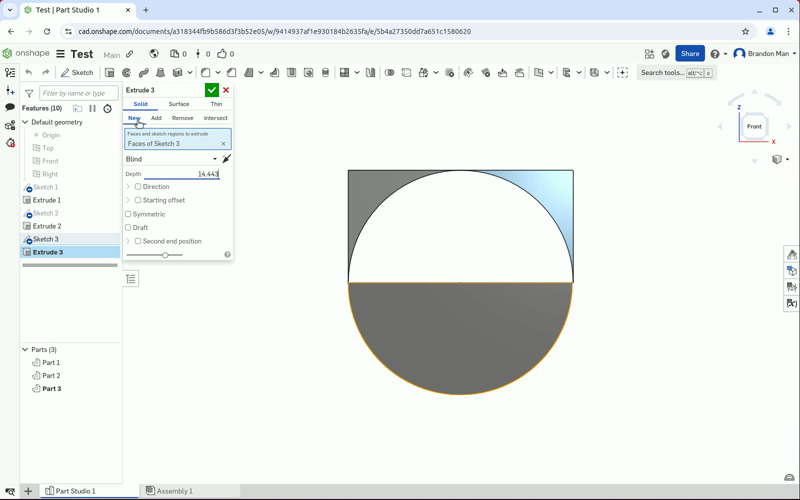
key(enter)
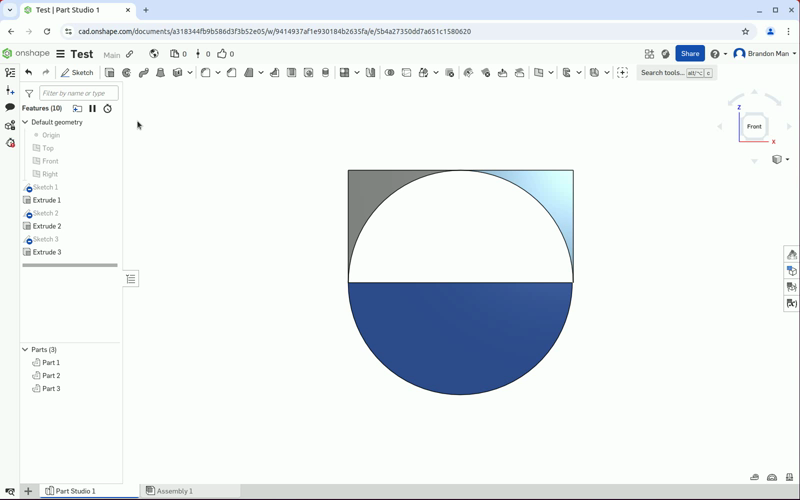
key(shift+h)
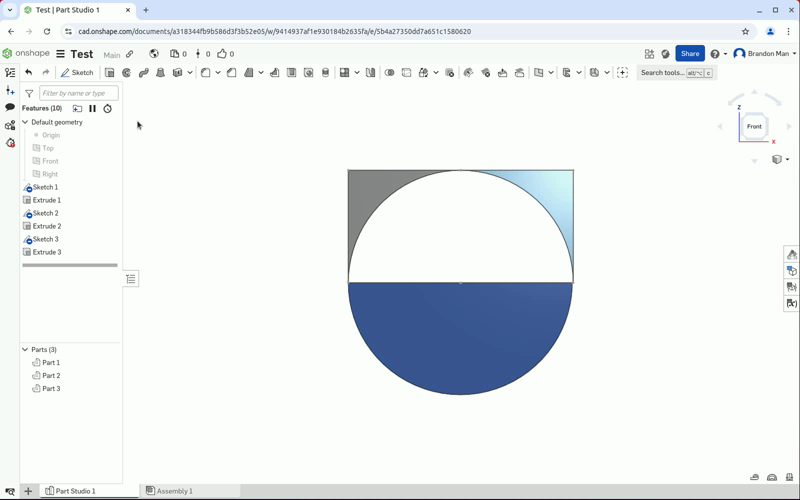
key(shift+h)
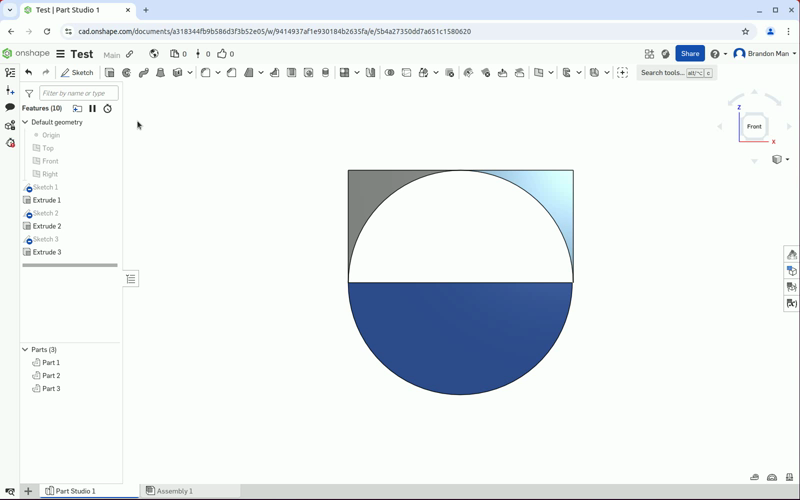
mouse_move(73, 189)
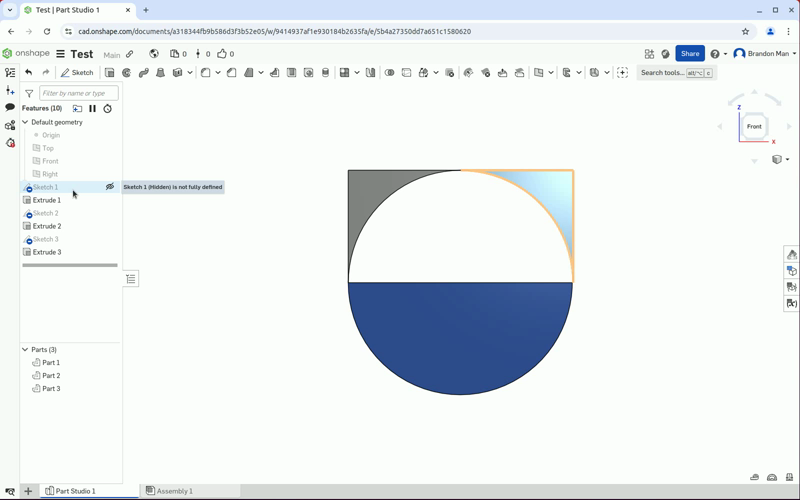
click(73, 189)
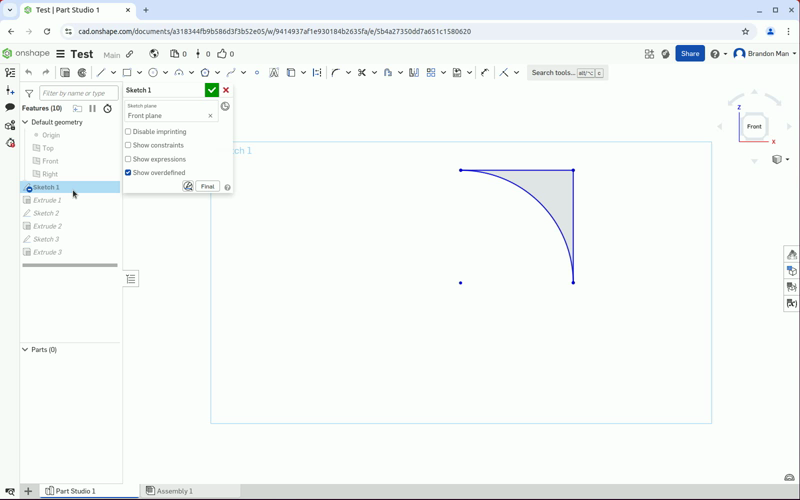
mouse_move(229, 92)
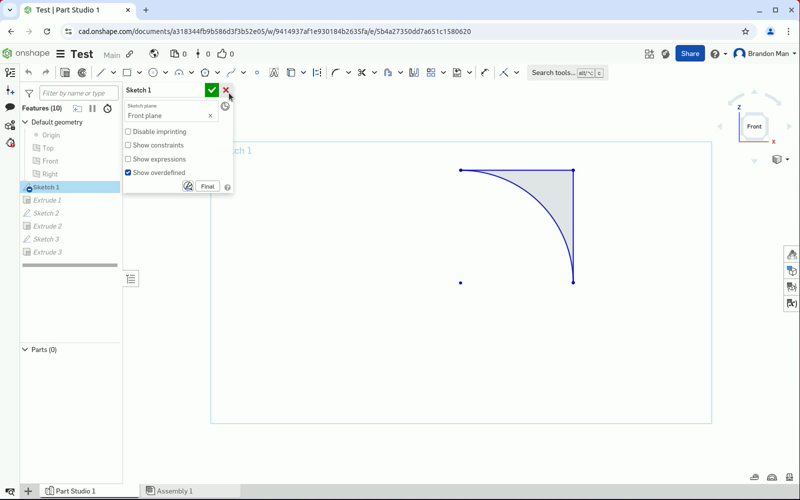
click(229, 92)
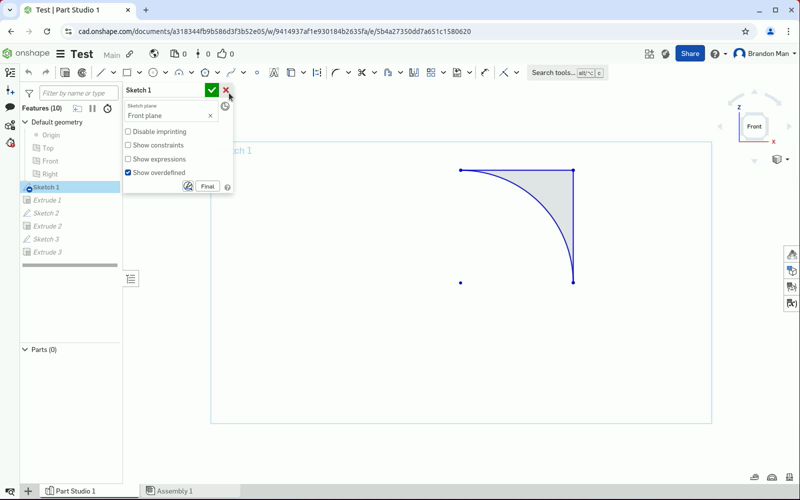
key(shift+s)
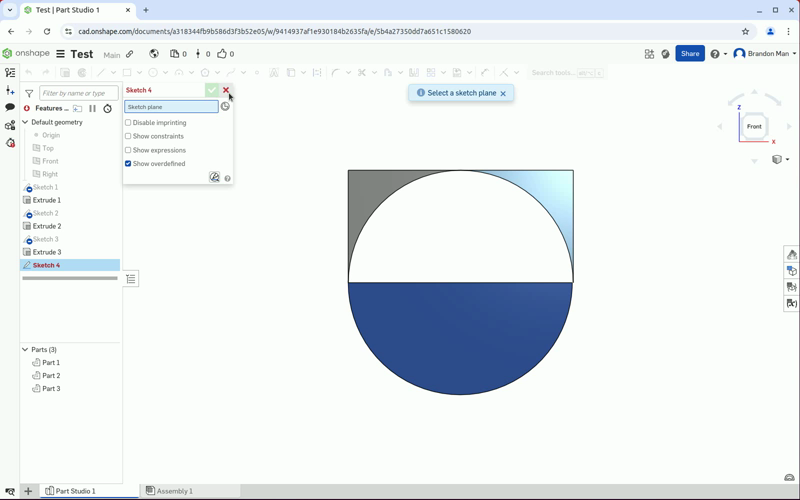
mouse_move(73, 163)
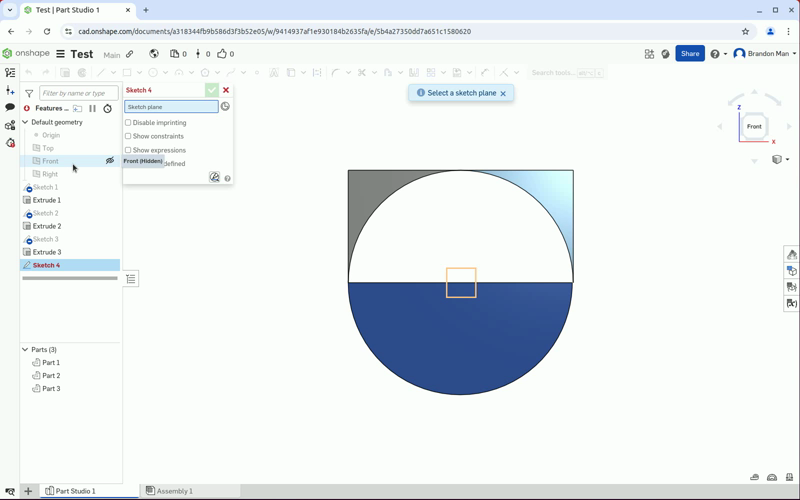
click(73, 163)
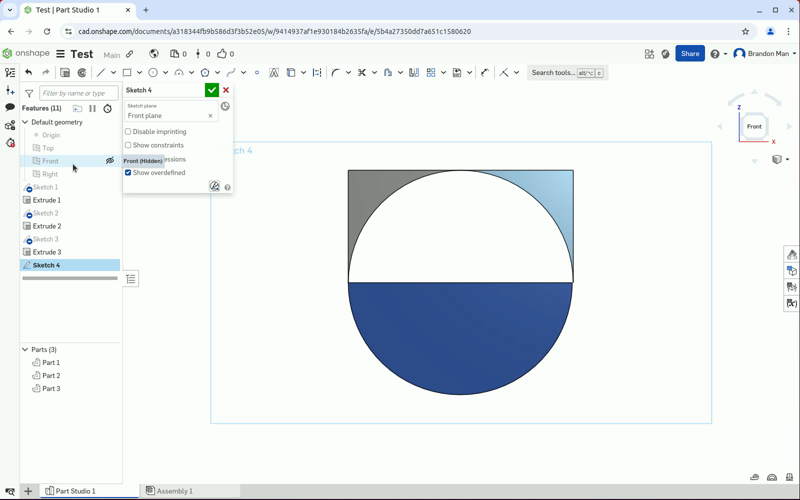
mouse_move(73, 352)
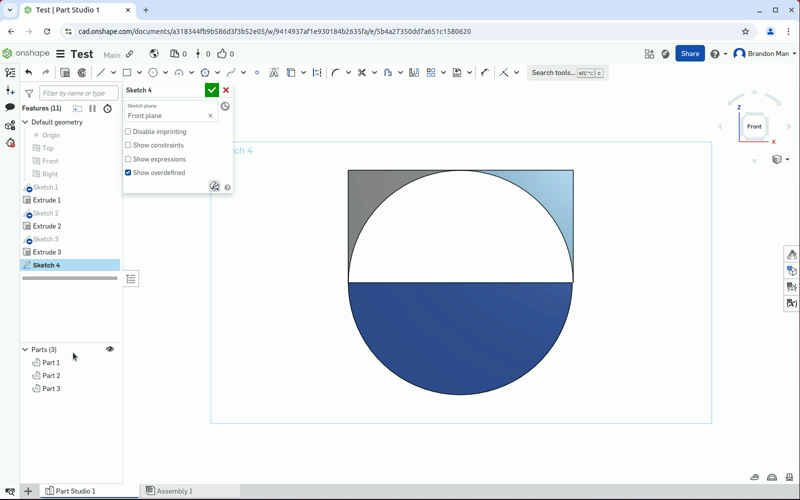
key(y)
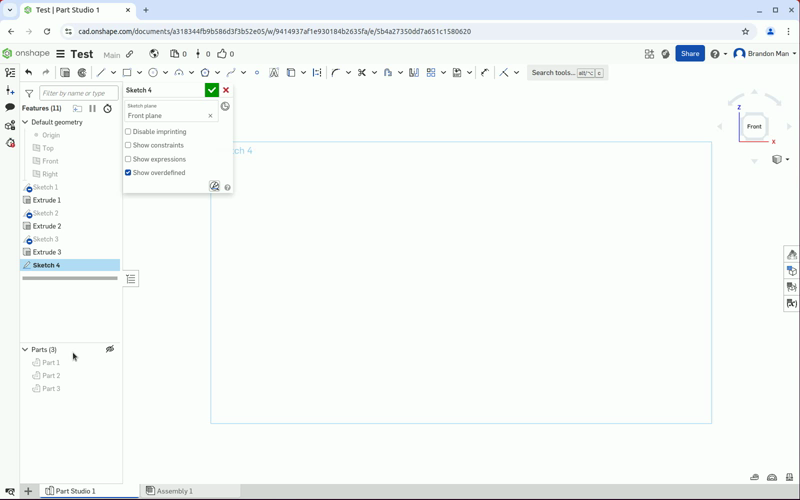
key(l)
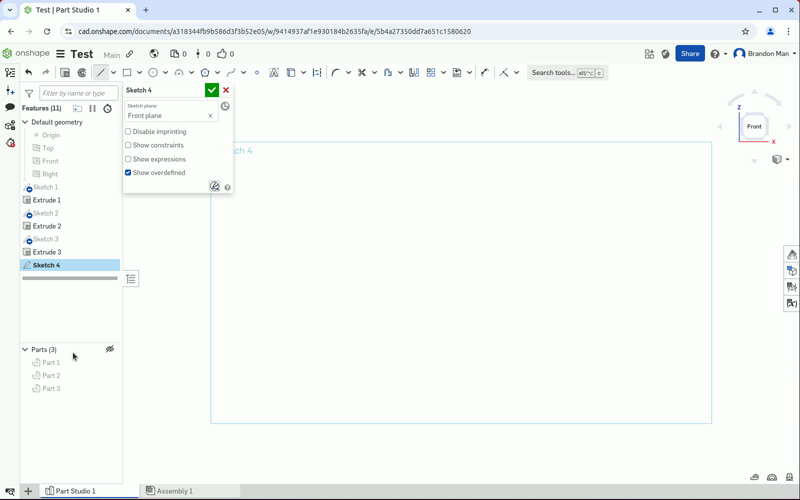
key_down(shift)
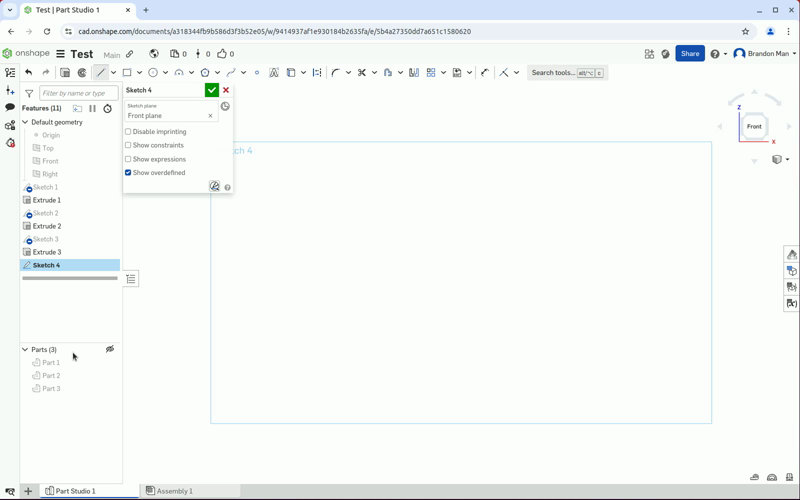
mouse_move(348, 282)
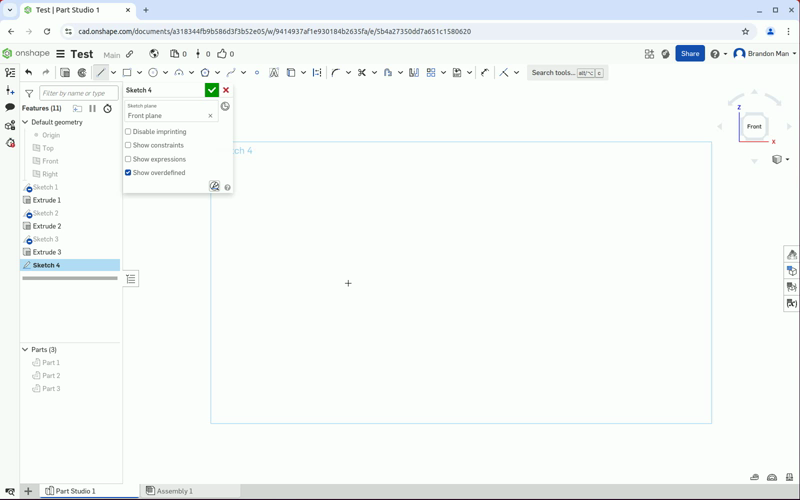
click(348, 282)
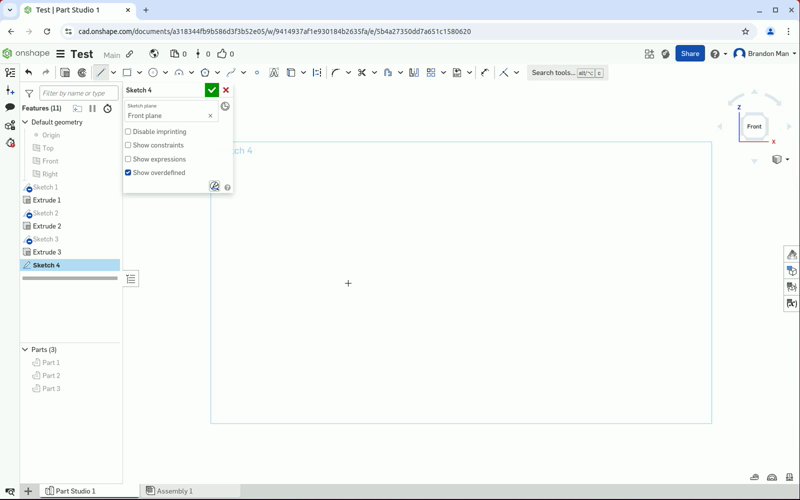
key_up(shift)
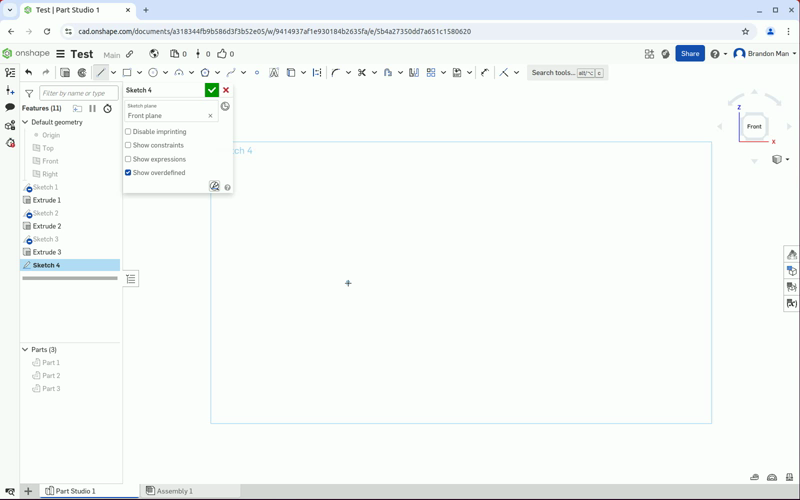
key_down(shift)
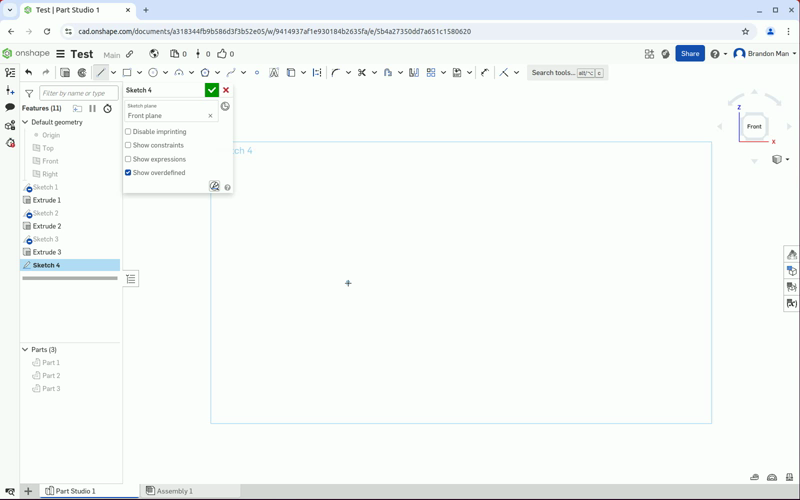
mouse_move(572, 282)
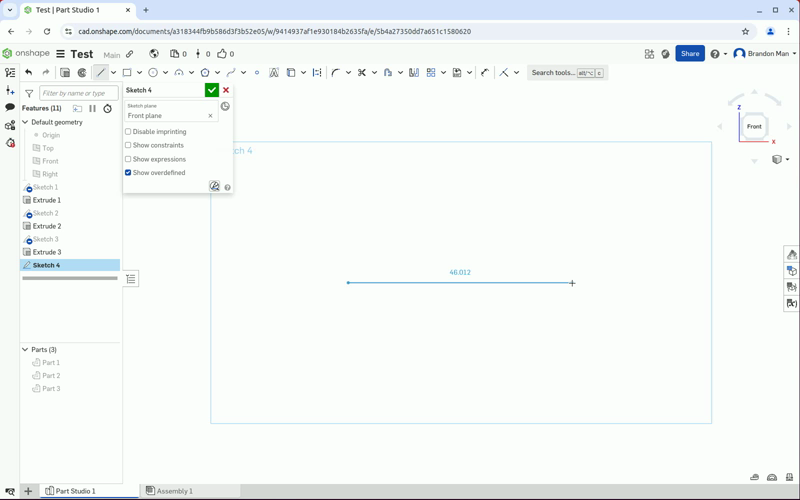
click(572, 282)
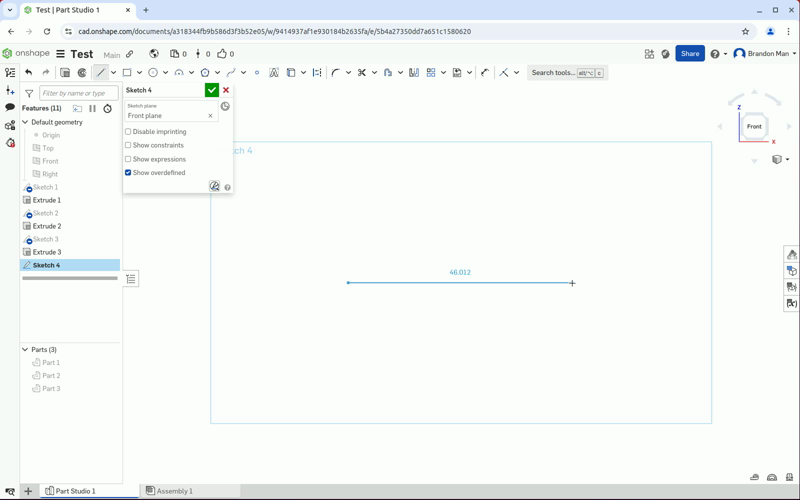
key_up(shift)
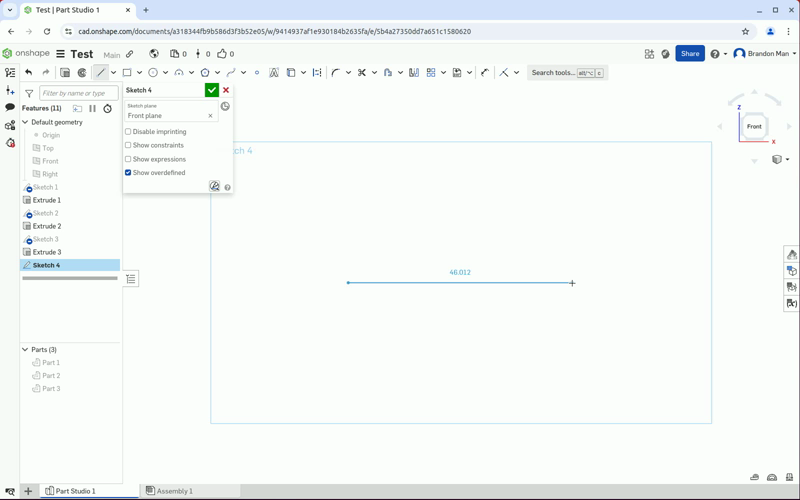
key(esc)
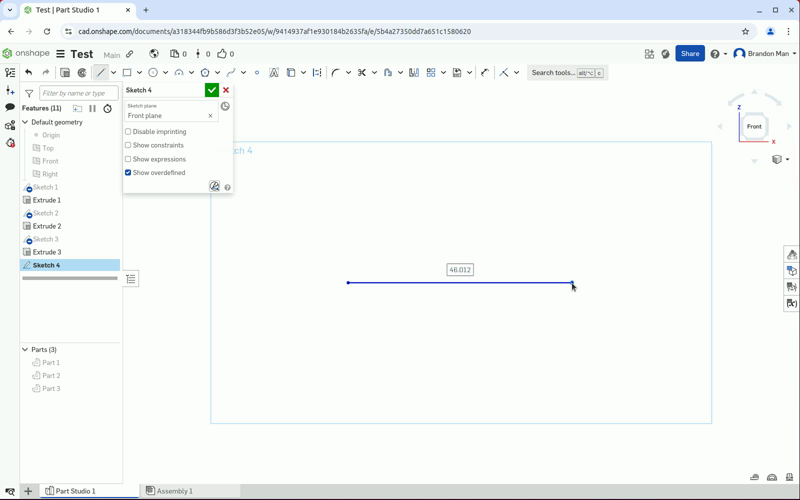
key(a)
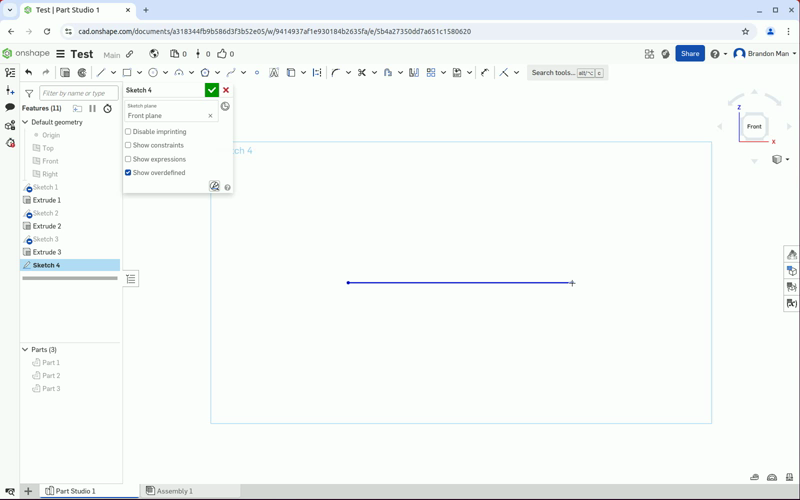
mouse_move(572, 282)
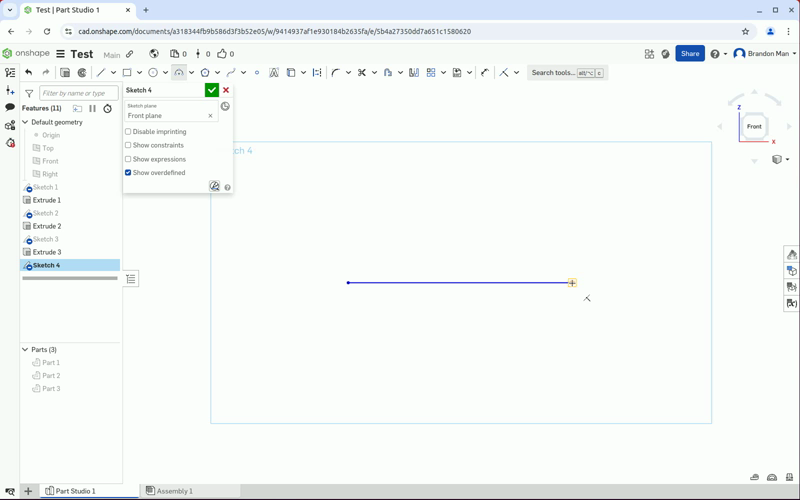
click(572, 282)
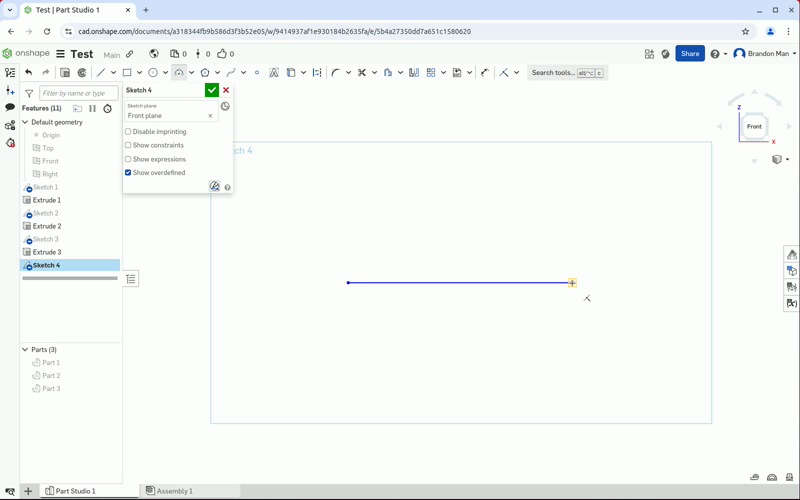
mouse_move(348, 282)
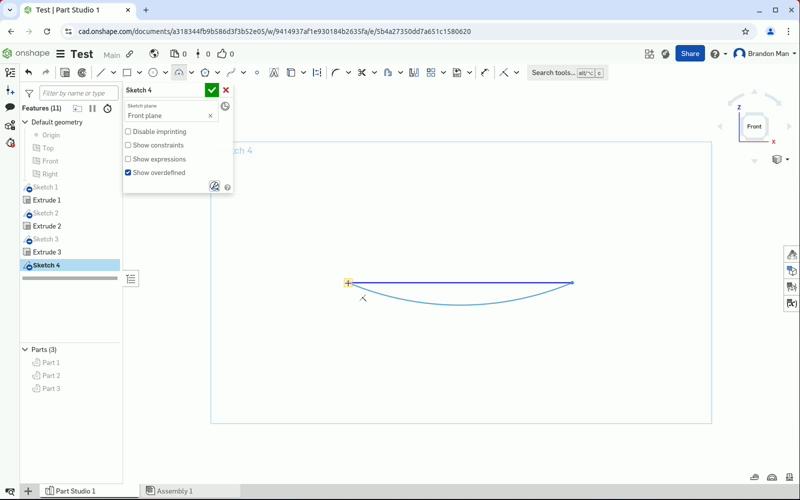
click(348, 282)
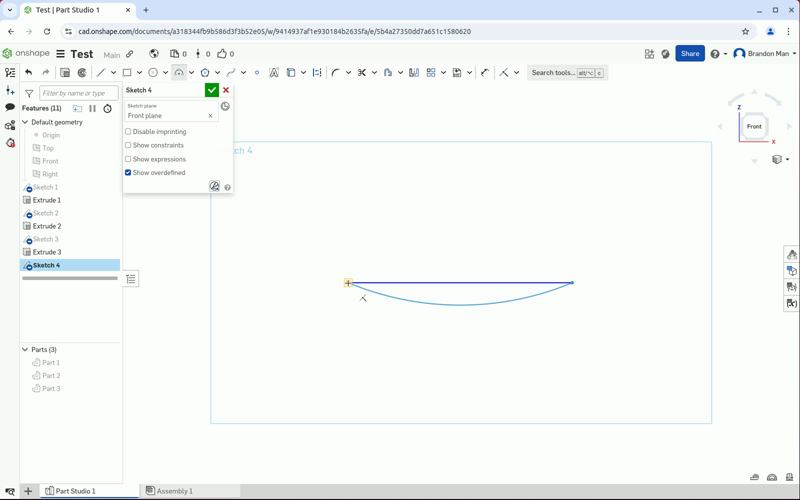
key_down(shift)
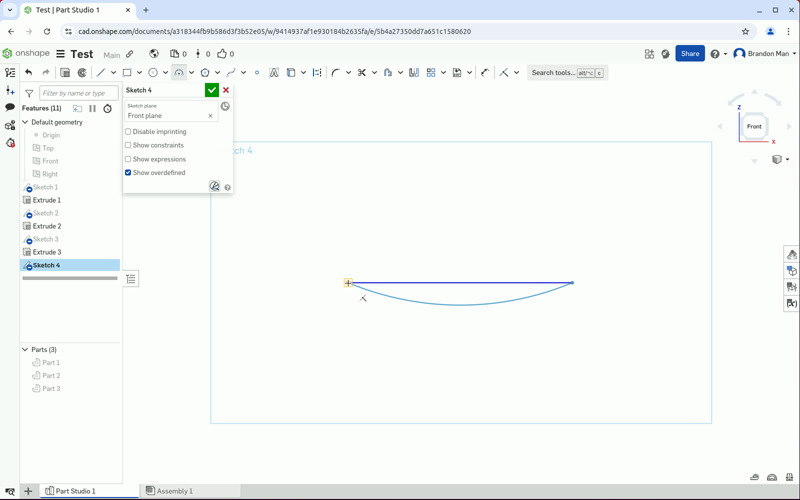
mouse_move(460, 170)
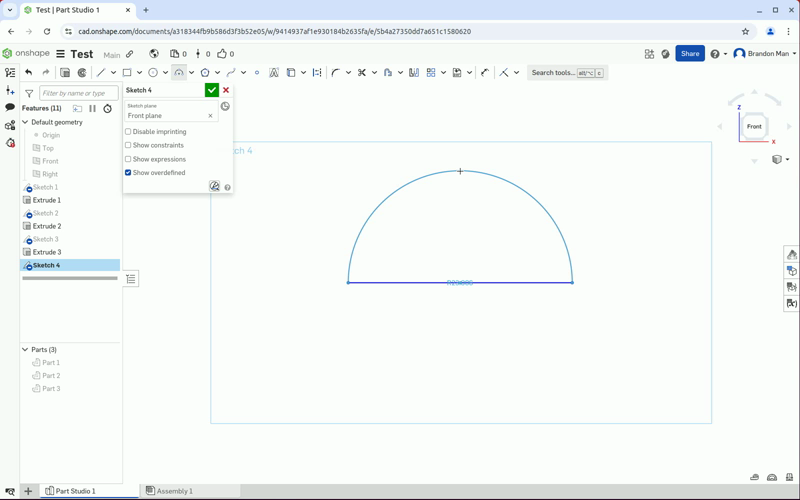
click(460, 170)
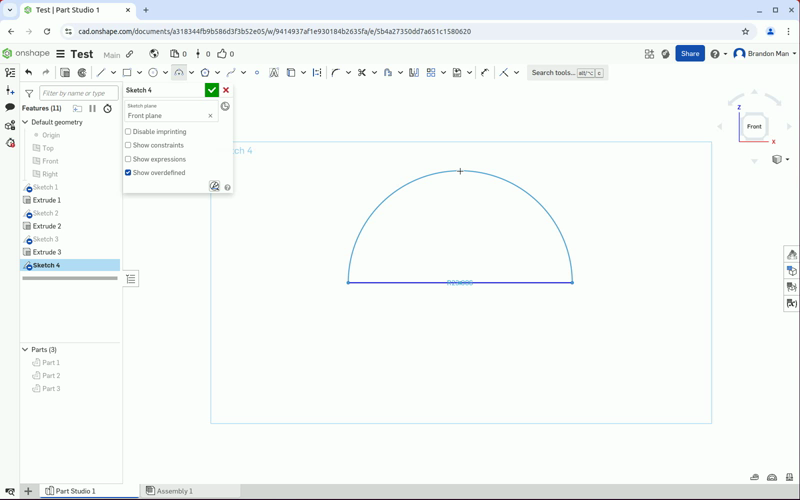
key_up(shift)
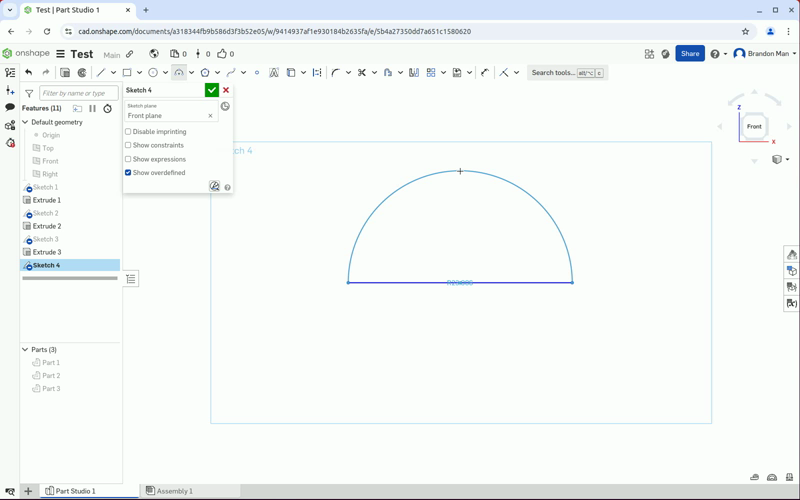
key(esc)
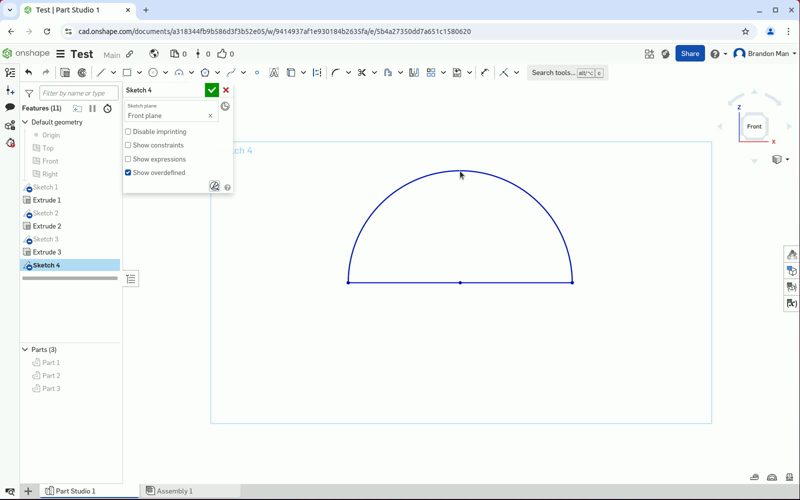
mouse_move(493, 252)
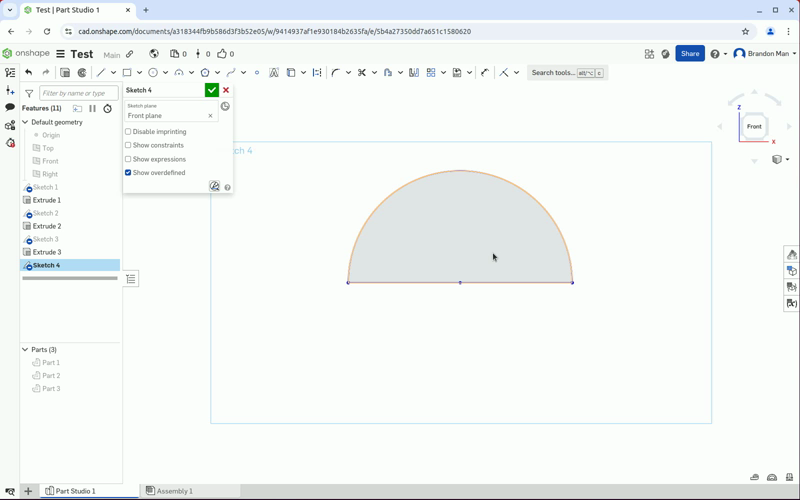
click(493, 252)
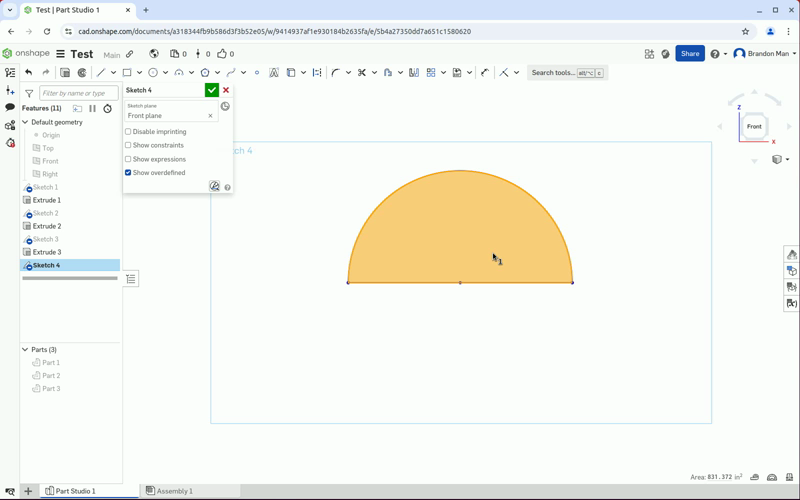
mouse_move(73, 352)
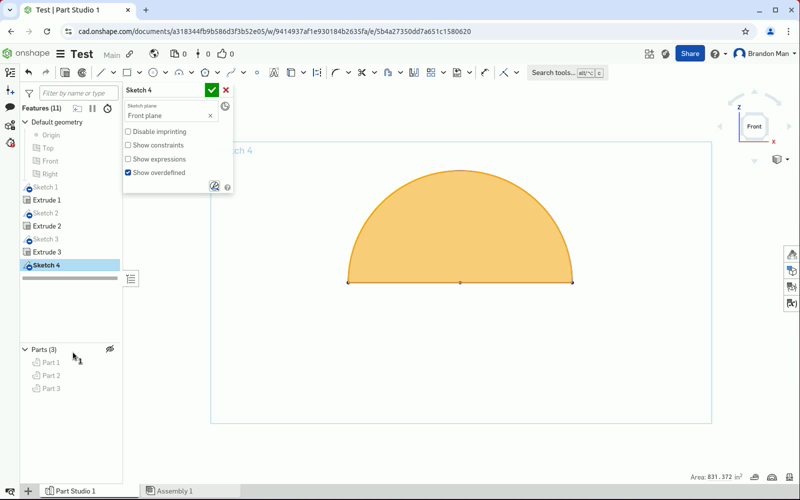
key(shift+y)
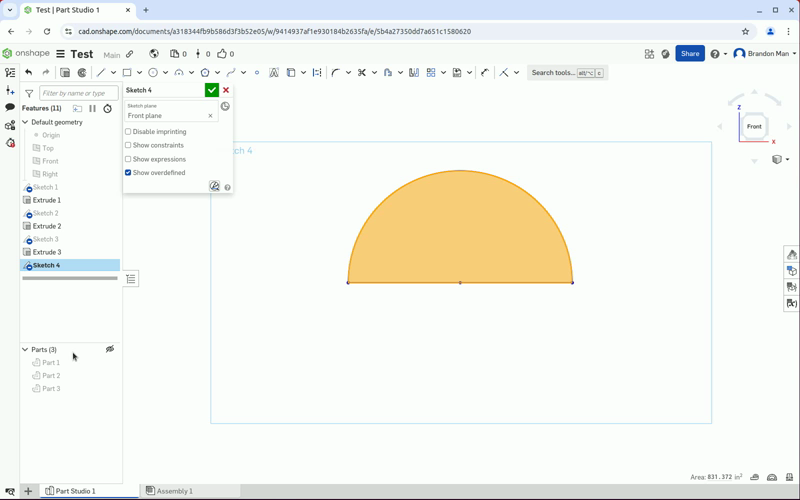
key(shift+e)
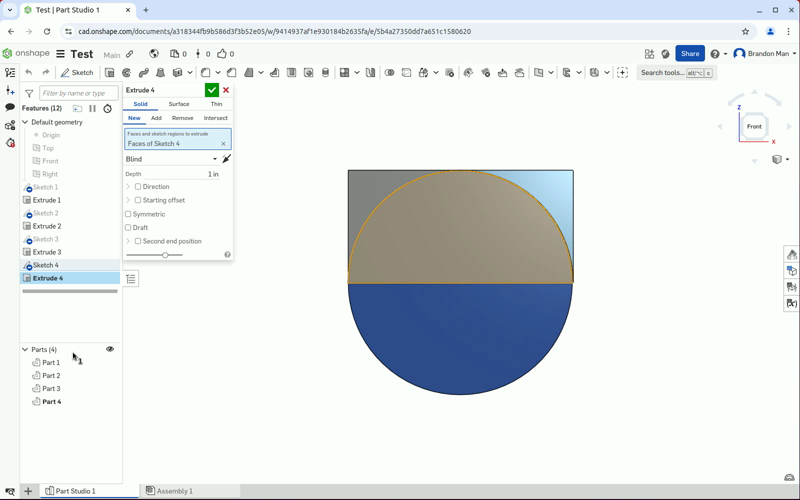
mouse_move(143, 106)
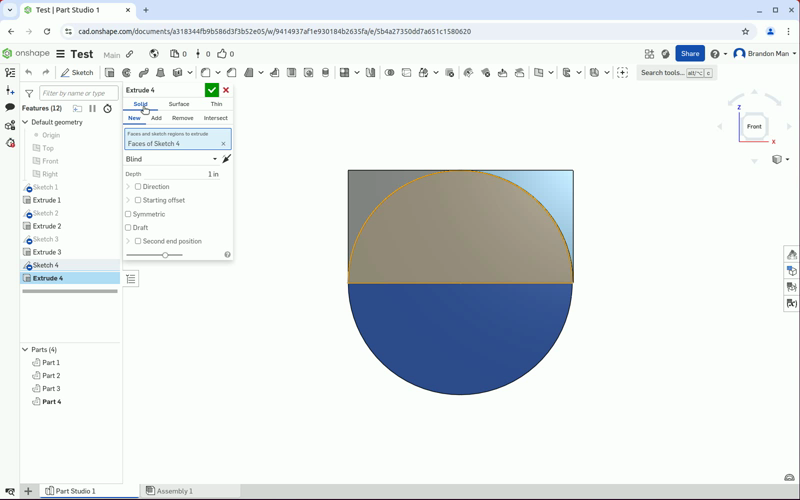
click(143, 106)
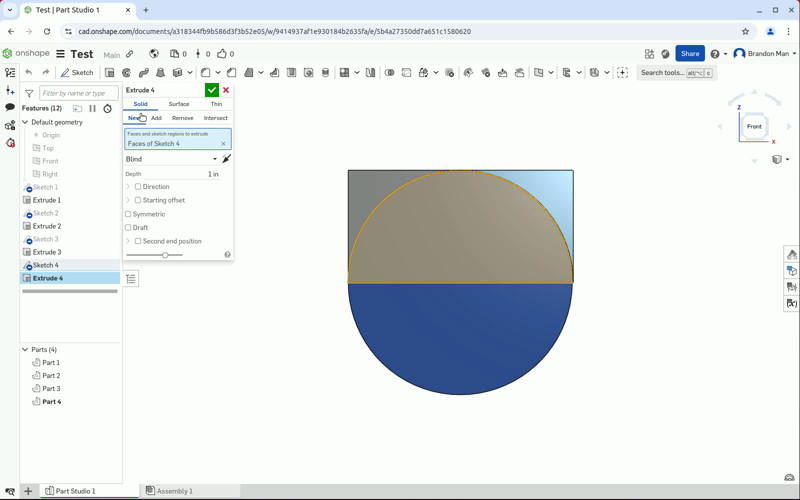
mouse_move(137, 120)
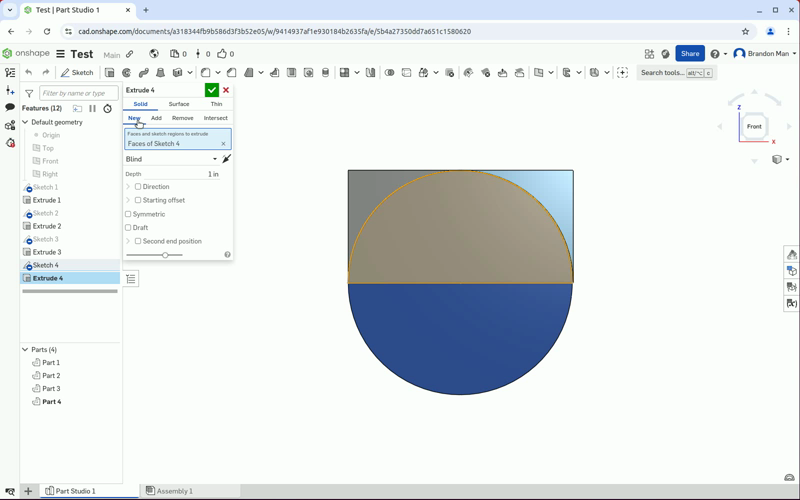
click(137, 120)
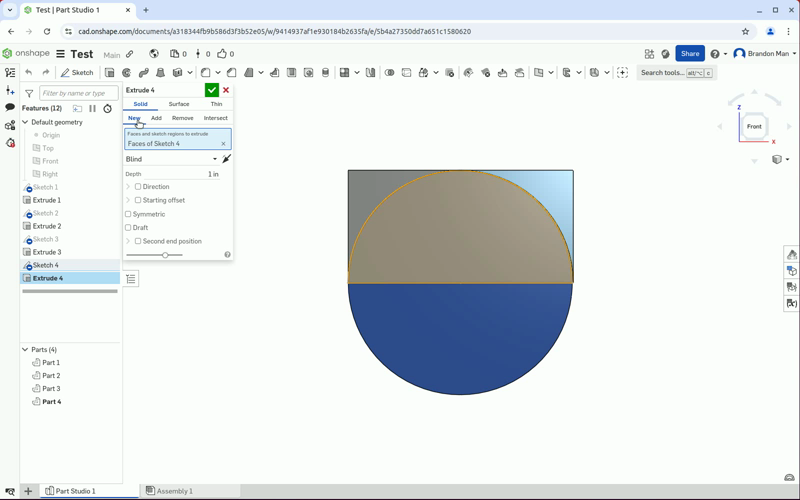
key(tab, 4)
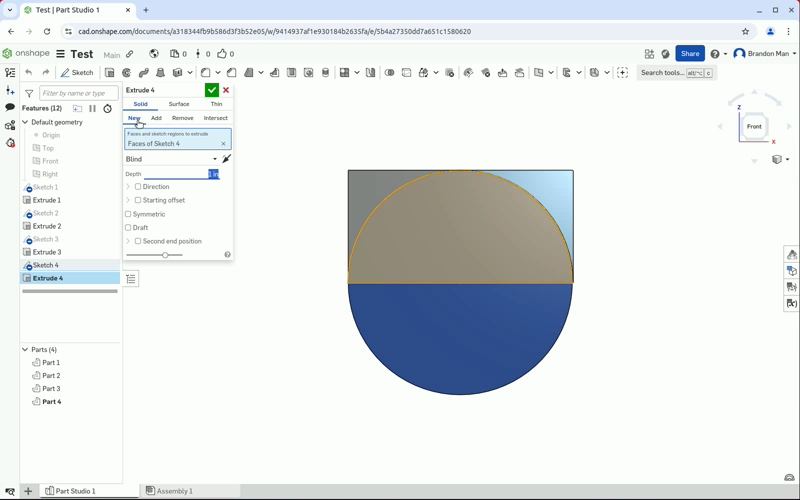
text(14.443)
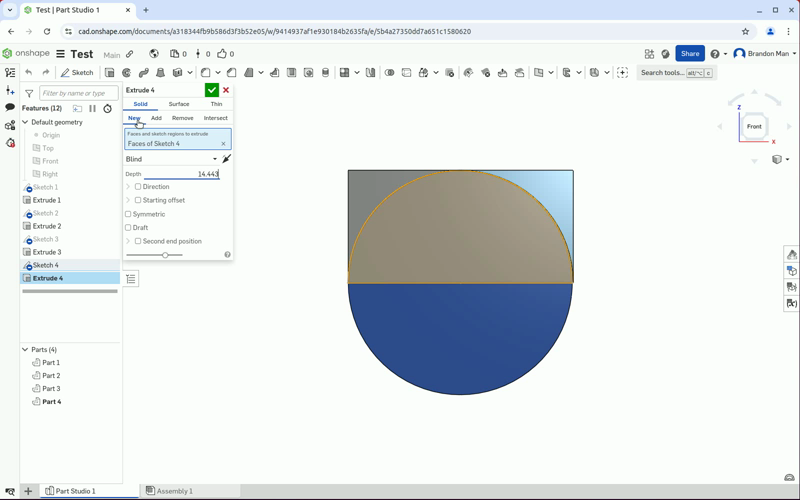
key(enter)
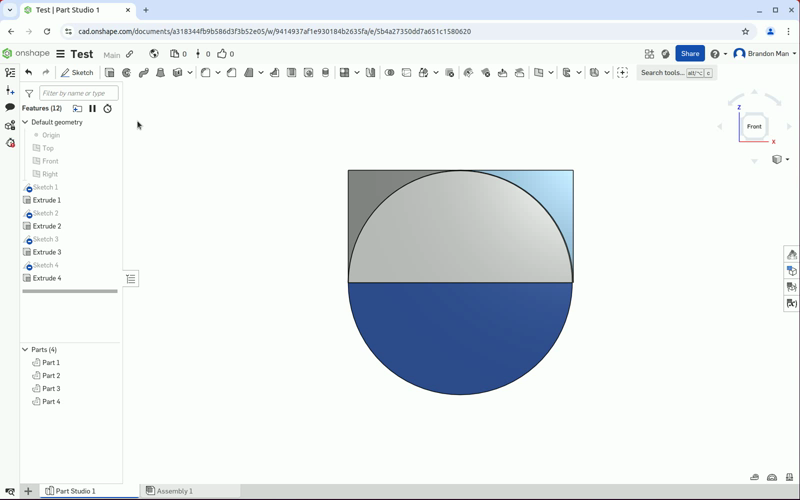
key(shift+h)
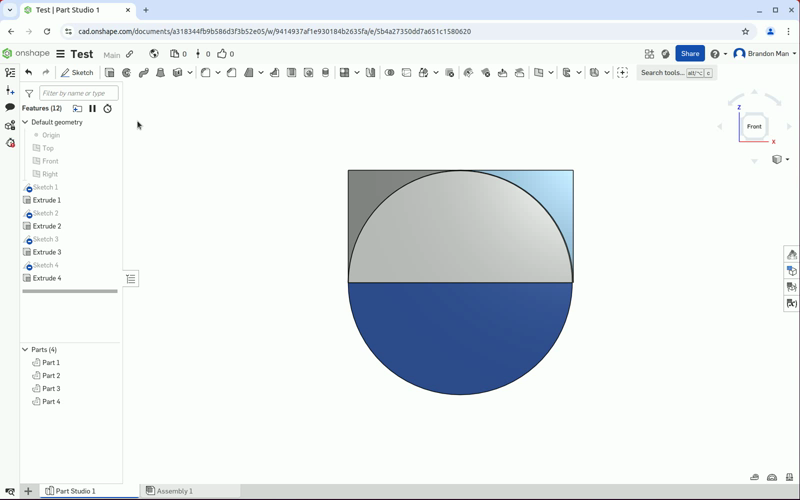
key(shift+h)
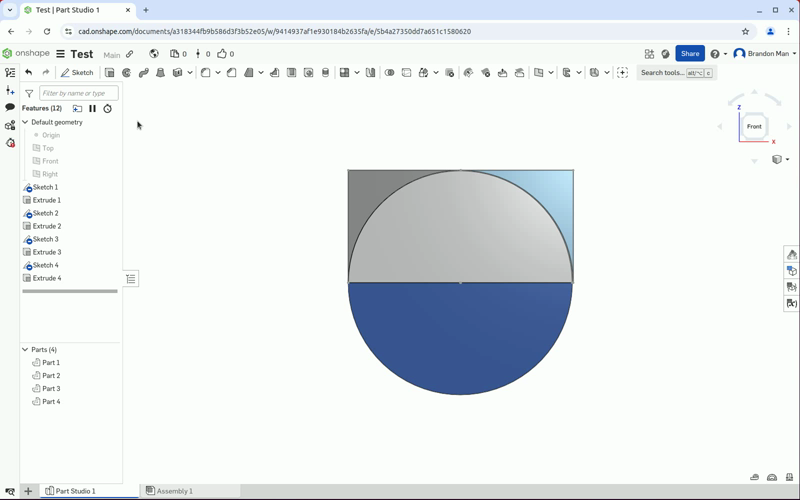
key(shift+7)
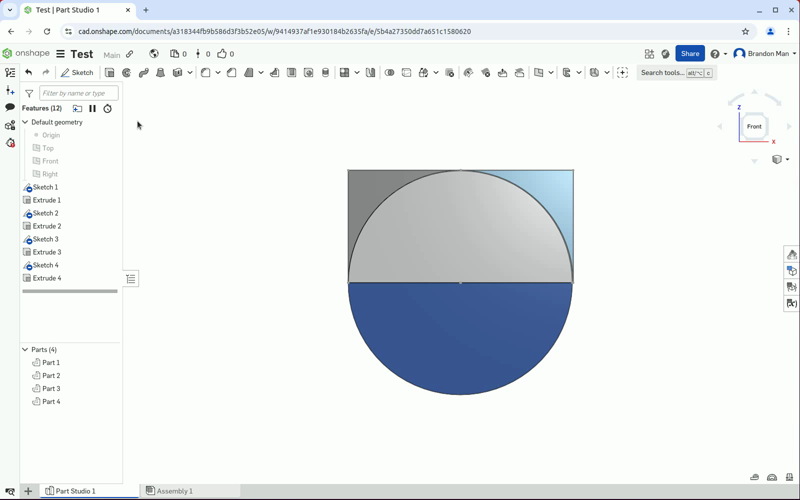
key(left, 2)
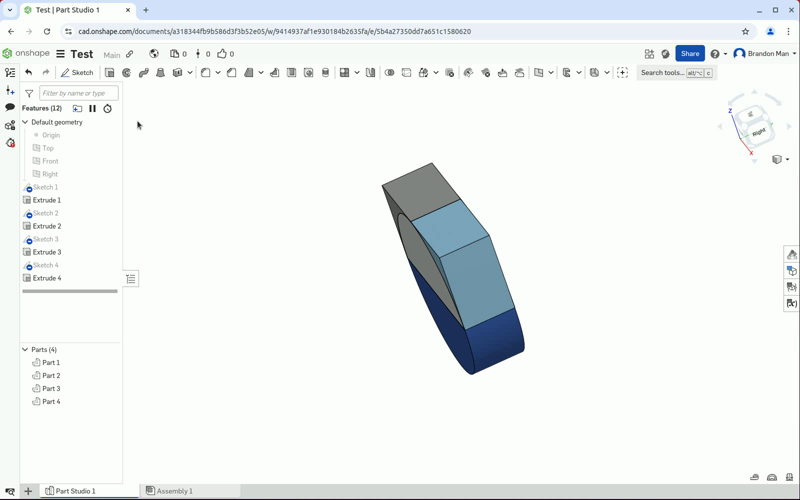
key(down, 2)
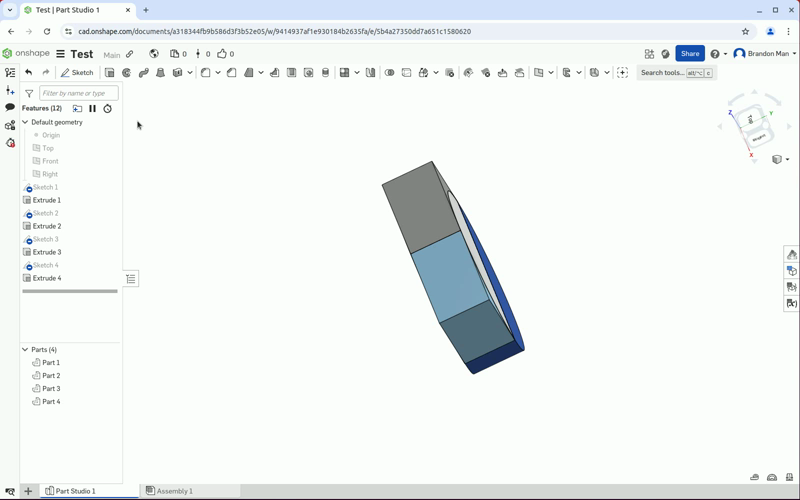
key(up, 2)
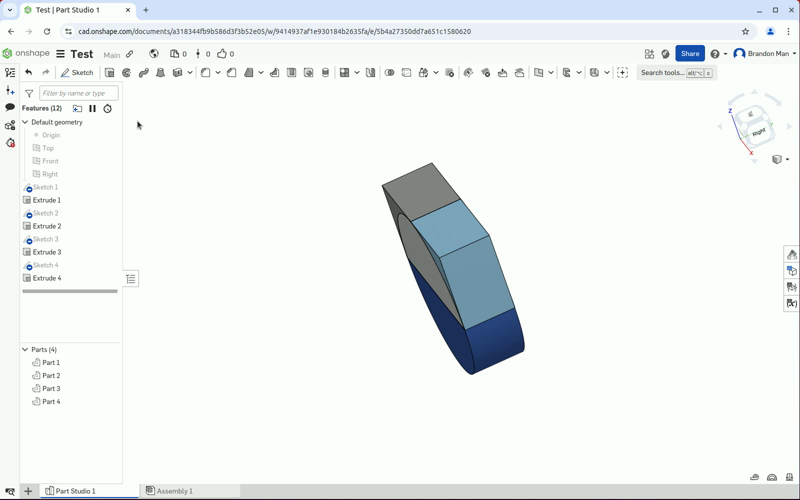
key(right, 2)
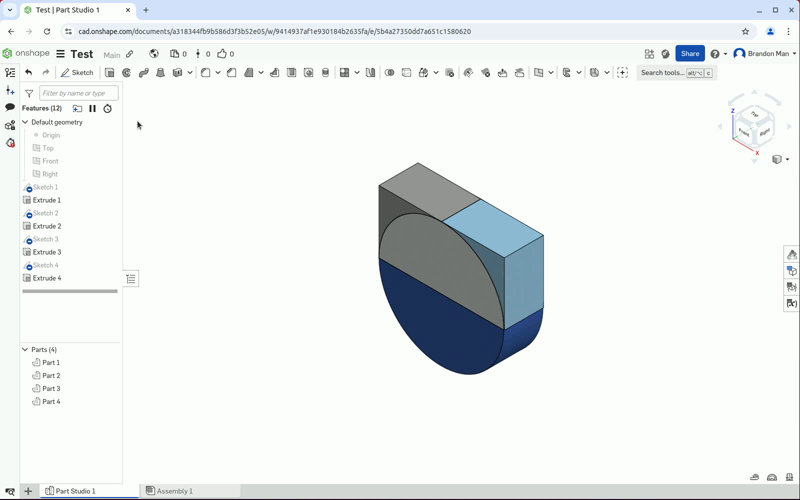
mouse_move(73, 189)
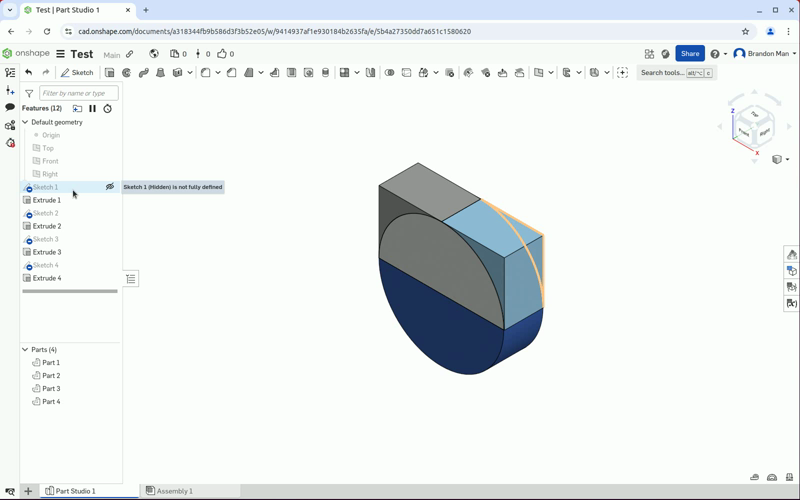
click(73, 189)